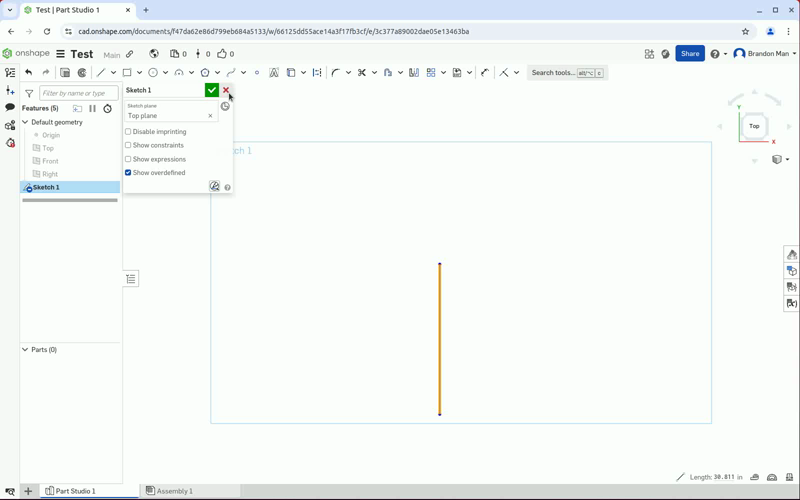
key(shift+h)
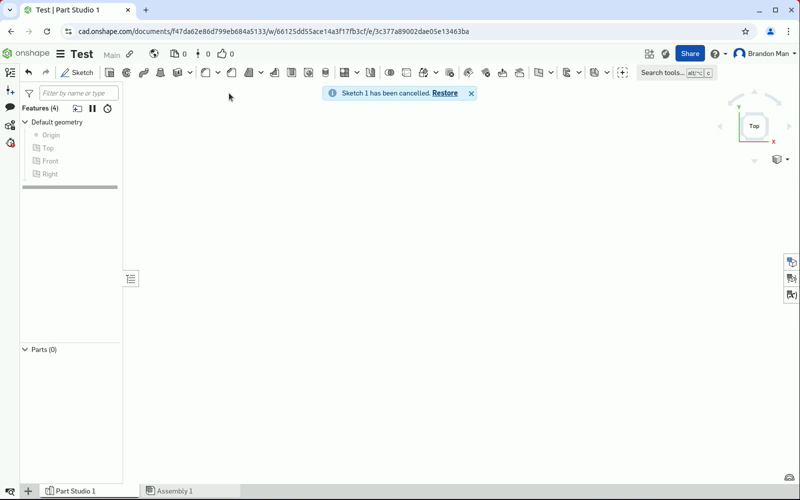
mouse_move(73, 352)
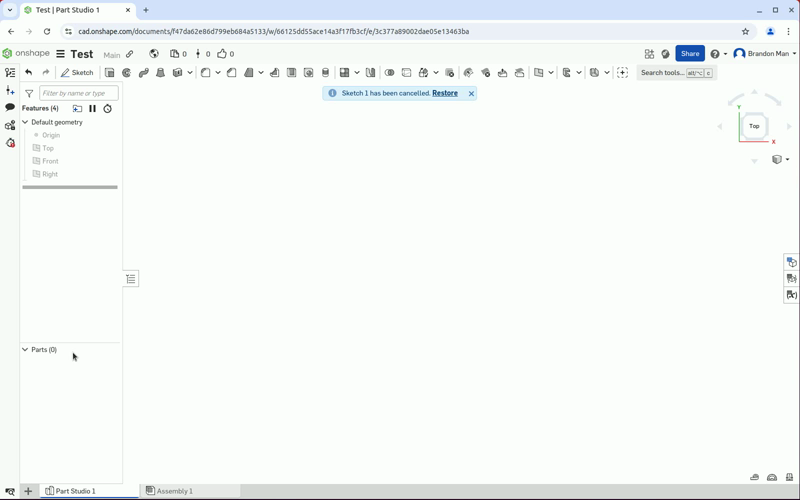
key(y)
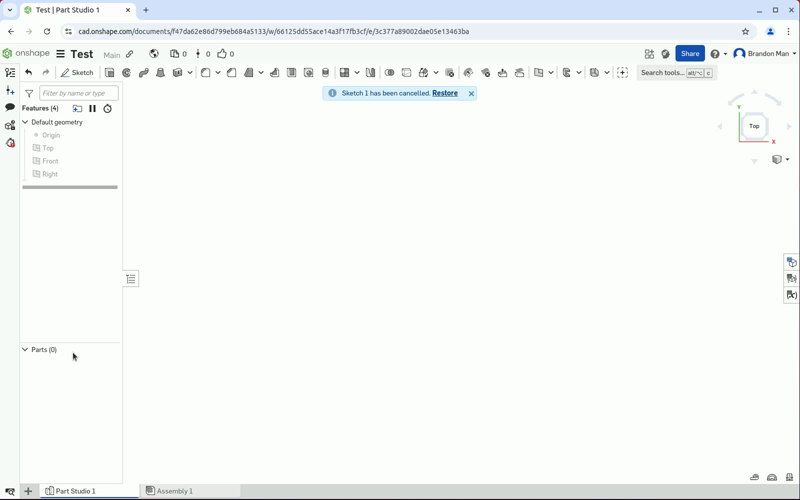
key(shift+p)
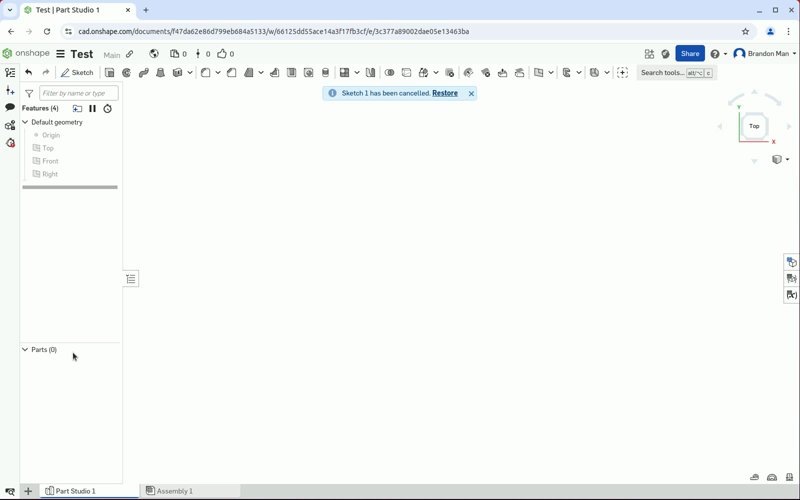
key(space)
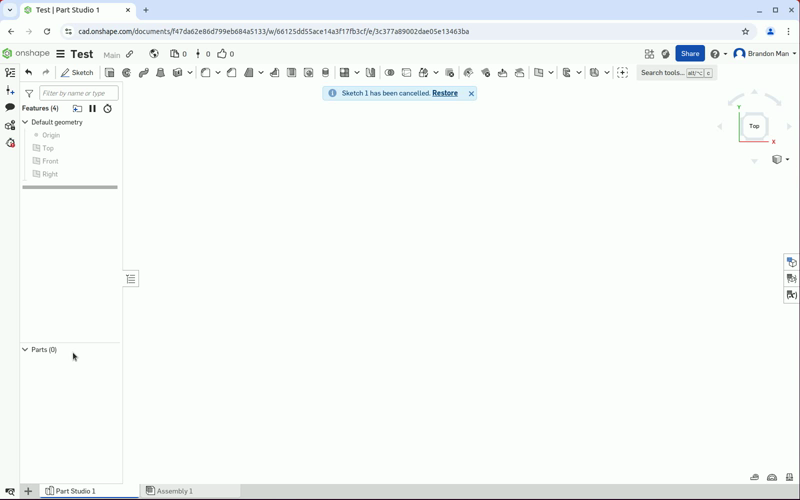
key_down(shift)
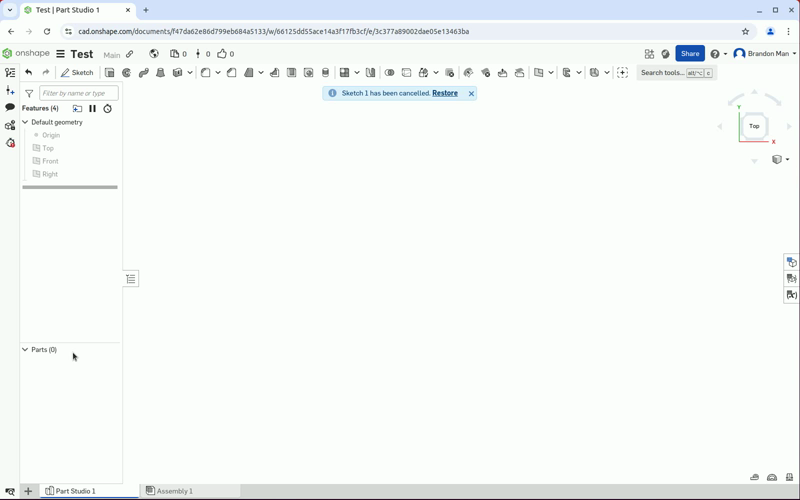
key(up)
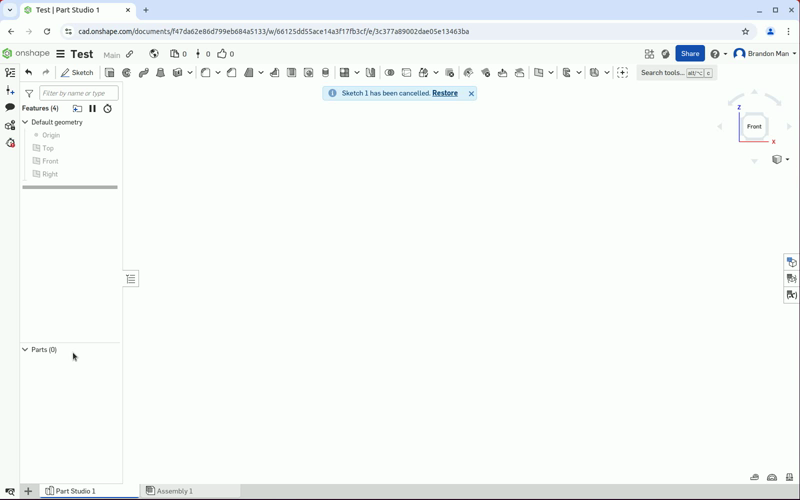
key_up(shift)
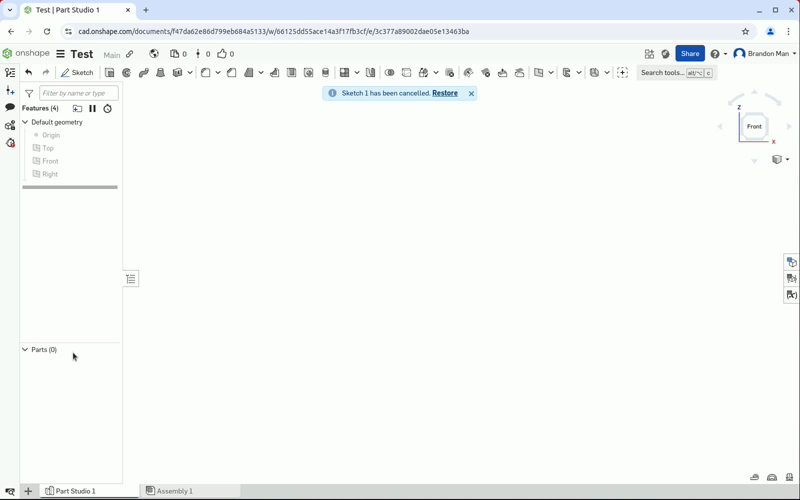
mouse_move(73, 352)
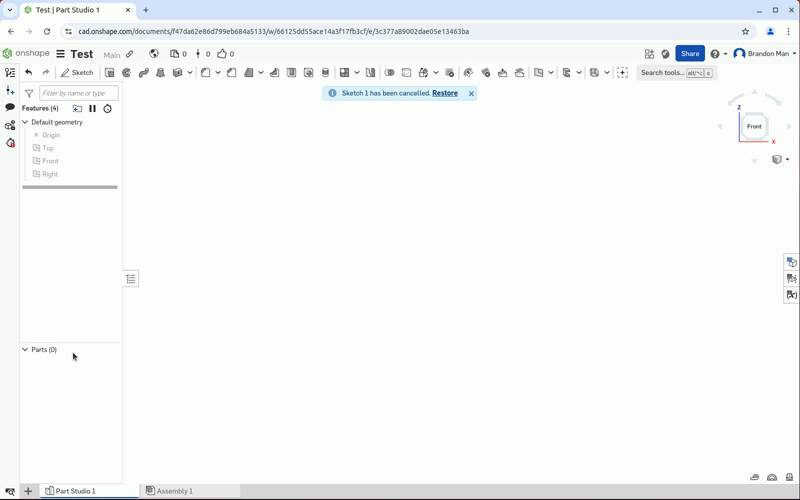
key(shift+y)
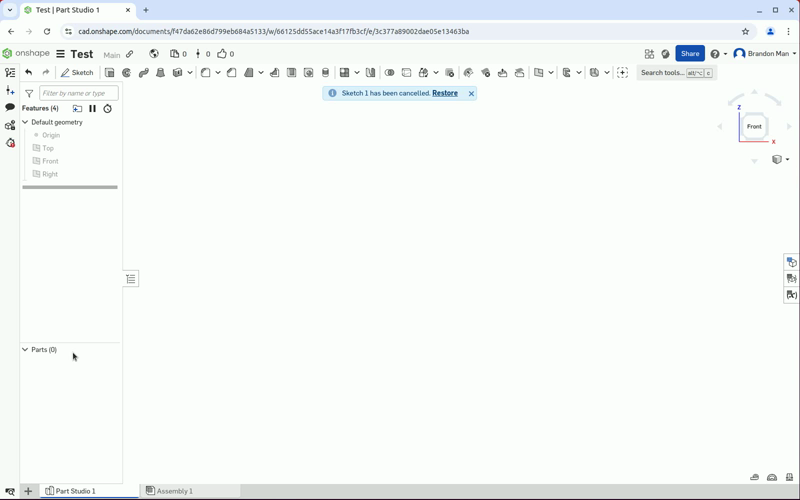
key(shift+s)
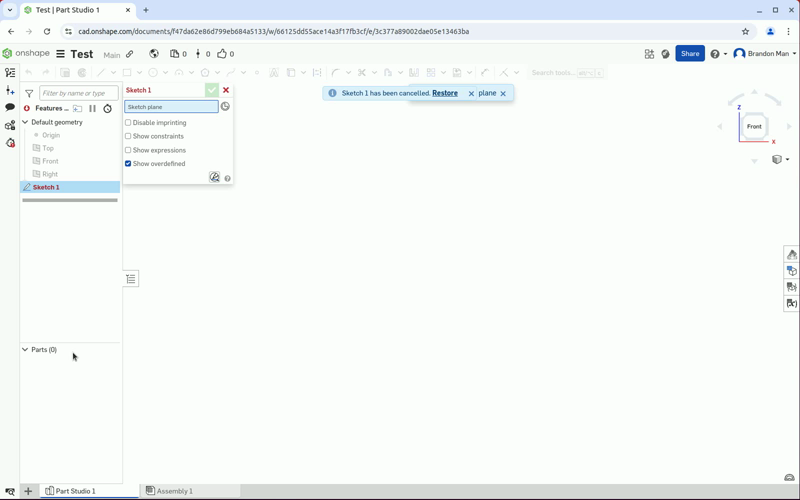
mouse_move(73, 163)
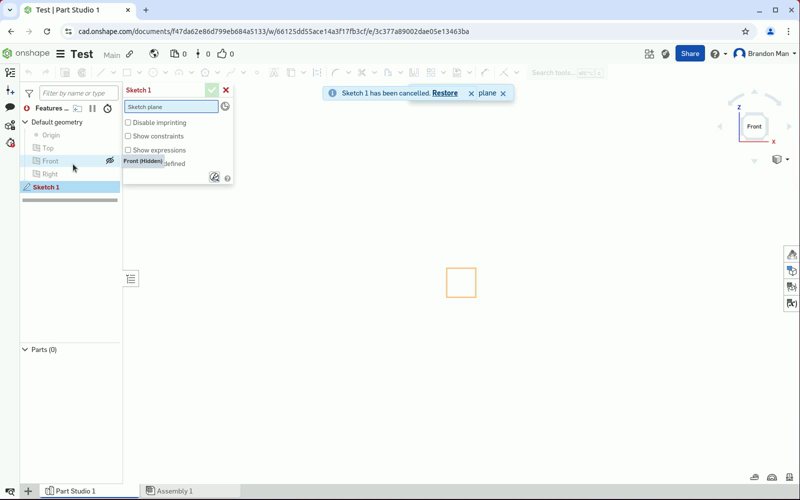
click(73, 163)
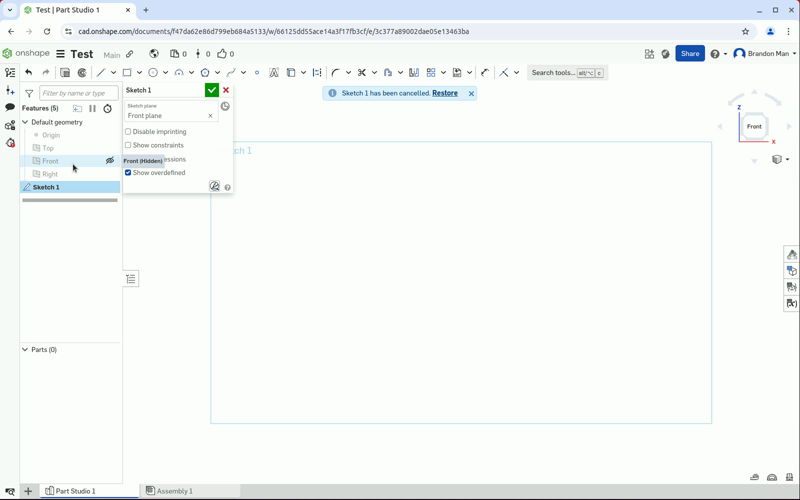
mouse_move(73, 352)
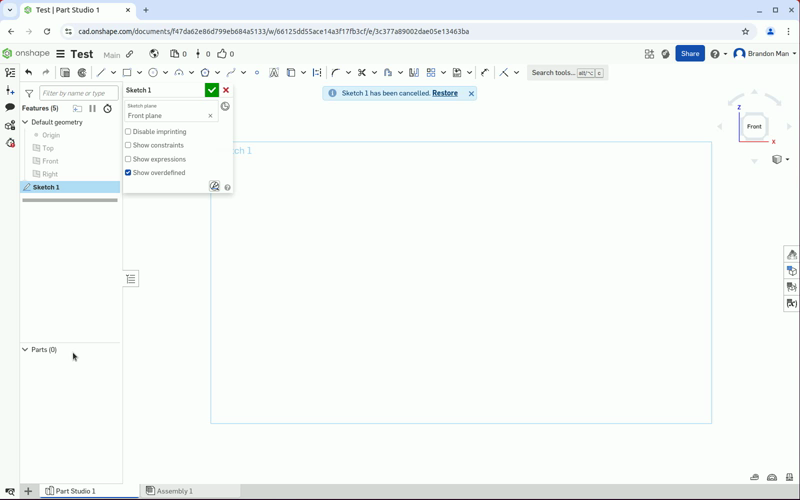
key(y)
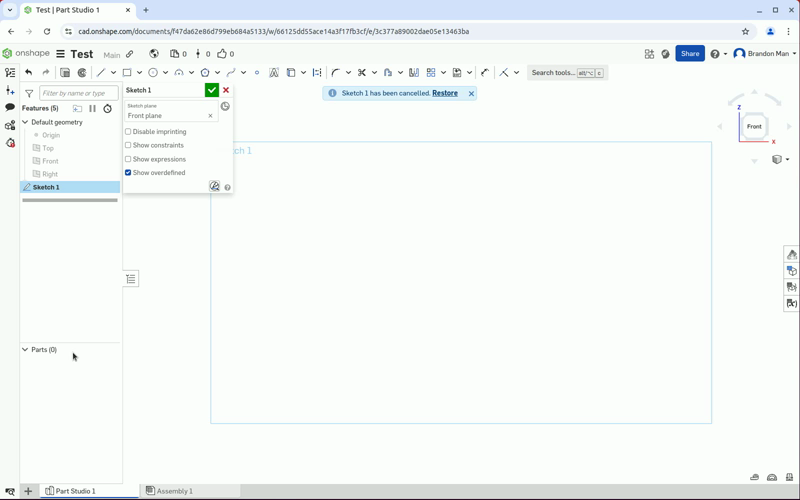
key(c)
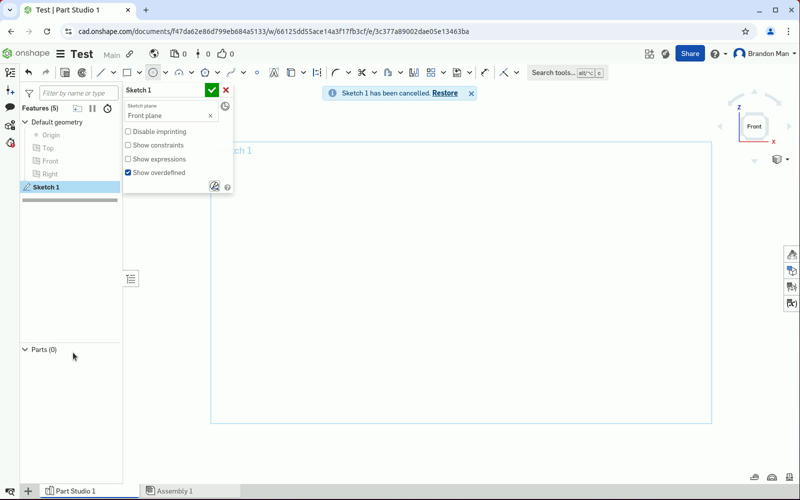
key_down(shift)
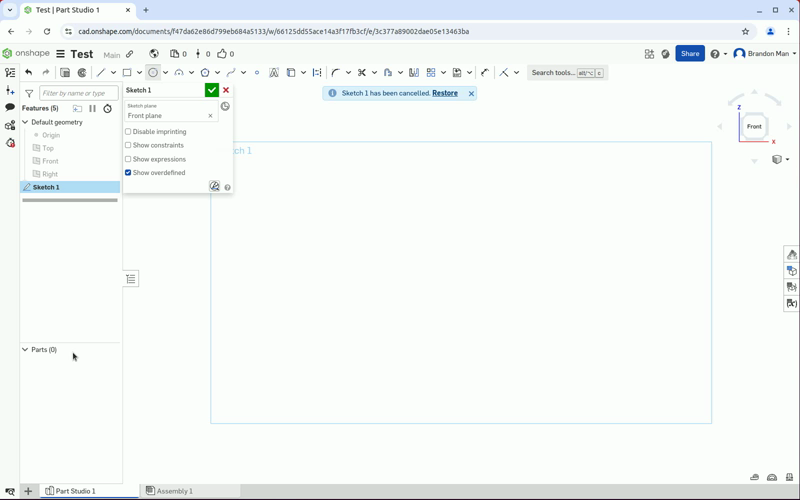
mouse_move(461, 282)
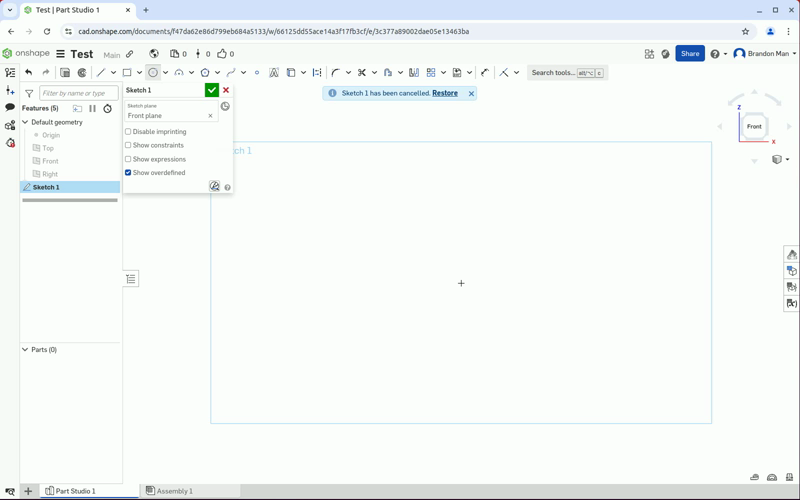
click(461, 282)
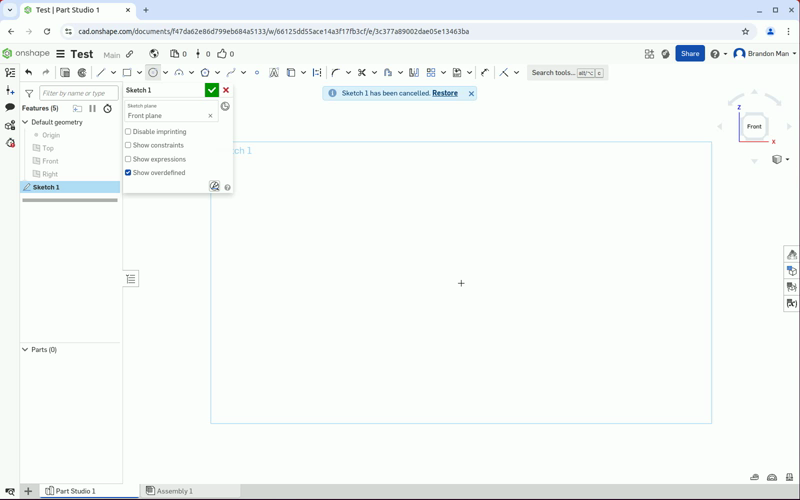
key_up(shift)
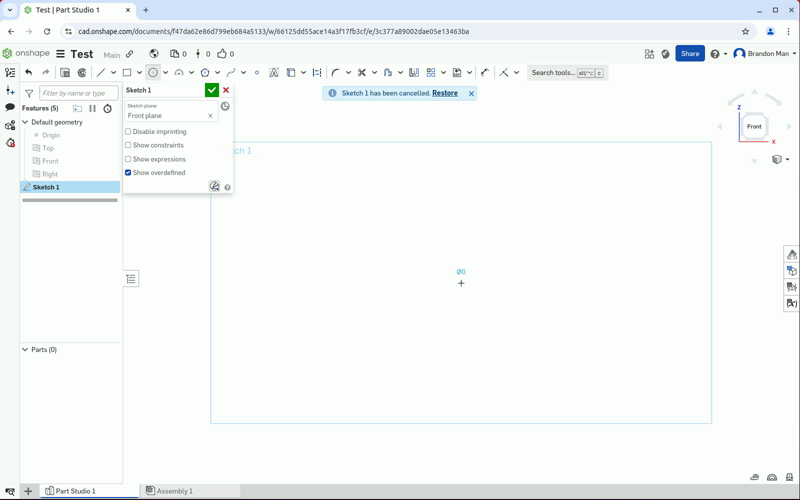
mouse_move(574, 282)
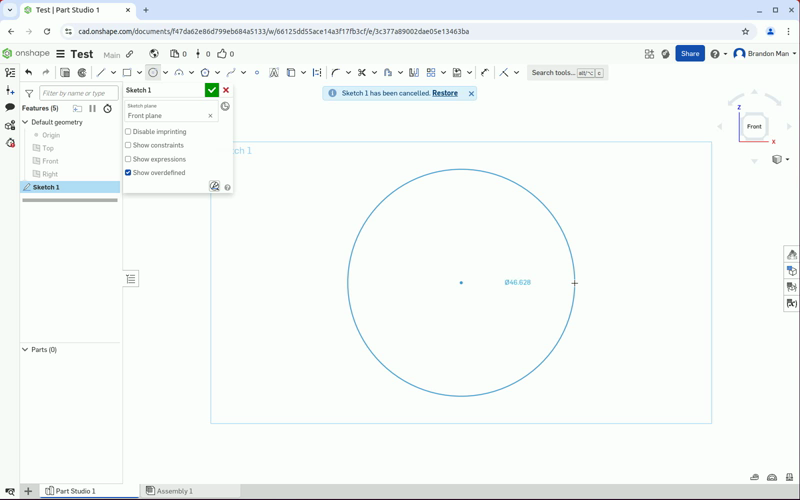
click(574, 282)
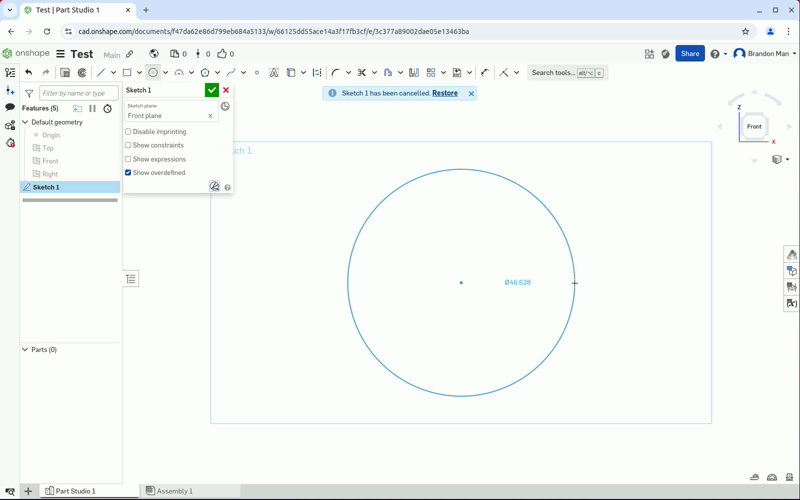
key(esc)
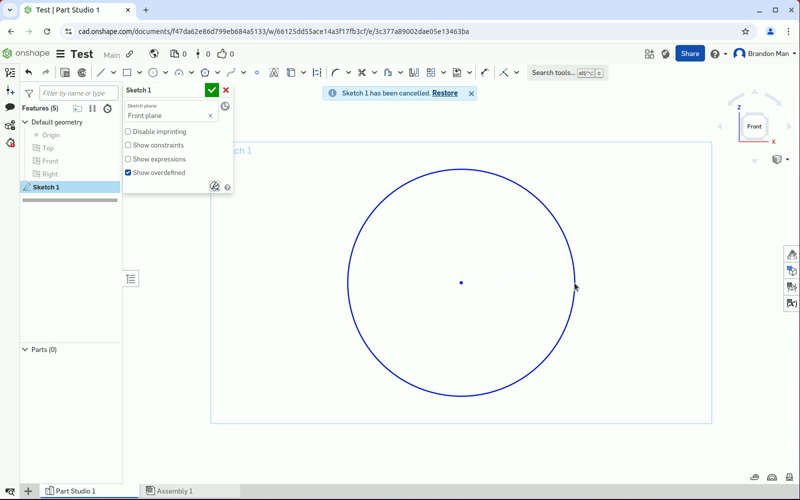
key(c)
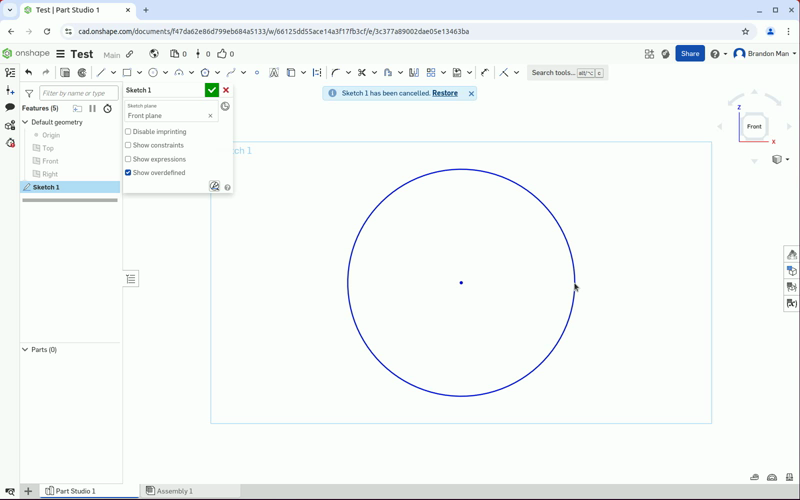
key_down(shift)
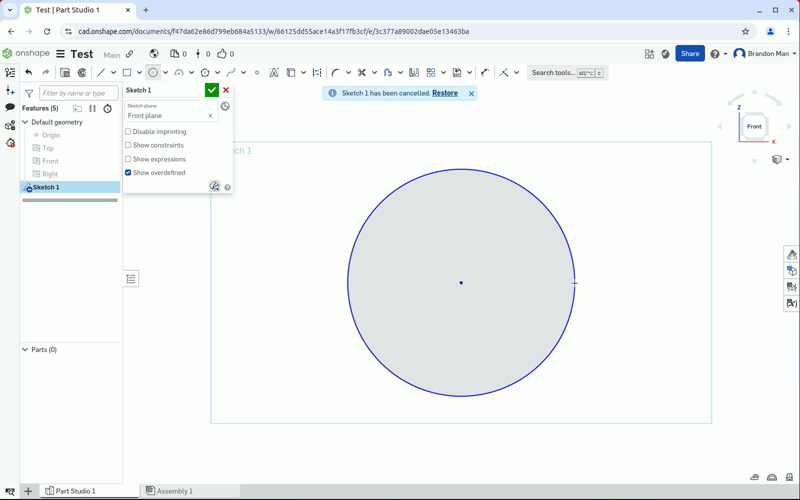
mouse_move(409, 332)
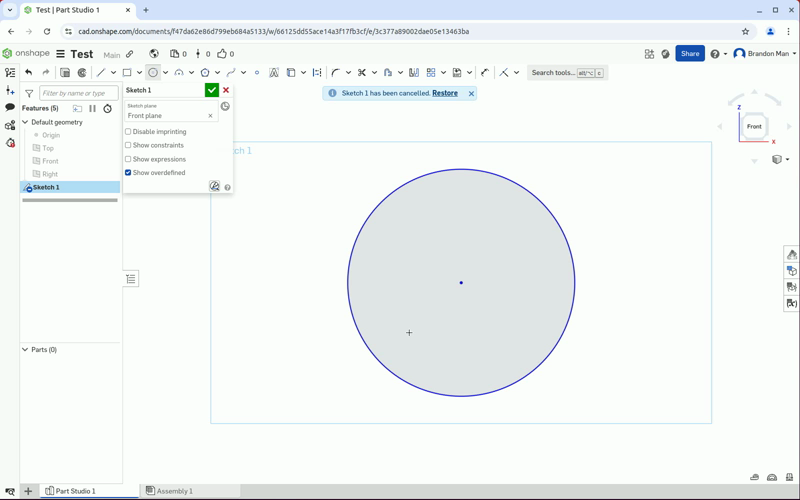
click(409, 332)
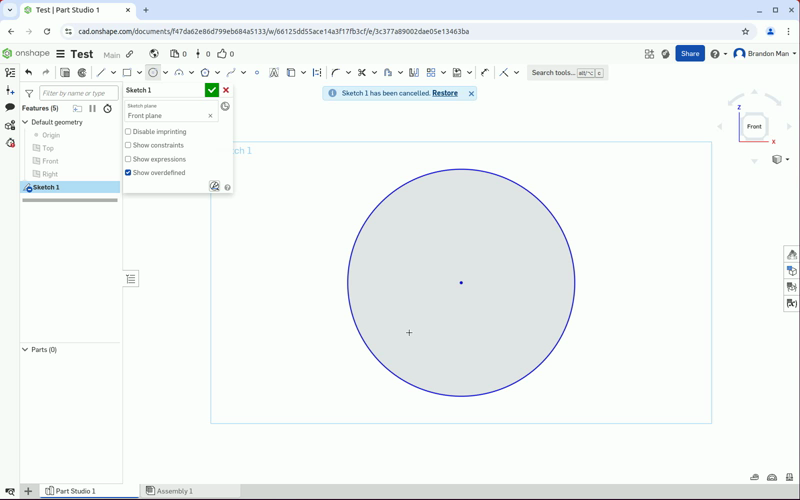
key_up(shift)
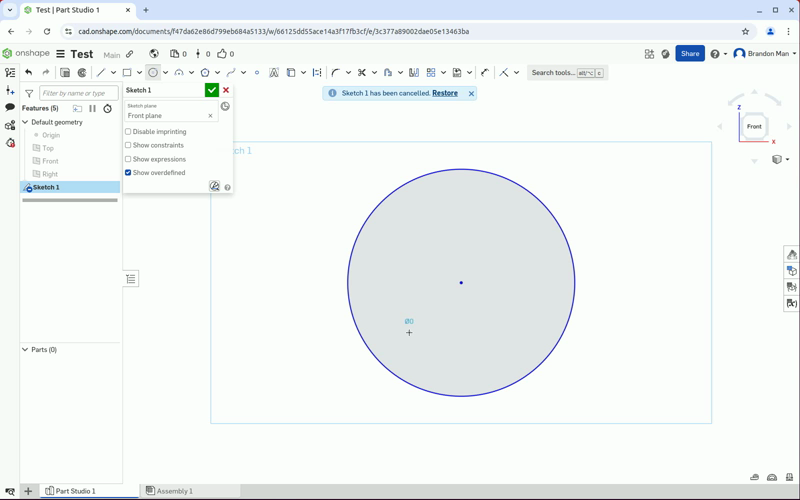
mouse_move(411, 332)
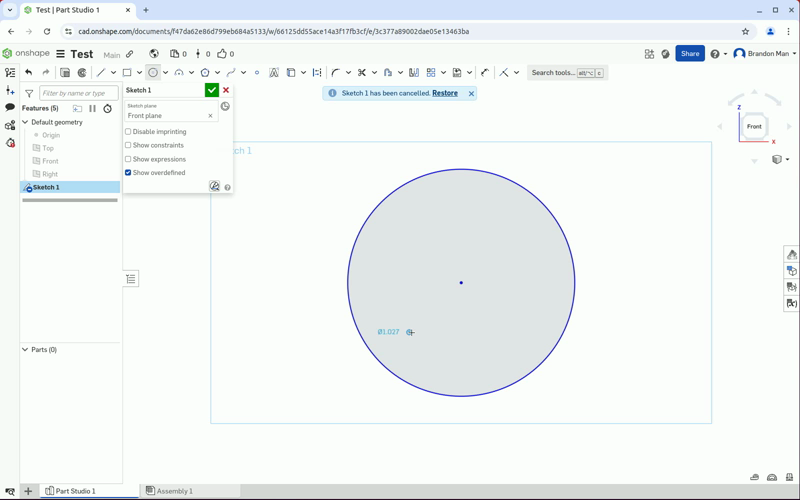
scroll(6)
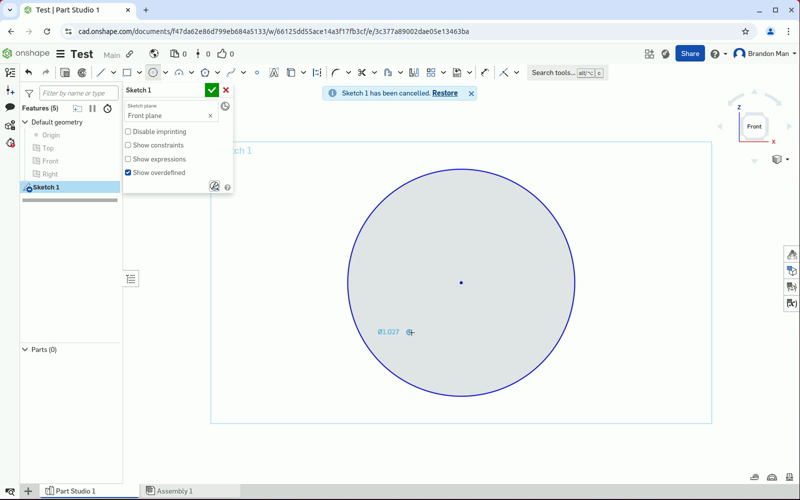
scroll(6)
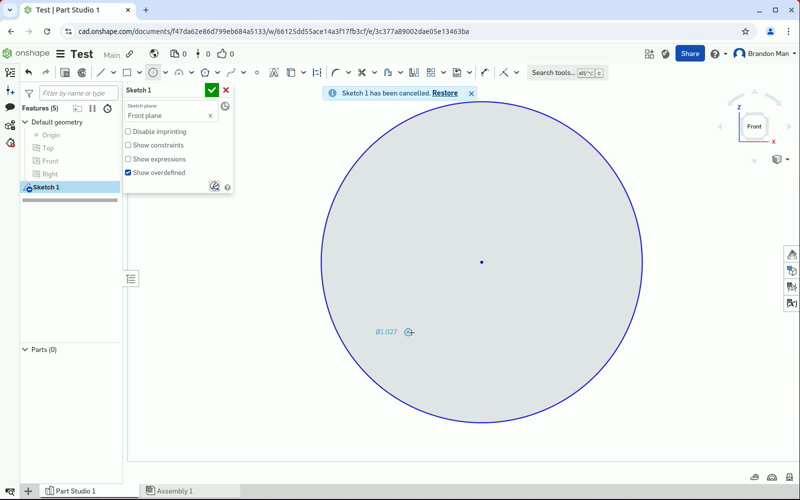
scroll(6)
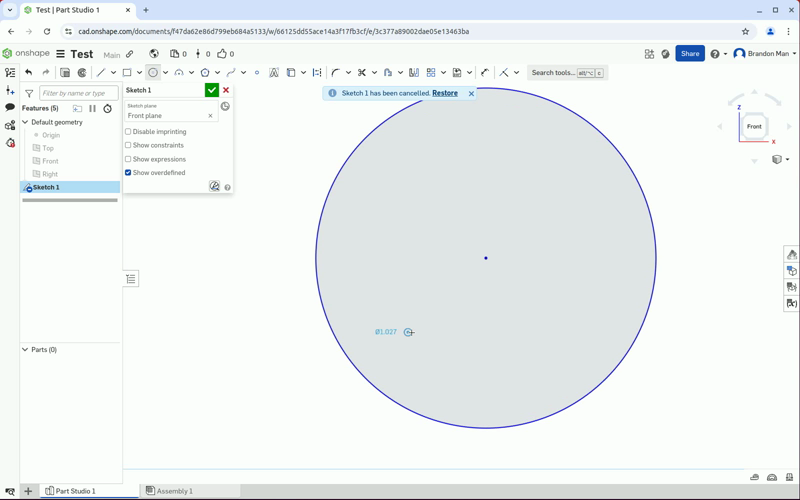
scroll(6)
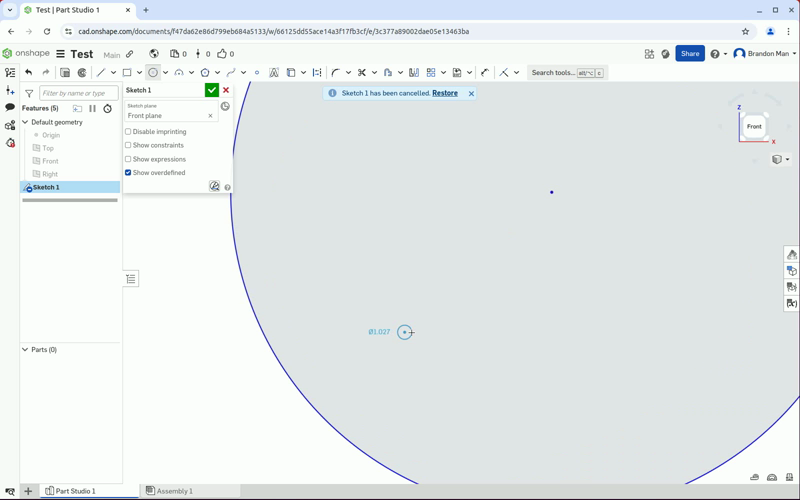
scroll(6)
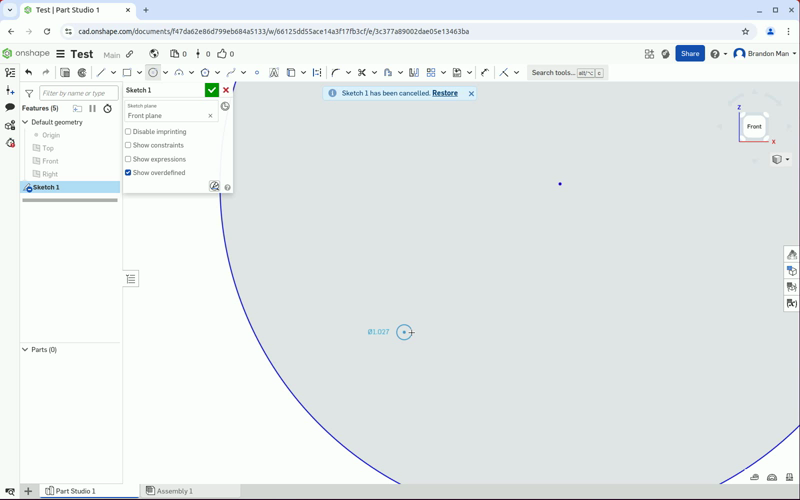
scroll(6)
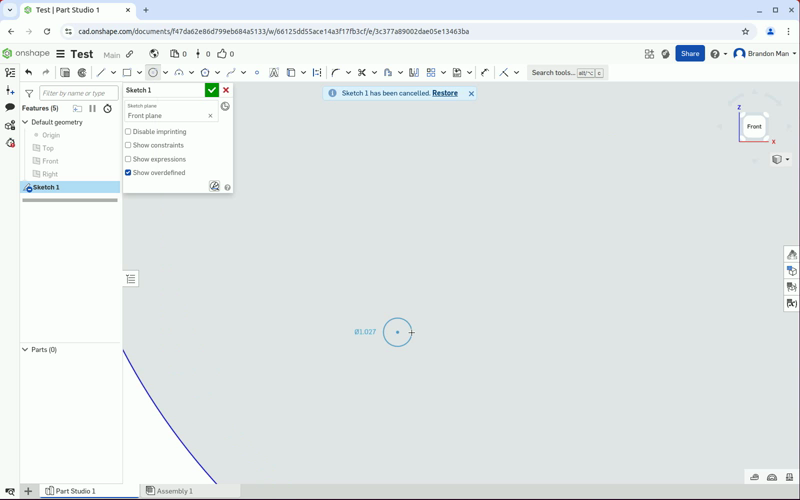
scroll(6)
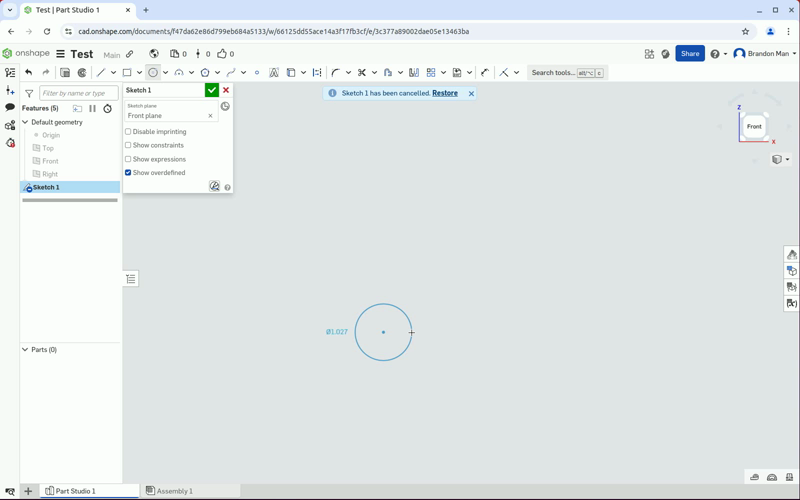
click(411, 332)
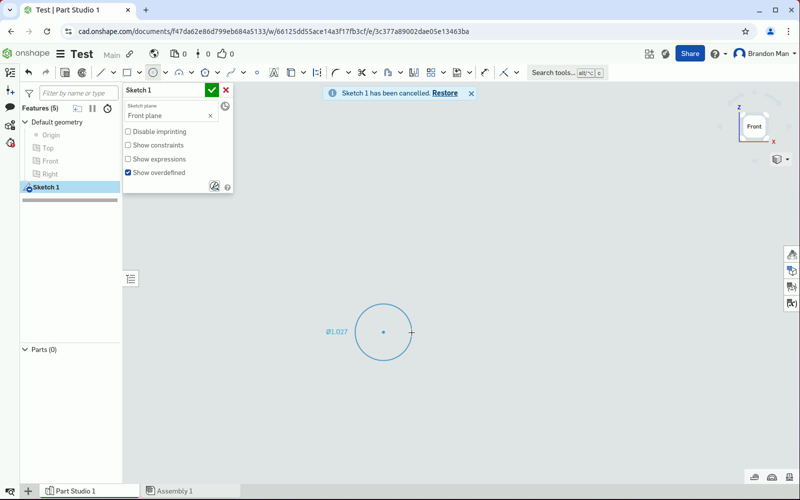
scroll(-6)
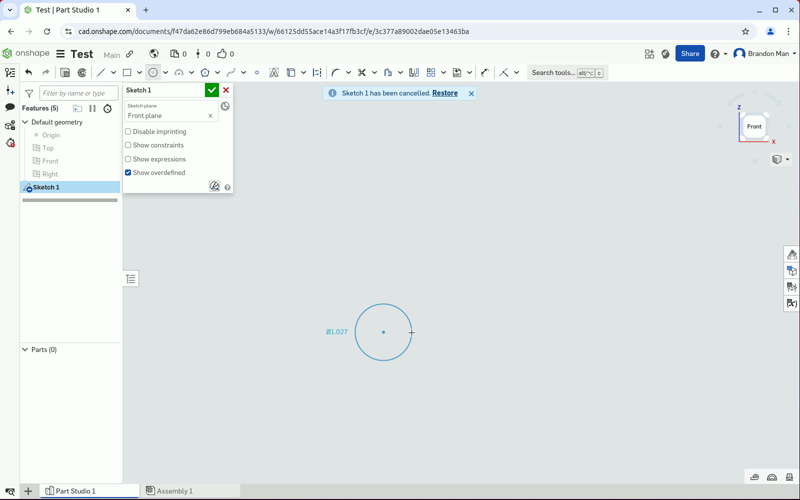
scroll(-6)
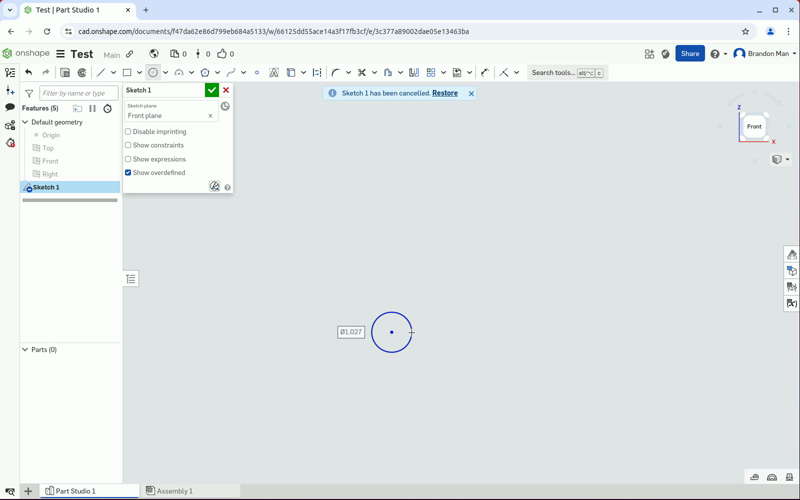
scroll(-6)
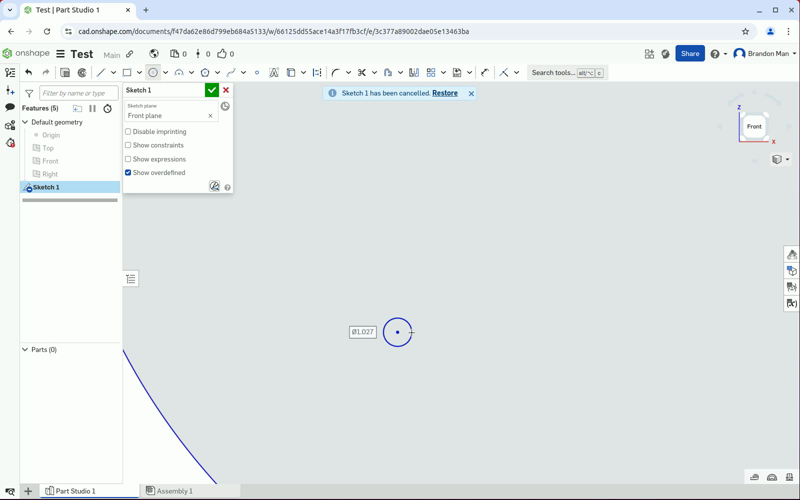
scroll(-6)
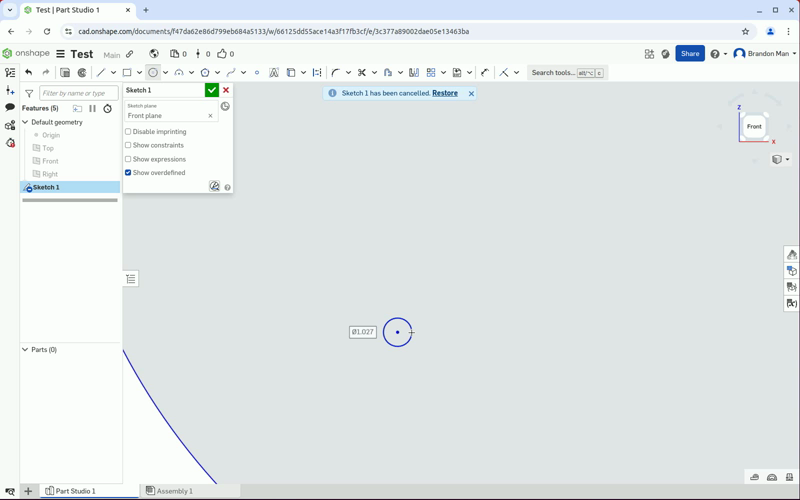
scroll(-6)
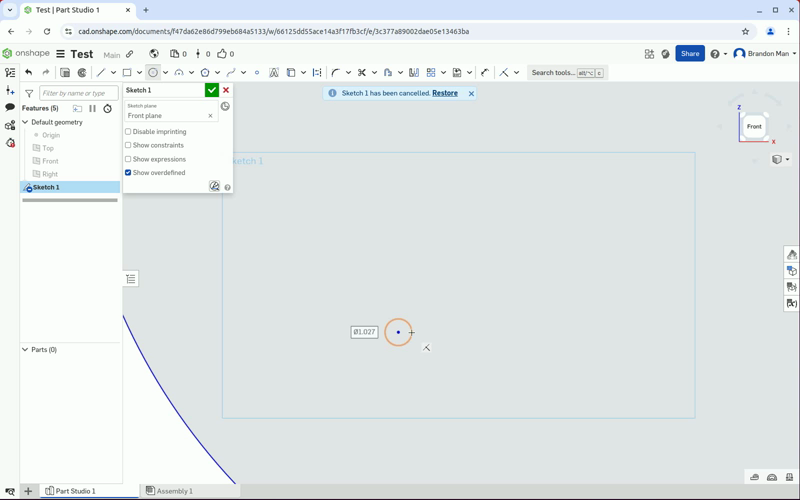
scroll(-6)
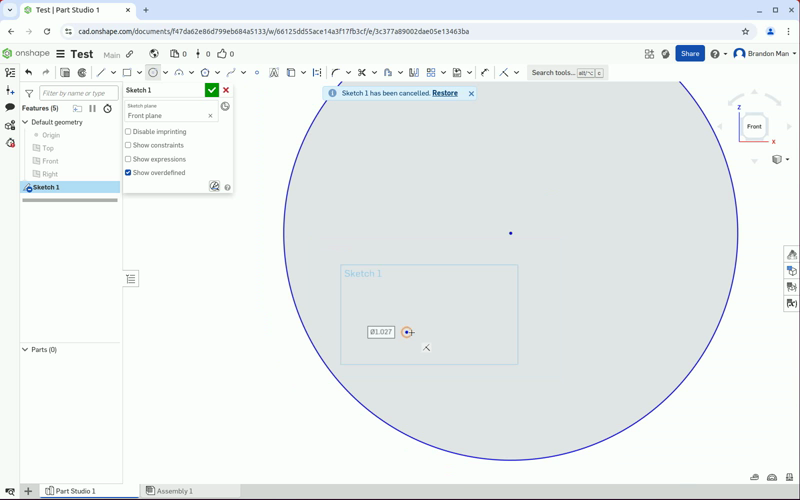
scroll(-6)
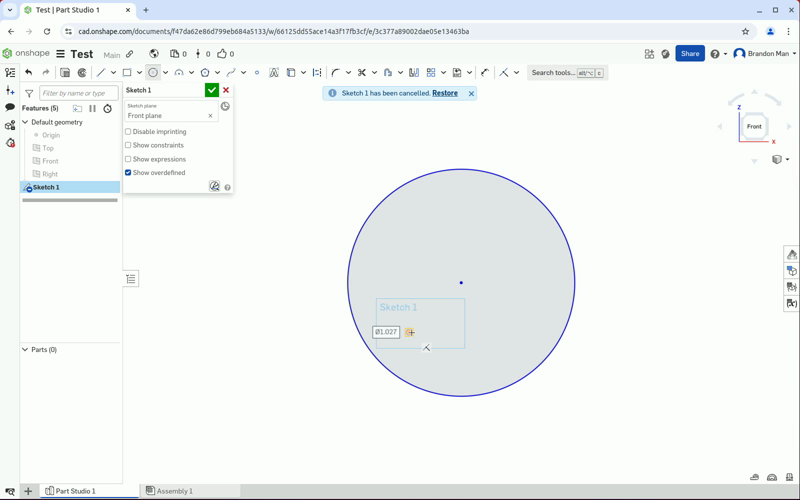
key(esc)
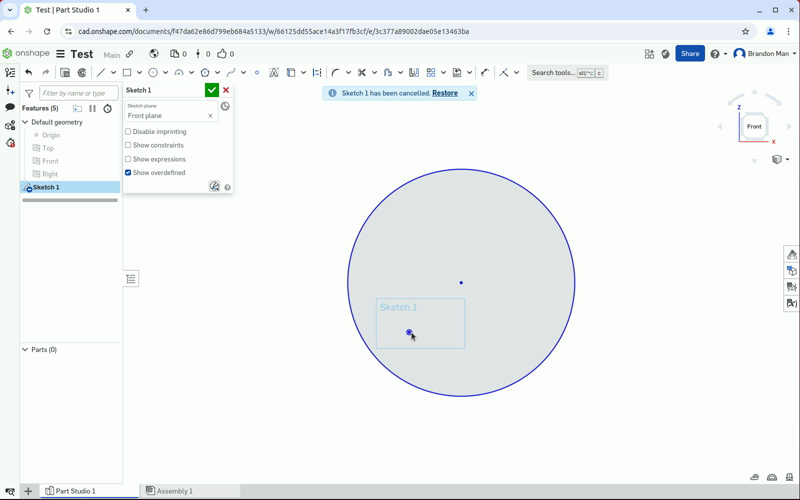
key(c)
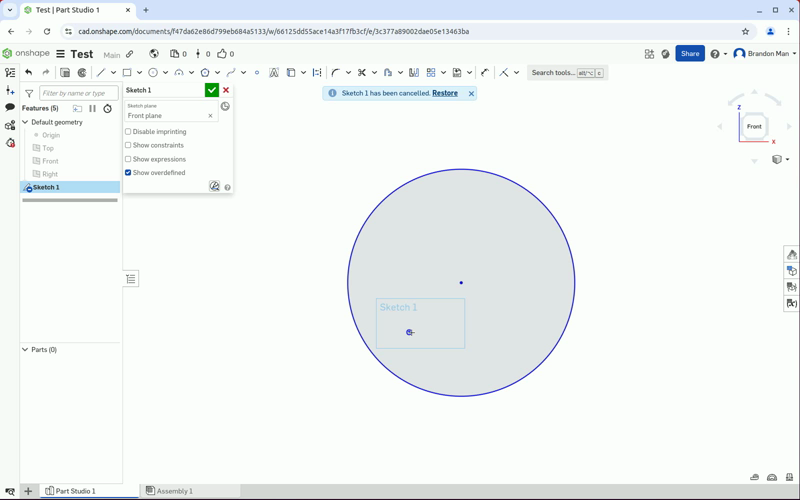
key_down(shift)
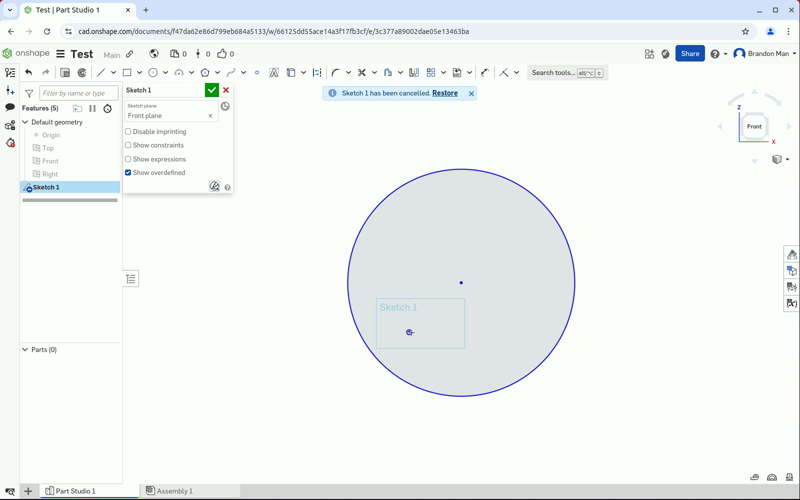
mouse_move(409, 233)
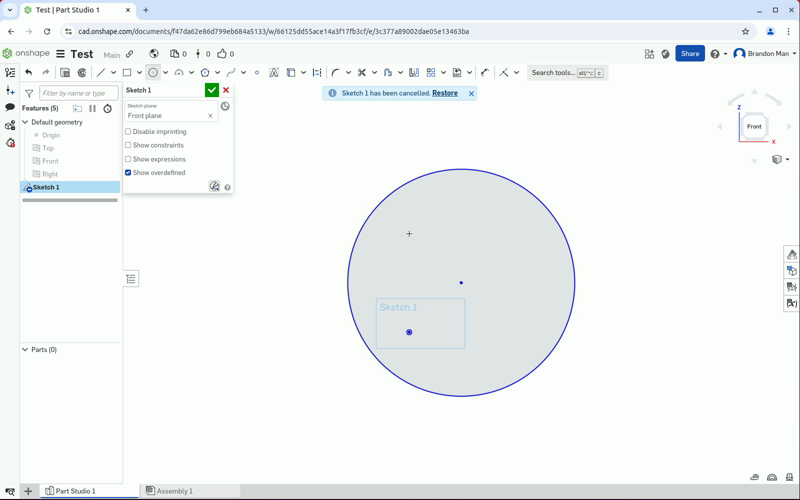
click(409, 233)
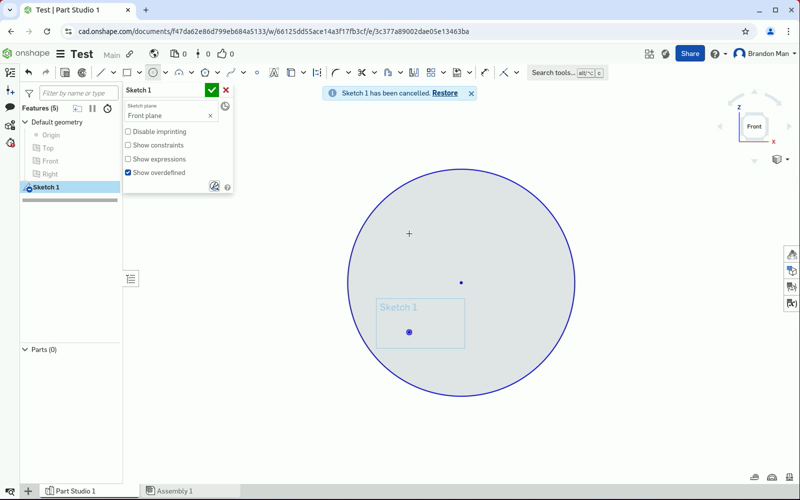
key_up(shift)
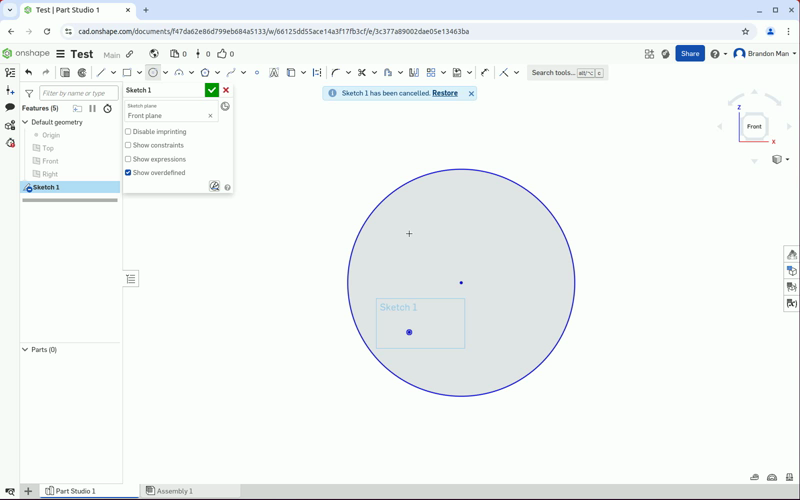
mouse_move(411, 233)
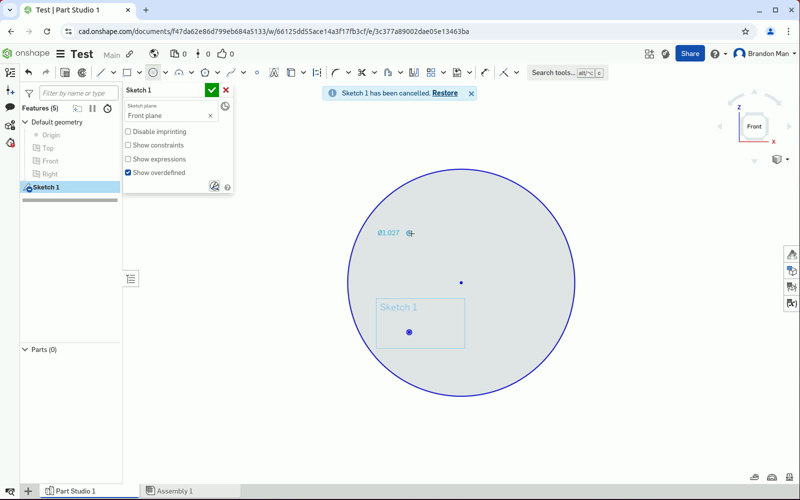
scroll(6)
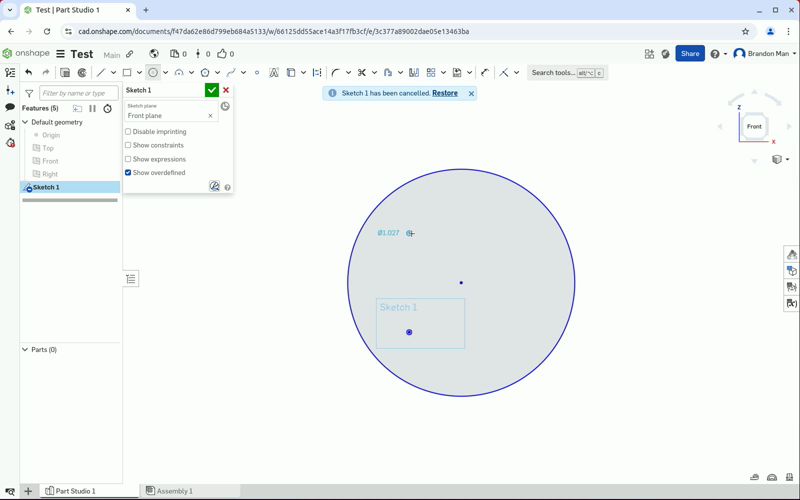
scroll(6)
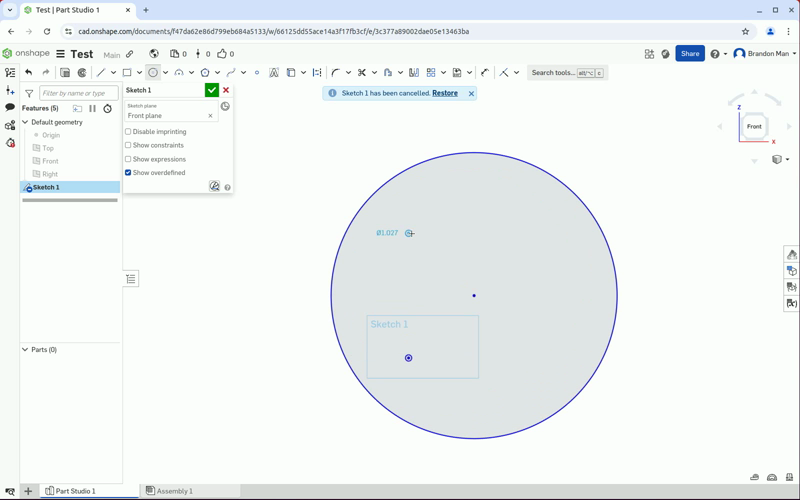
scroll(6)
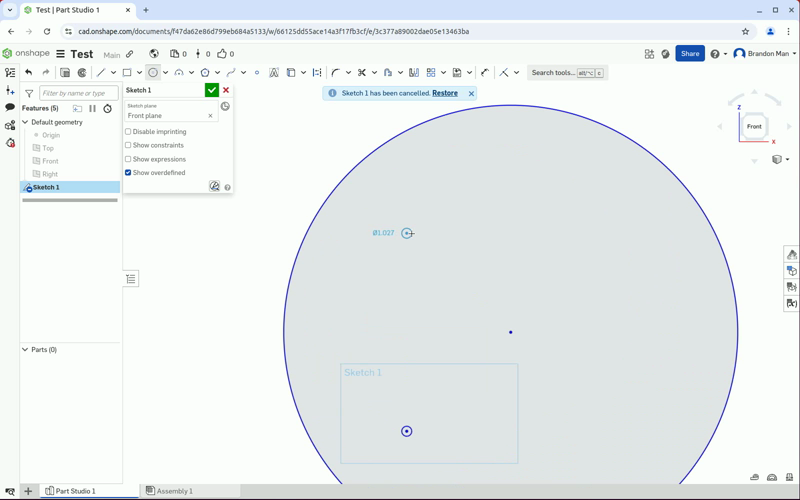
scroll(6)
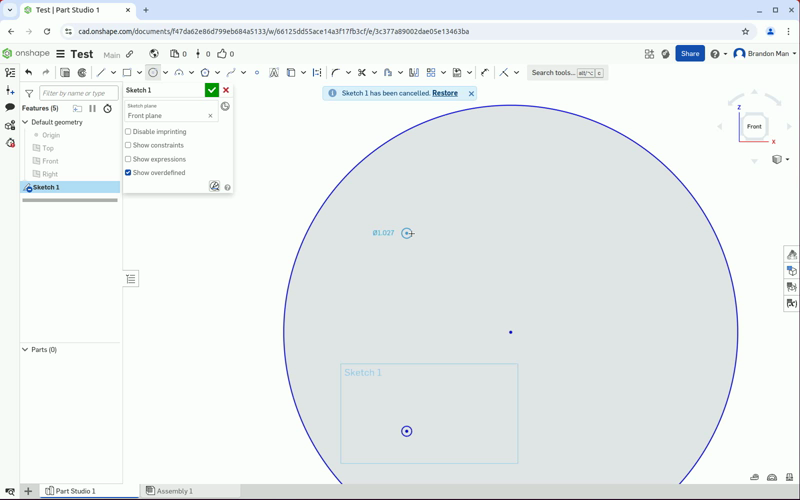
scroll(6)
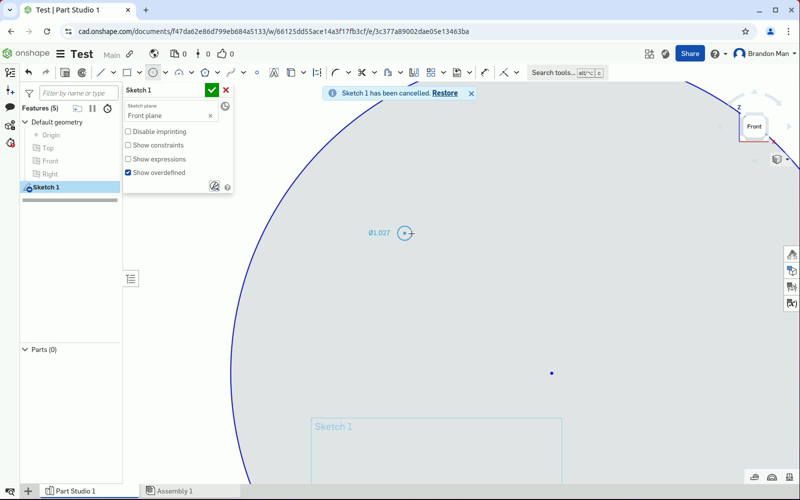
scroll(6)
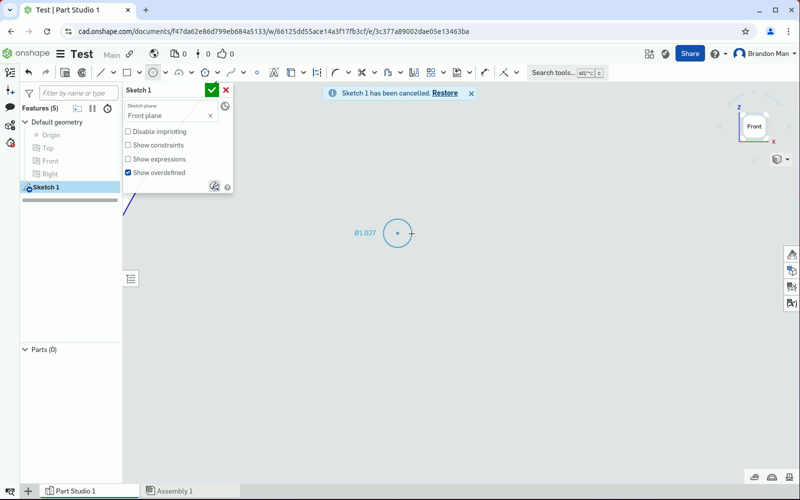
scroll(6)
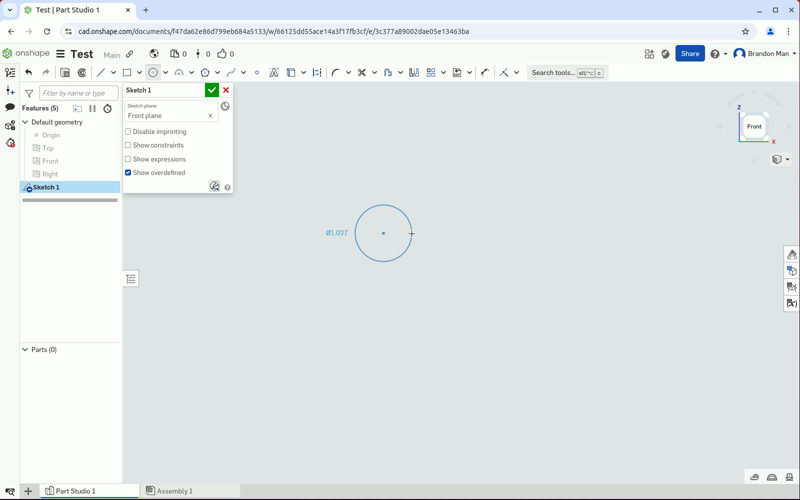
click(411, 233)
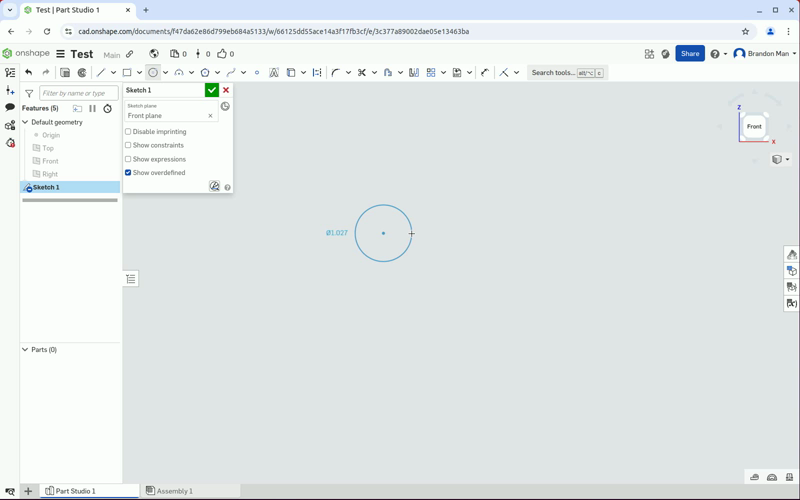
scroll(-6)
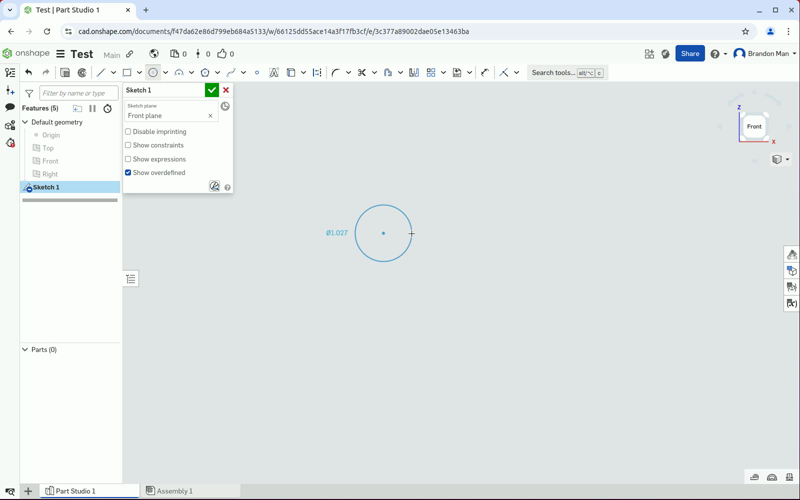
scroll(-6)
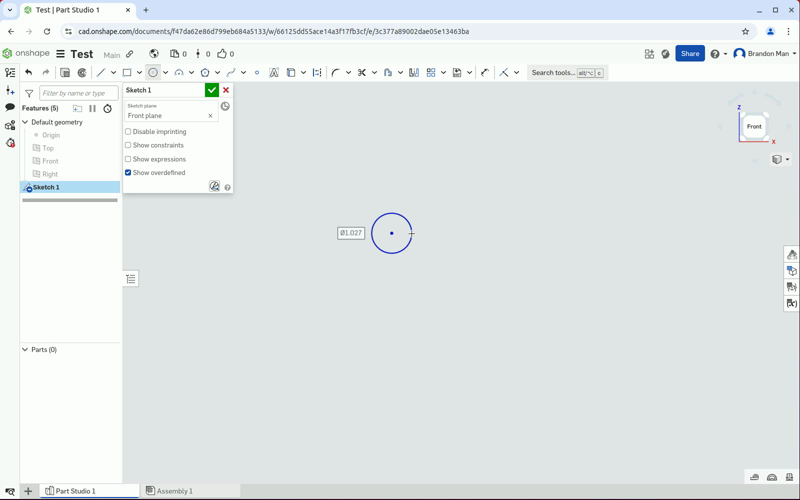
scroll(-6)
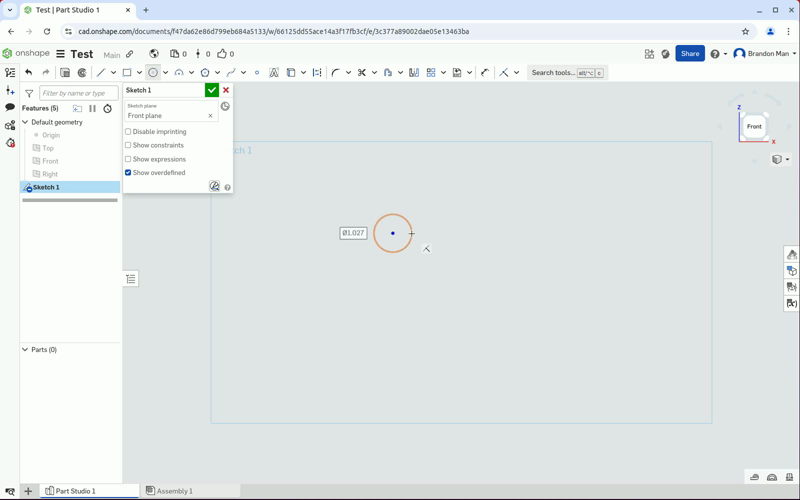
scroll(-6)
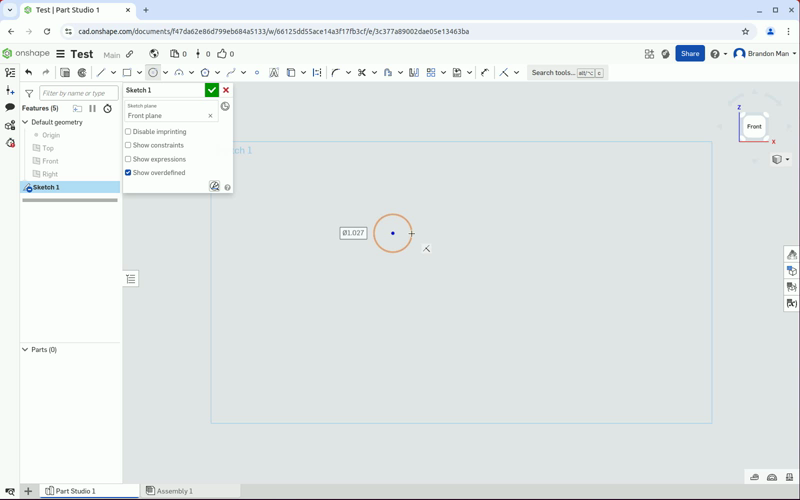
scroll(-6)
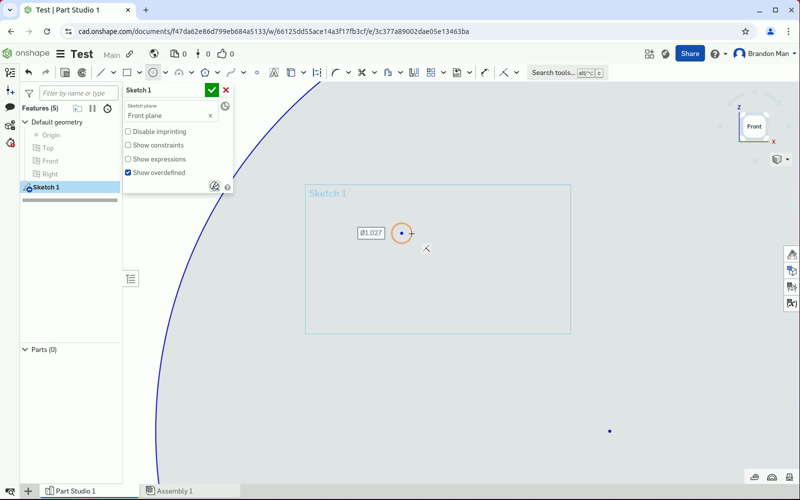
scroll(-6)
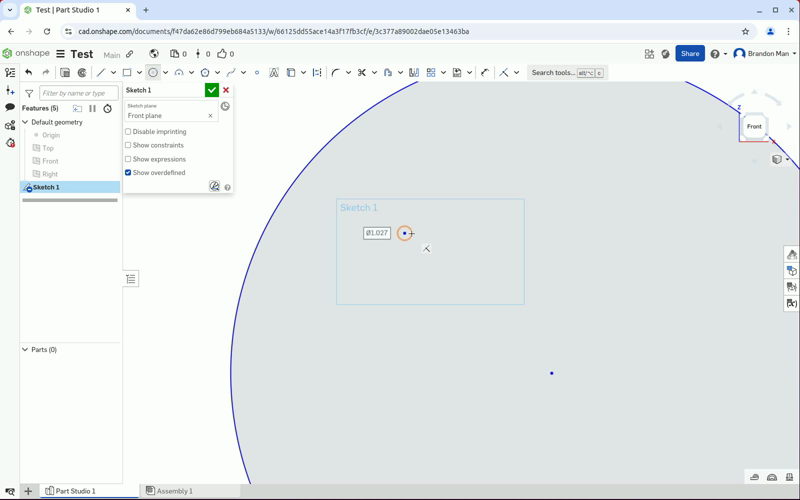
scroll(-6)
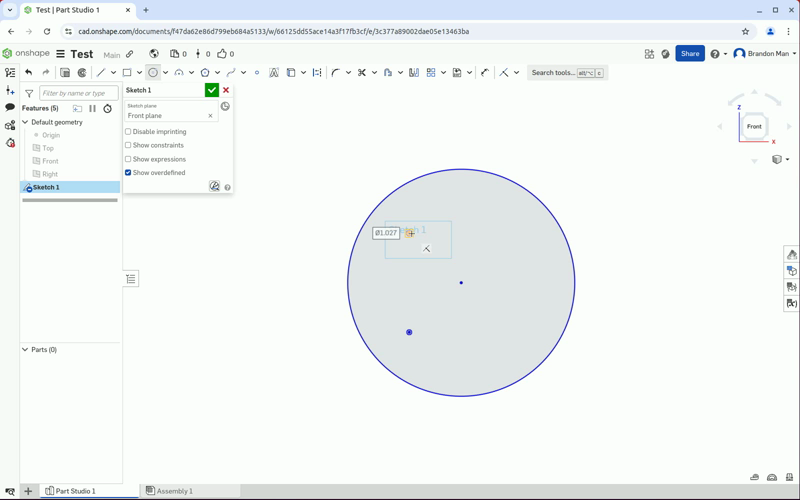
key(esc)
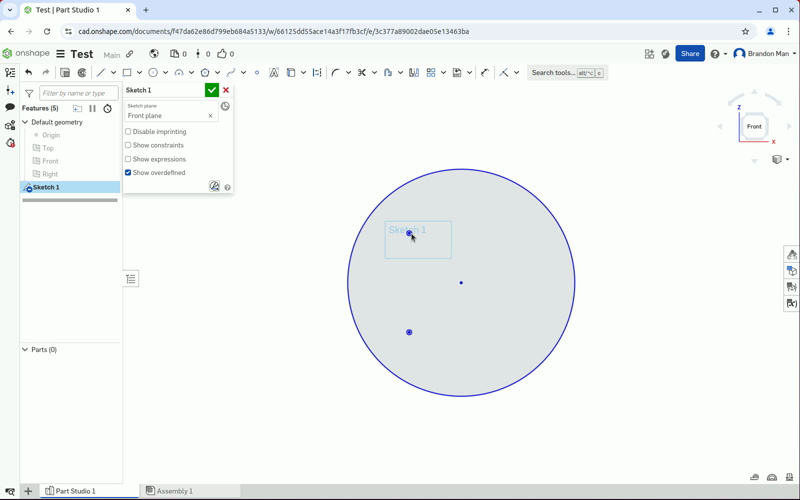
key(c)
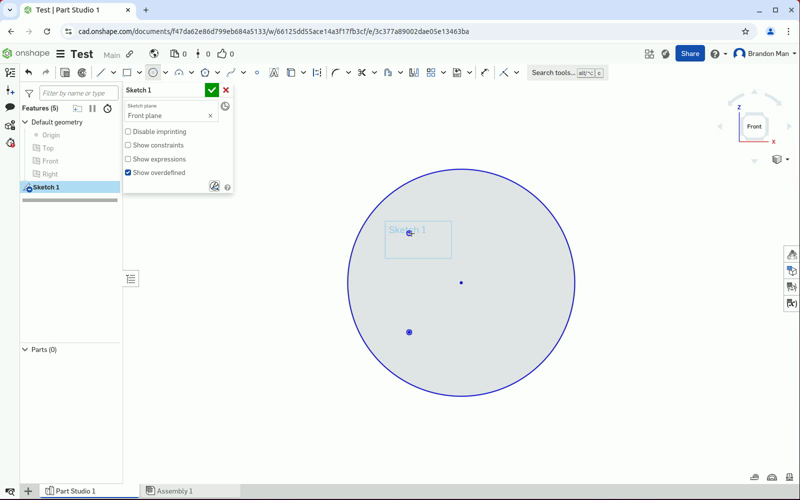
key_down(shift)
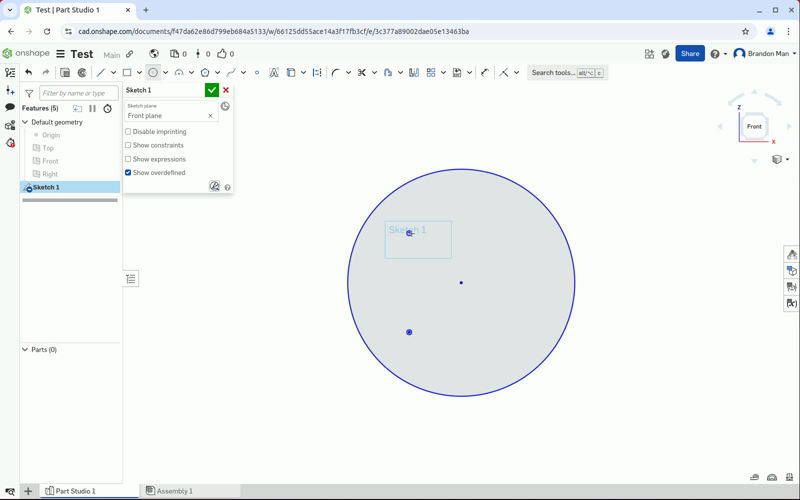
mouse_move(461, 282)
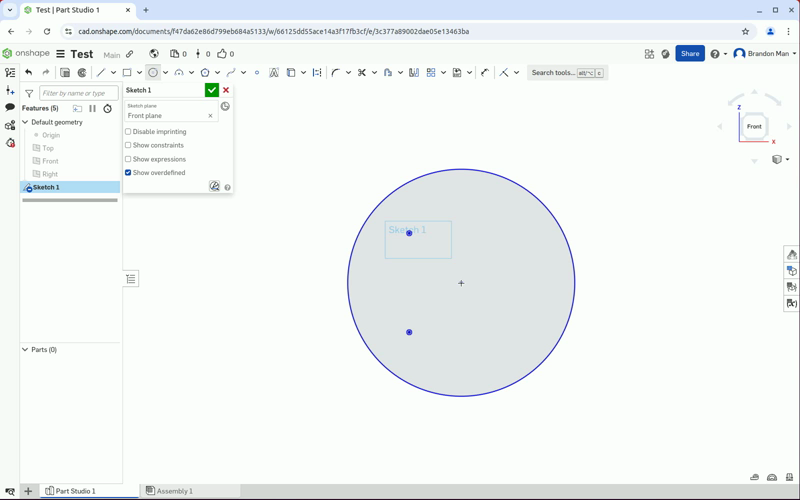
click(461, 282)
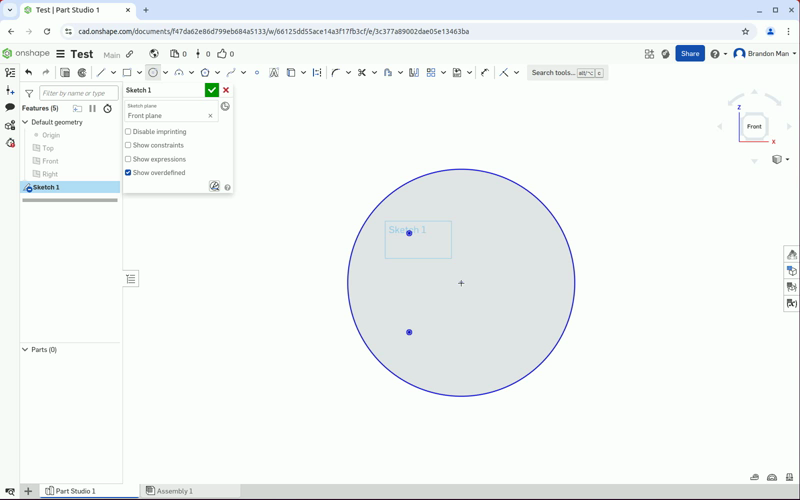
key_up(shift)
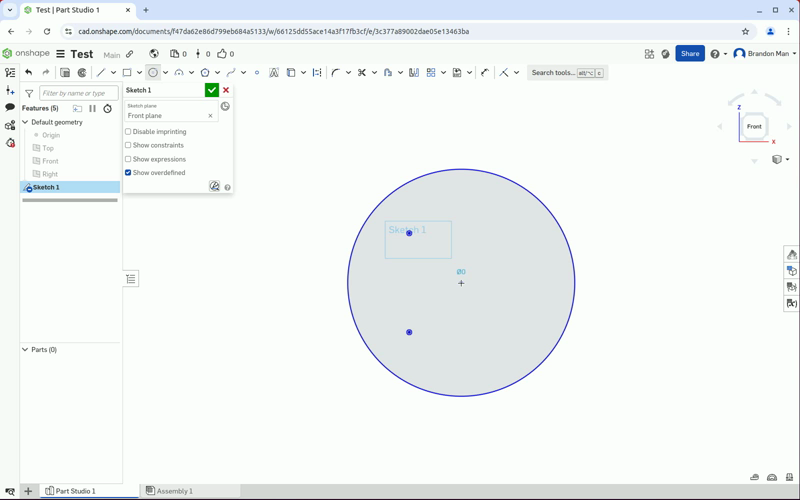
mouse_move(466, 282)
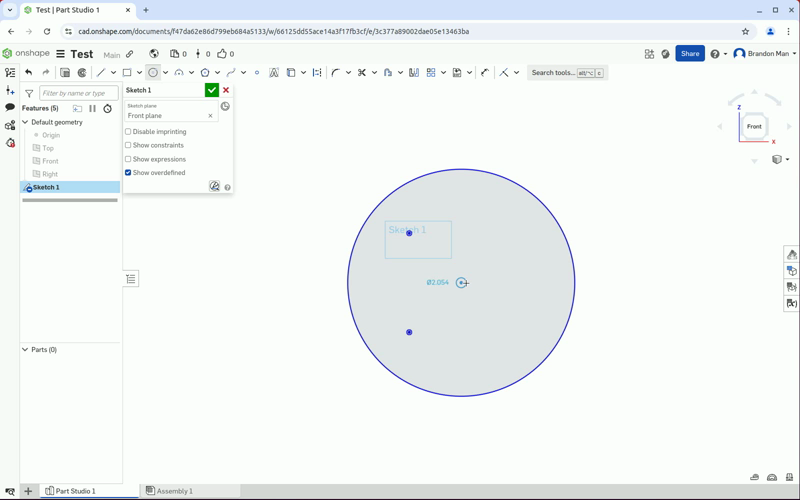
click(466, 282)
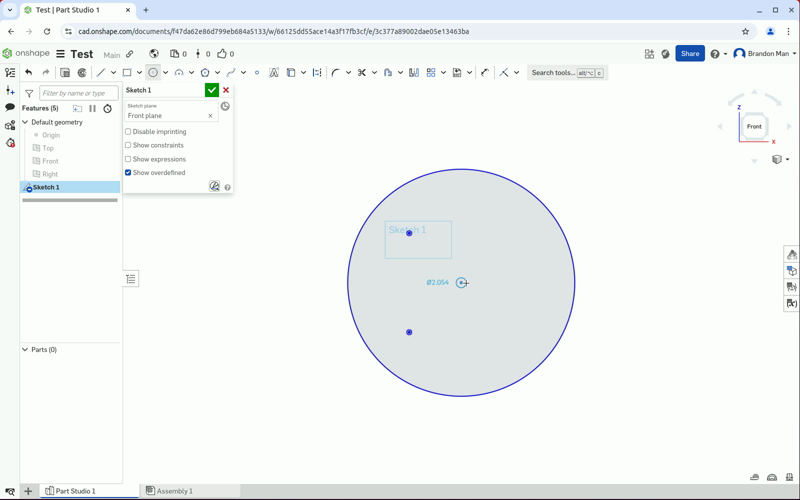
key(esc)
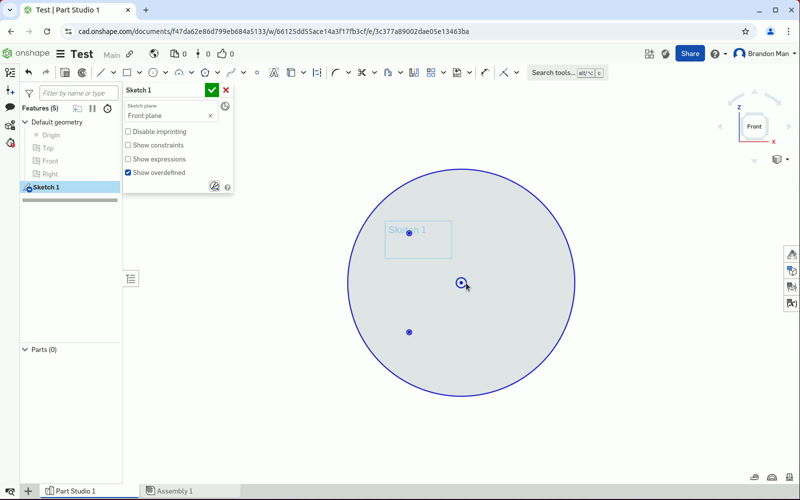
key(c)
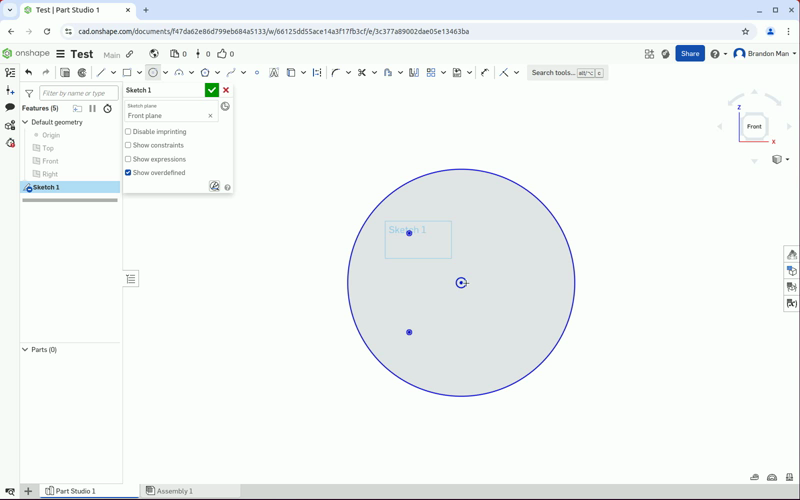
key_down(shift)
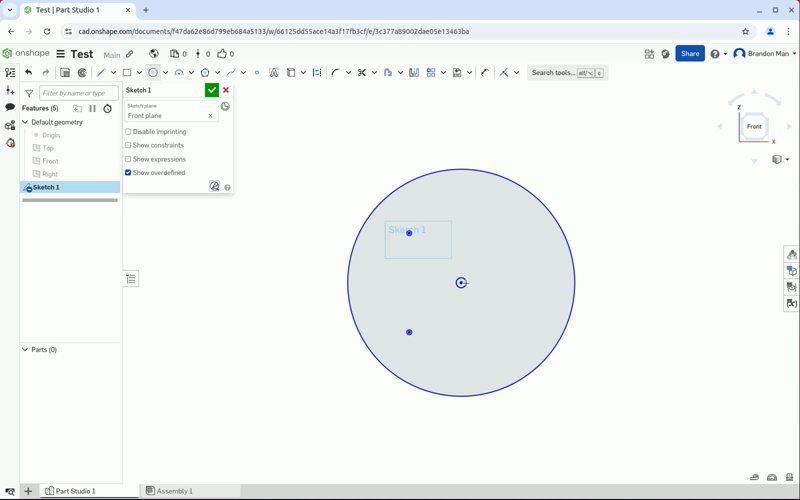
mouse_move(510, 332)
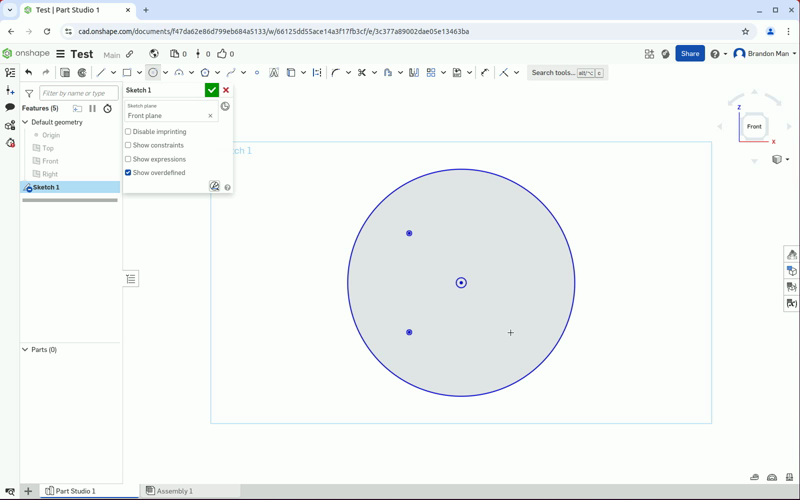
click(510, 332)
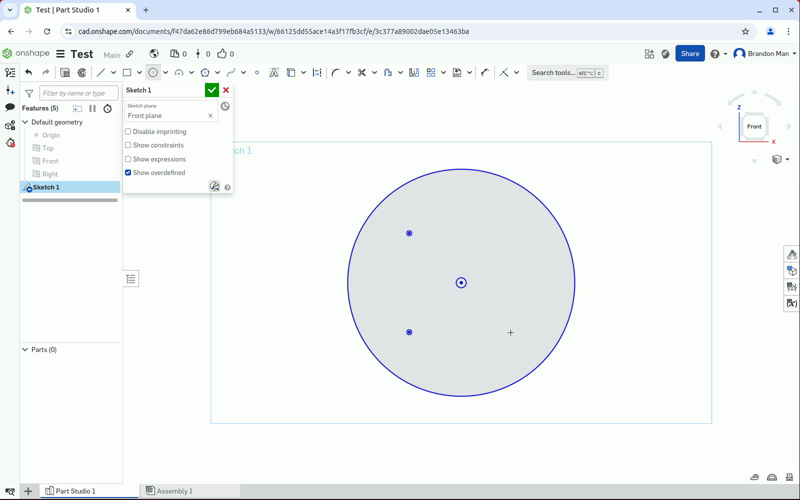
key_up(shift)
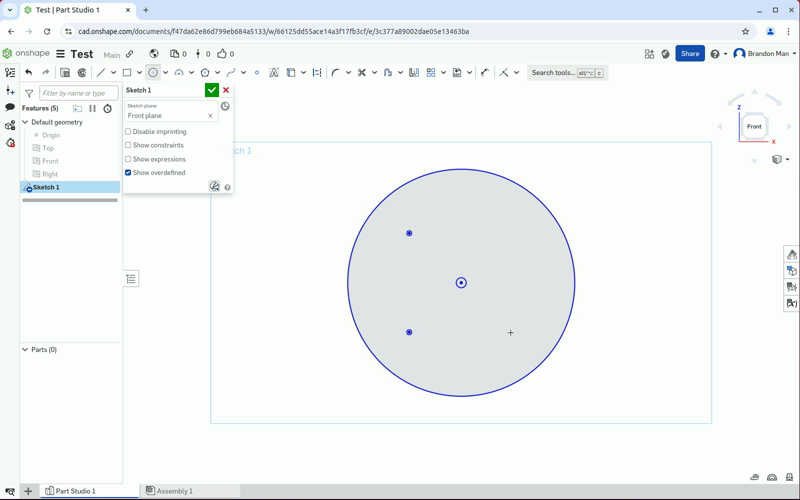
mouse_move(513, 332)
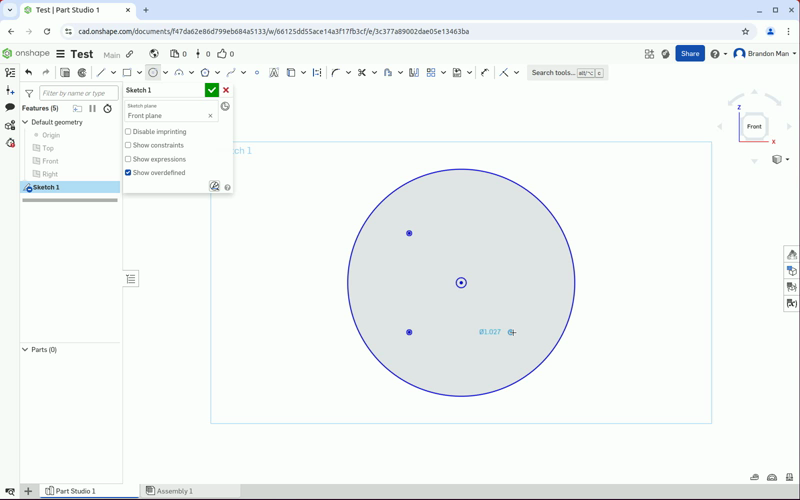
scroll(6)
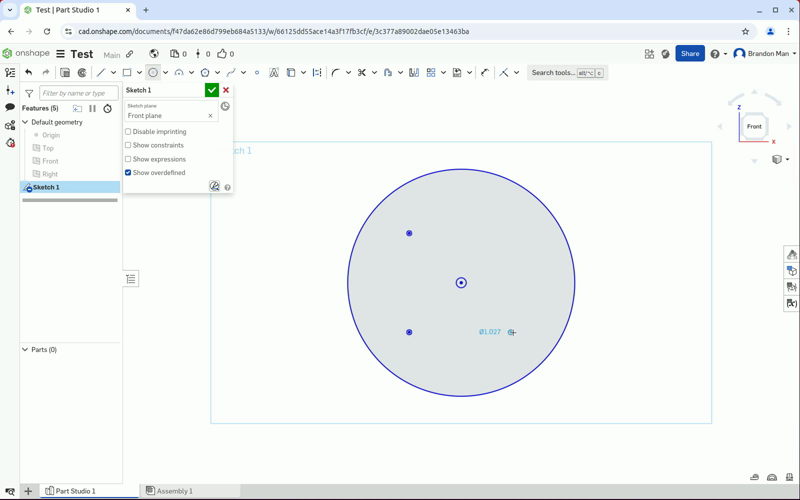
scroll(6)
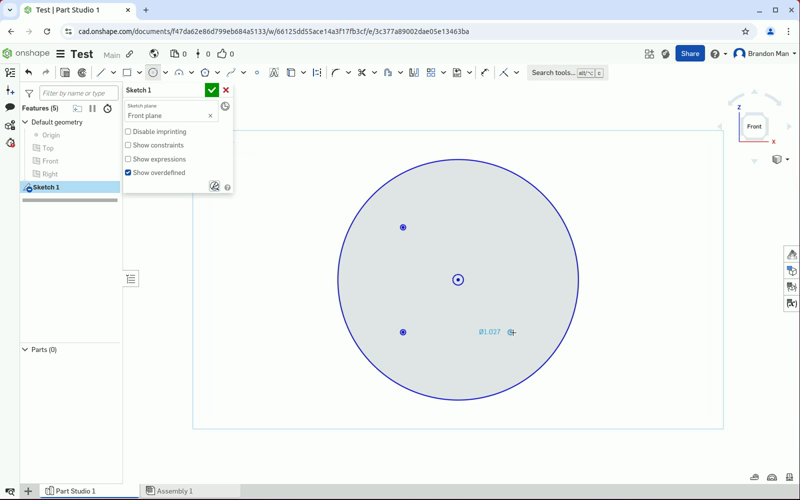
scroll(6)
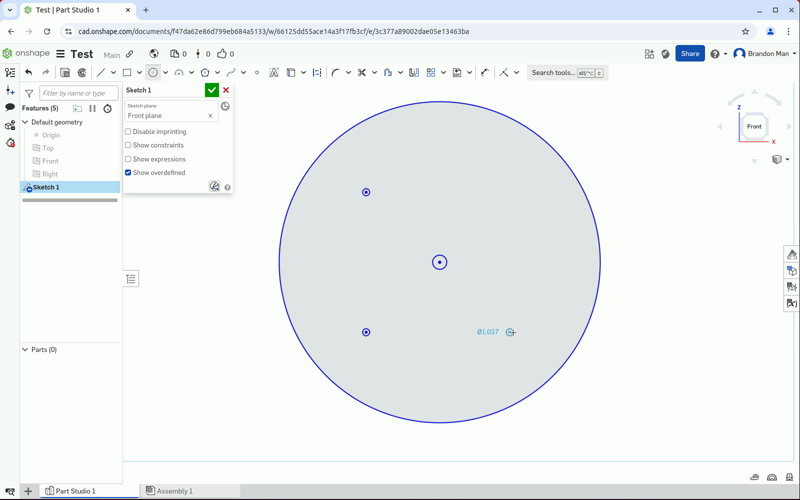
scroll(6)
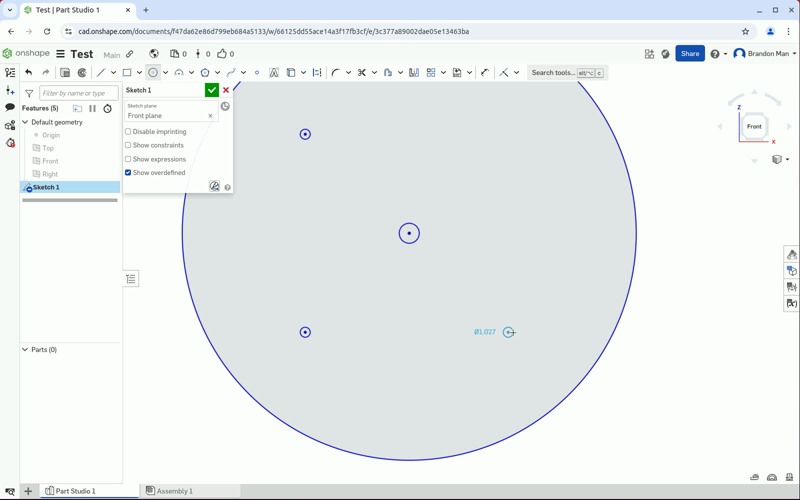
scroll(6)
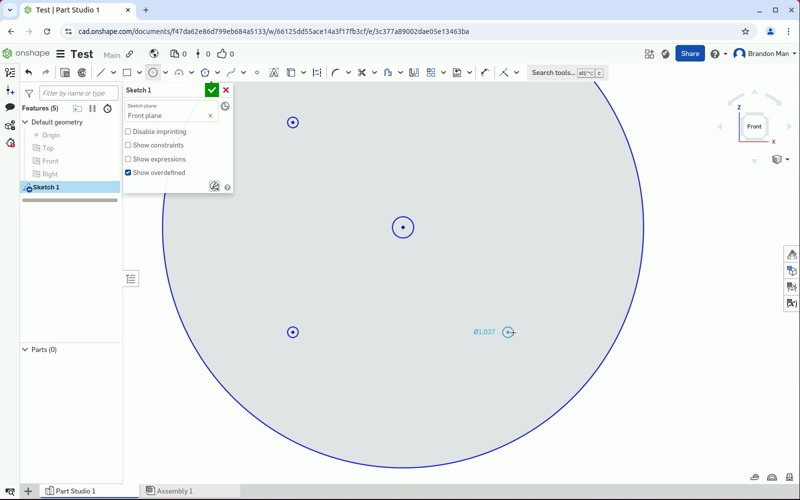
scroll(6)
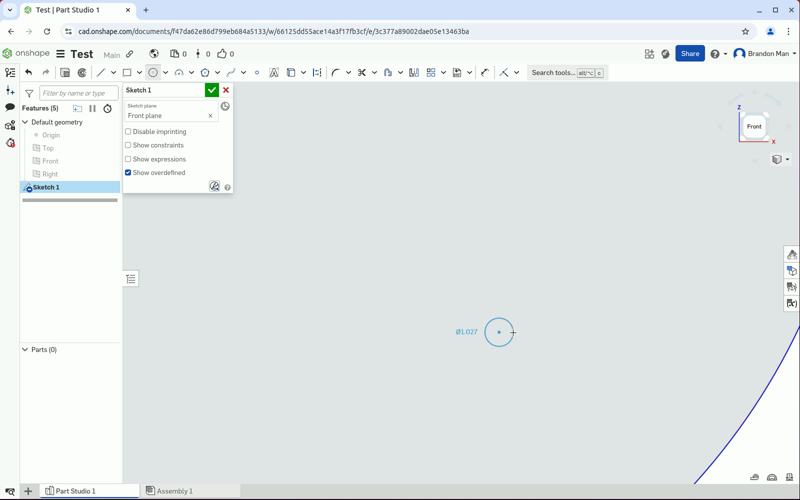
scroll(6)
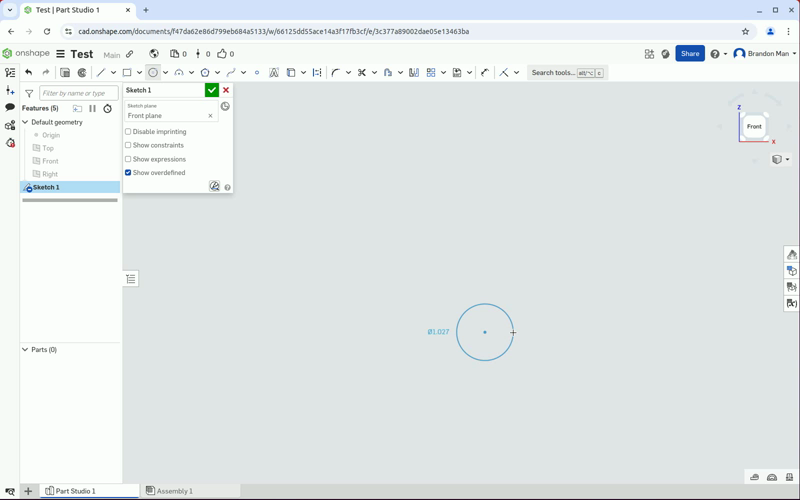
click(513, 332)
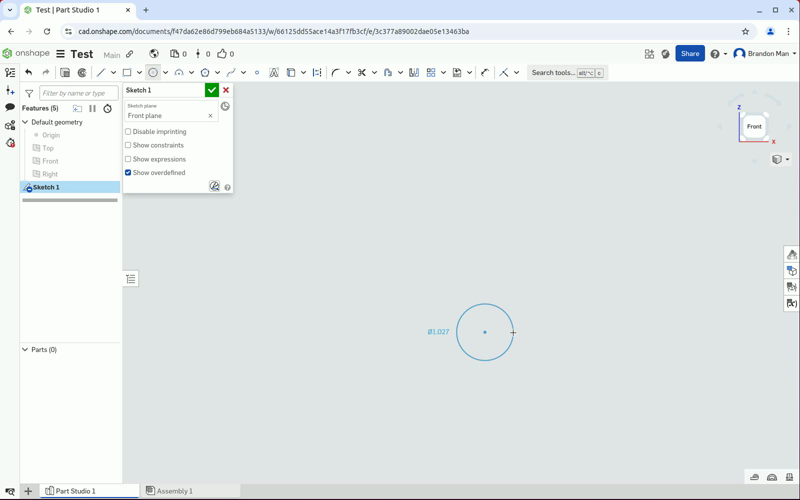
scroll(-6)
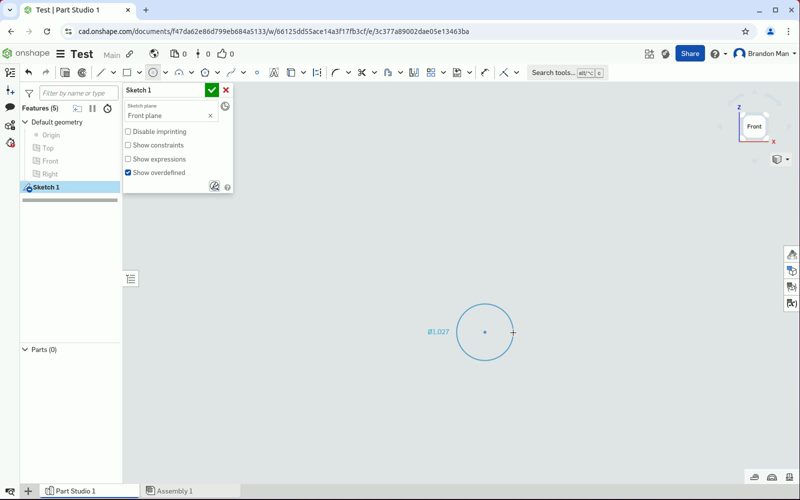
scroll(-6)
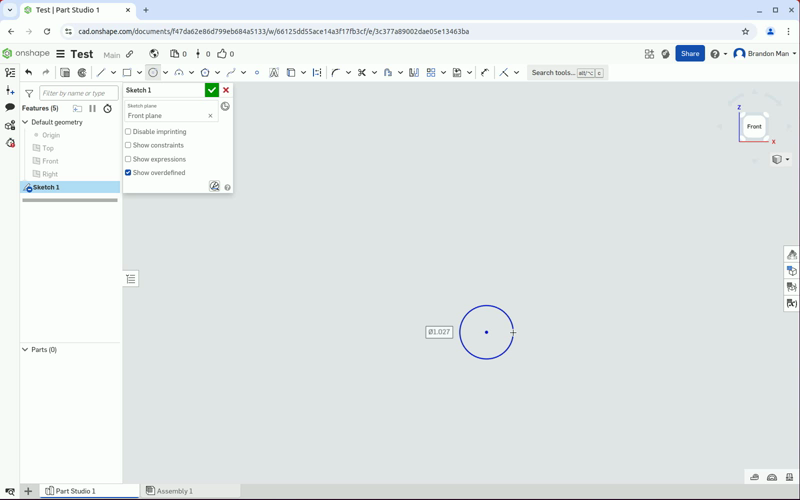
scroll(-6)
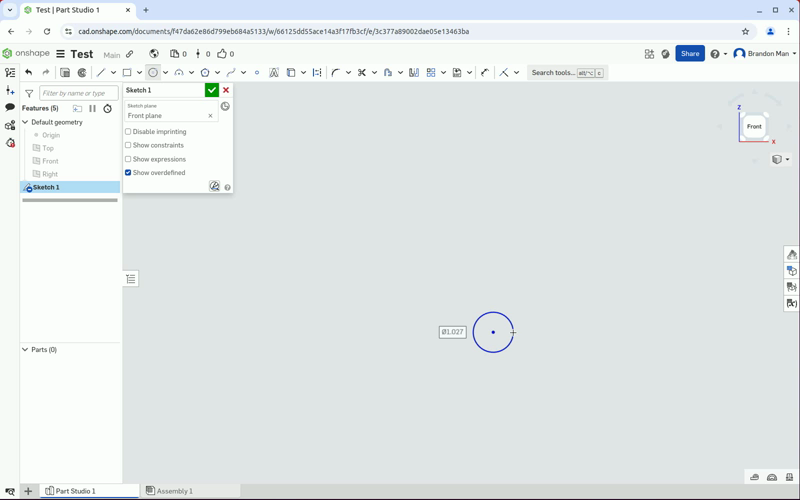
scroll(-6)
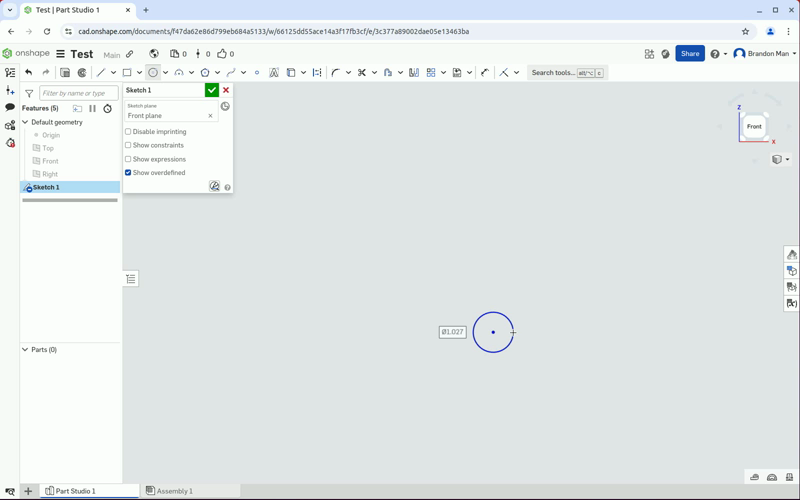
scroll(-6)
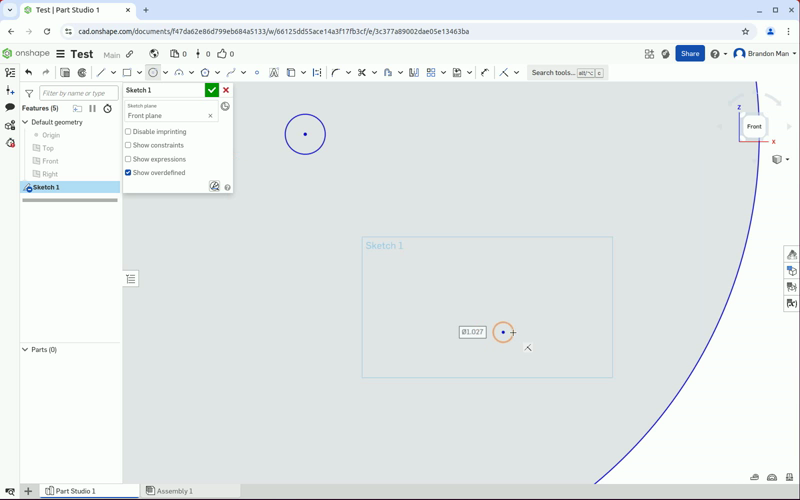
scroll(-6)
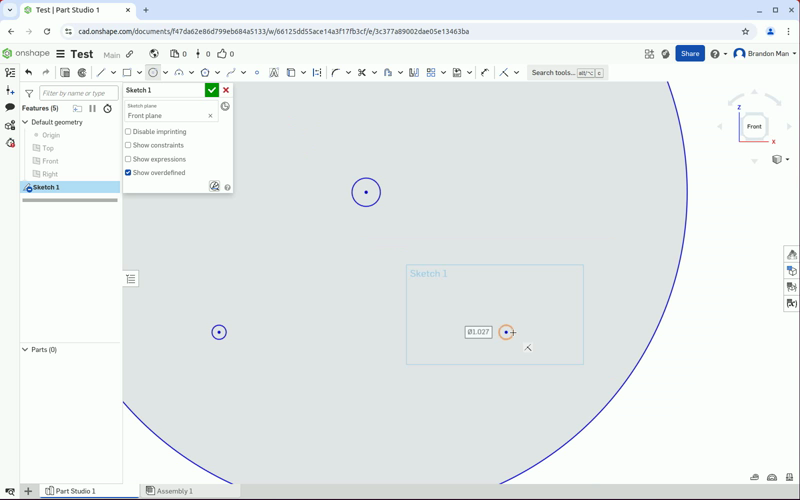
scroll(-6)
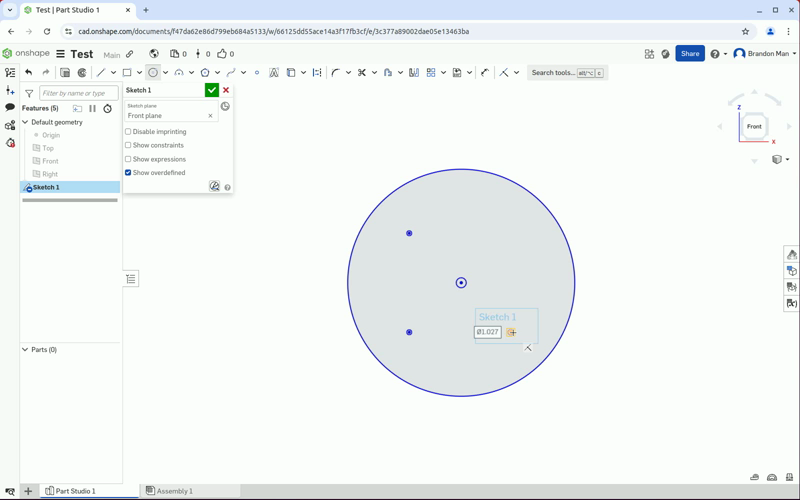
key(esc)
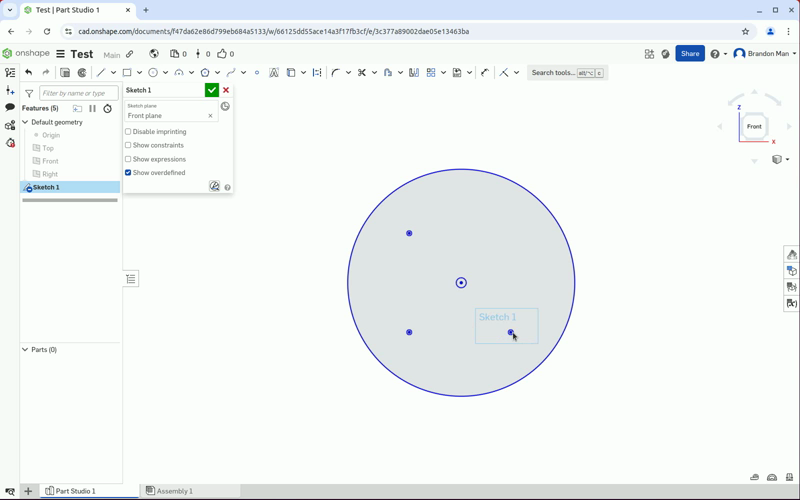
key(c)
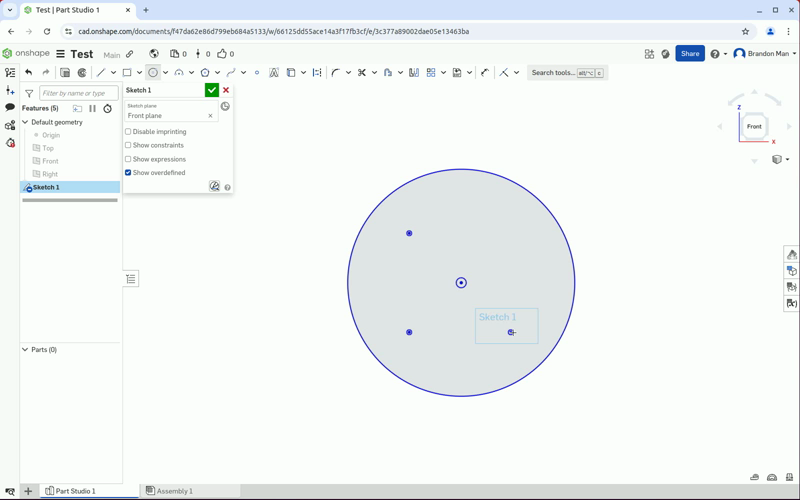
key_down(shift)
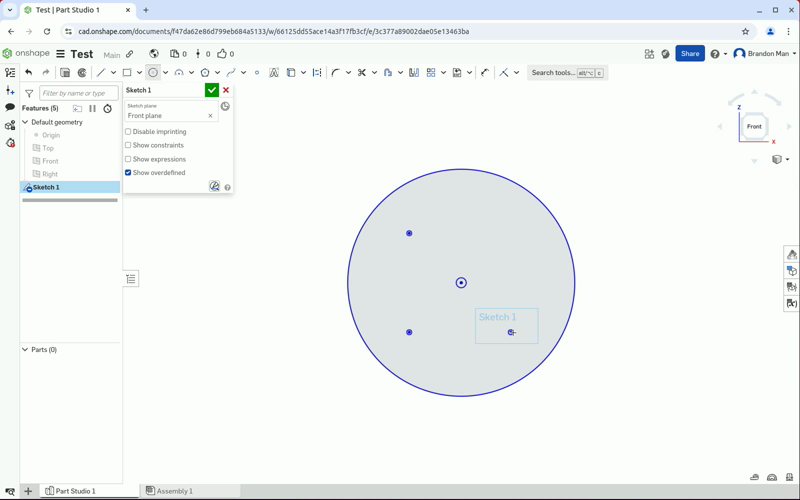
mouse_move(510, 233)
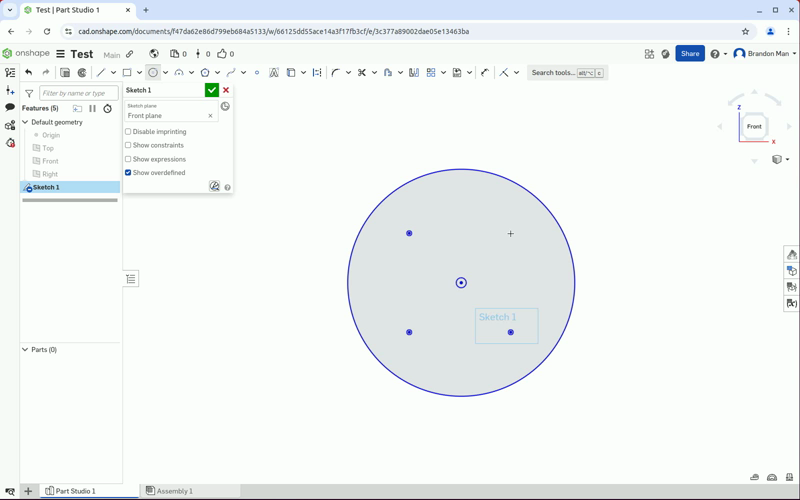
click(510, 233)
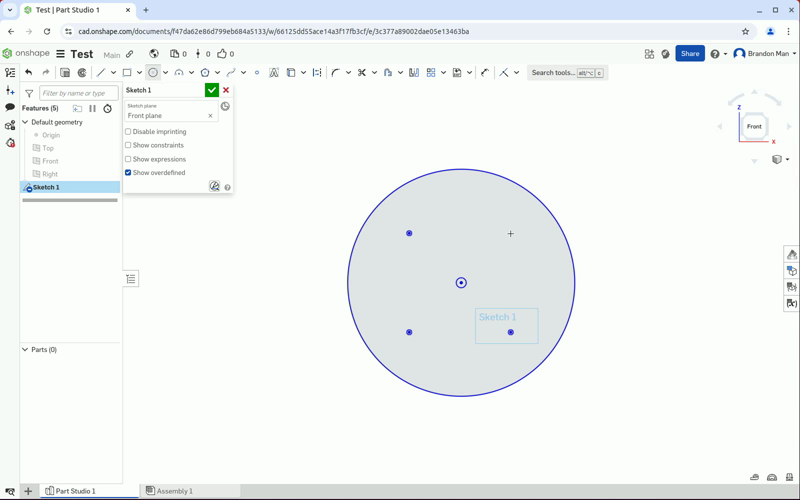
key_up(shift)
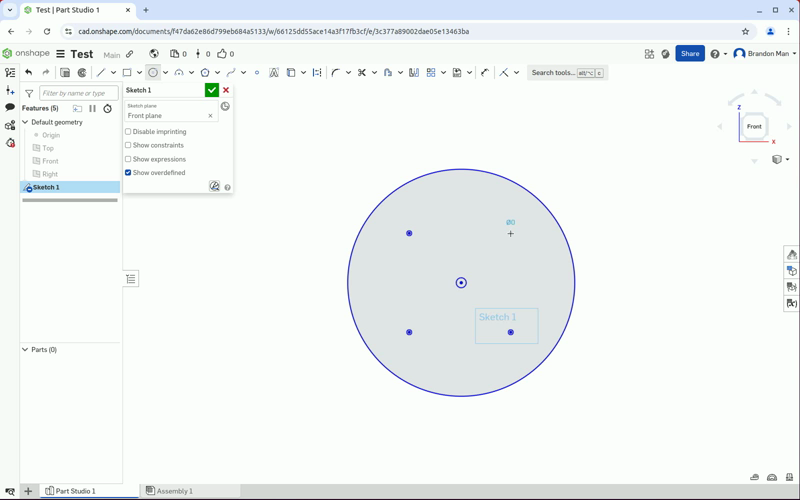
mouse_move(513, 233)
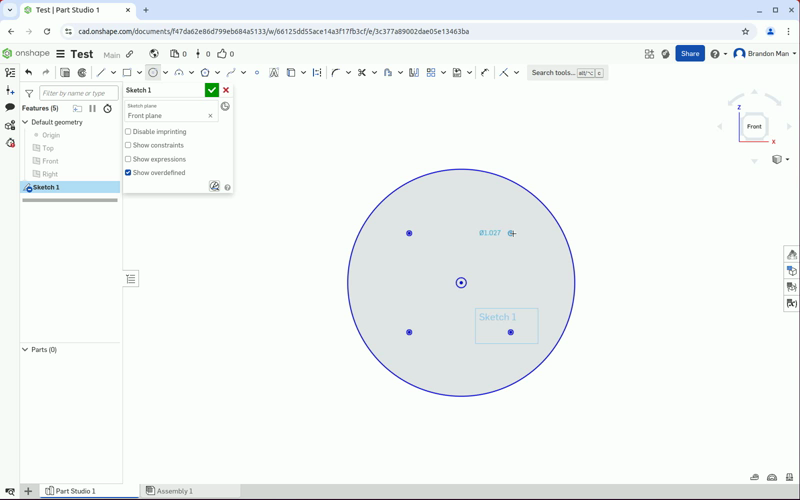
scroll(6)
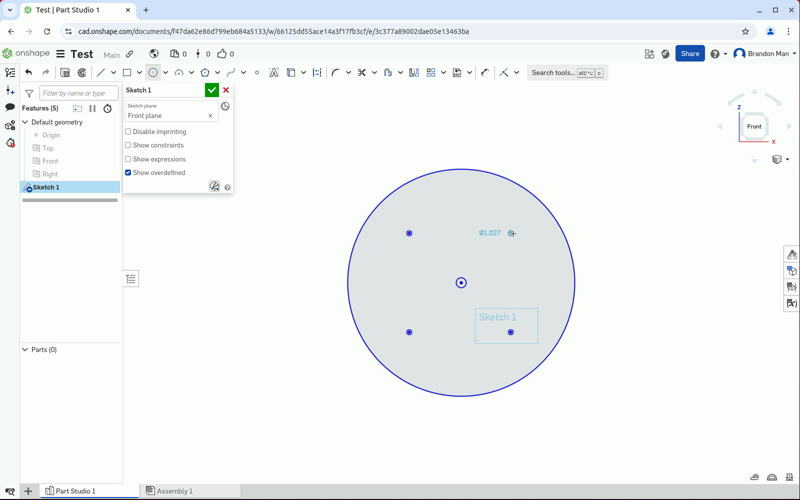
scroll(6)
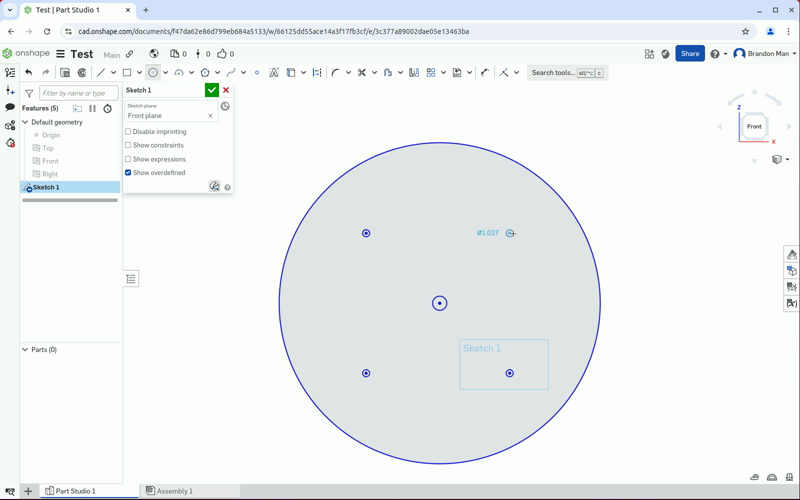
scroll(6)
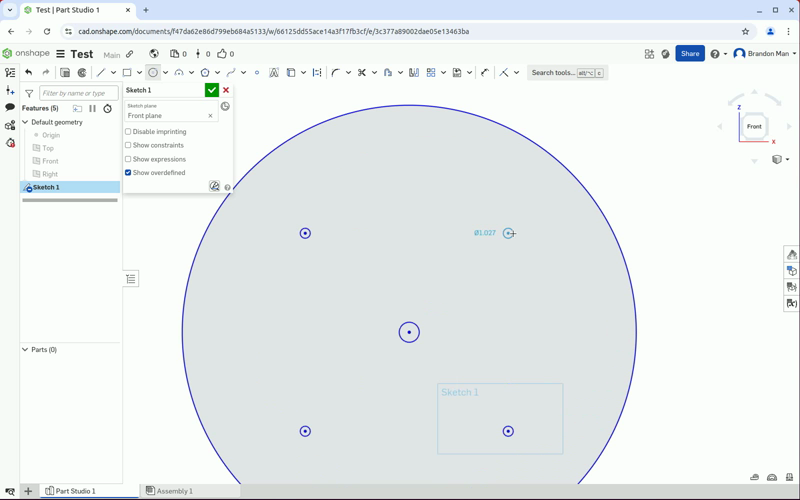
scroll(6)
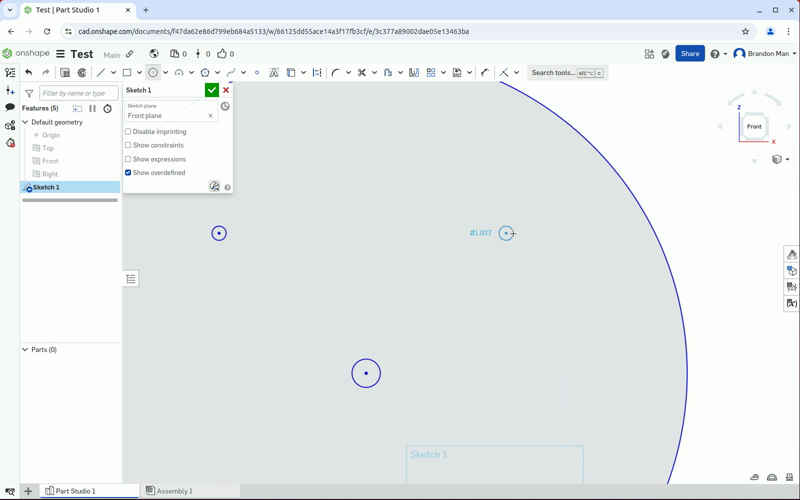
scroll(6)
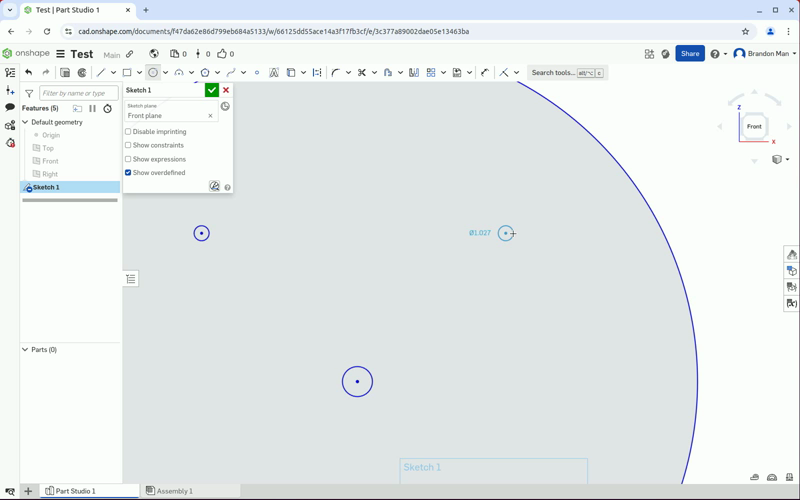
scroll(6)
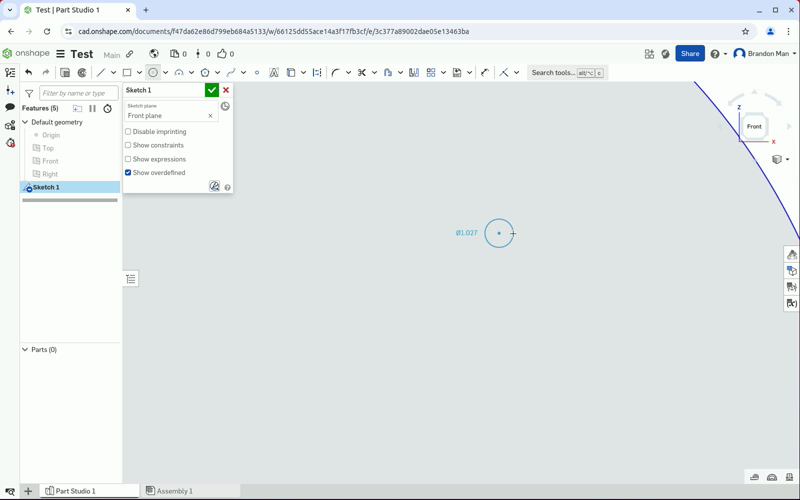
scroll(6)
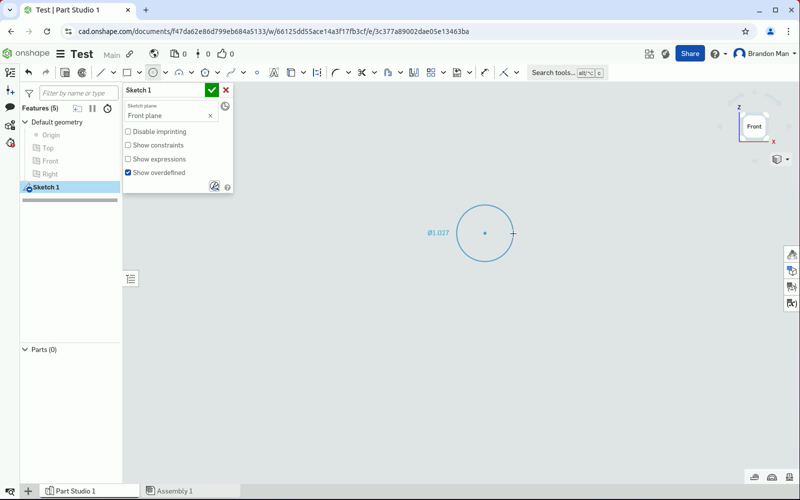
click(513, 233)
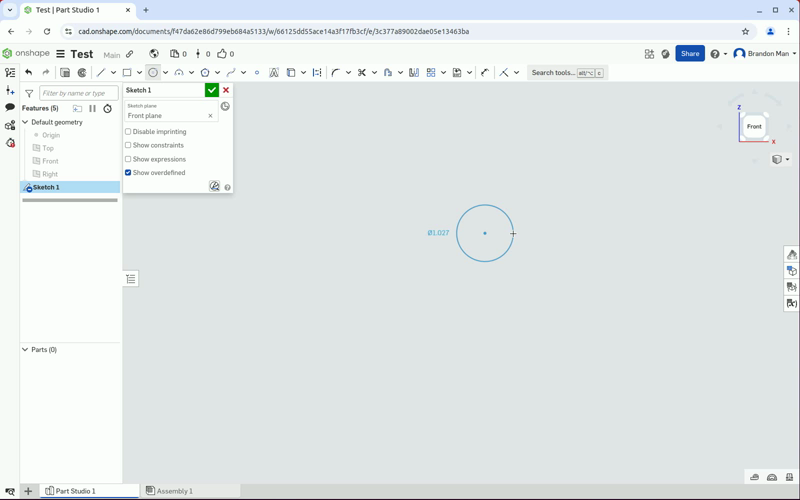
scroll(-6)
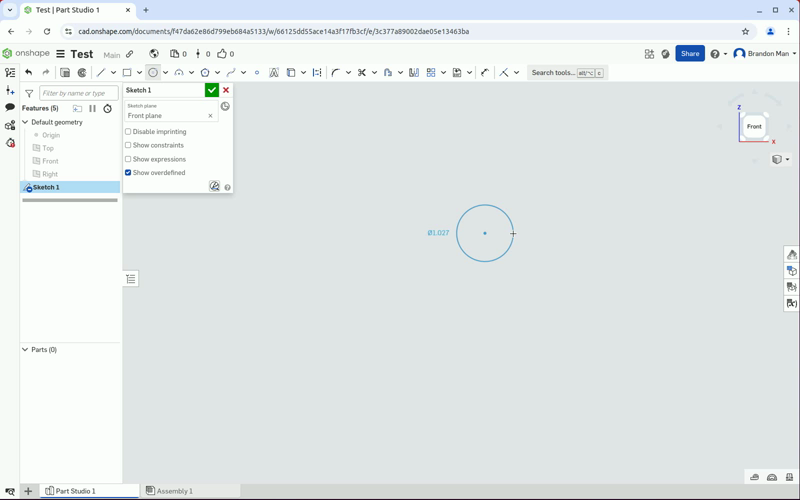
scroll(-6)
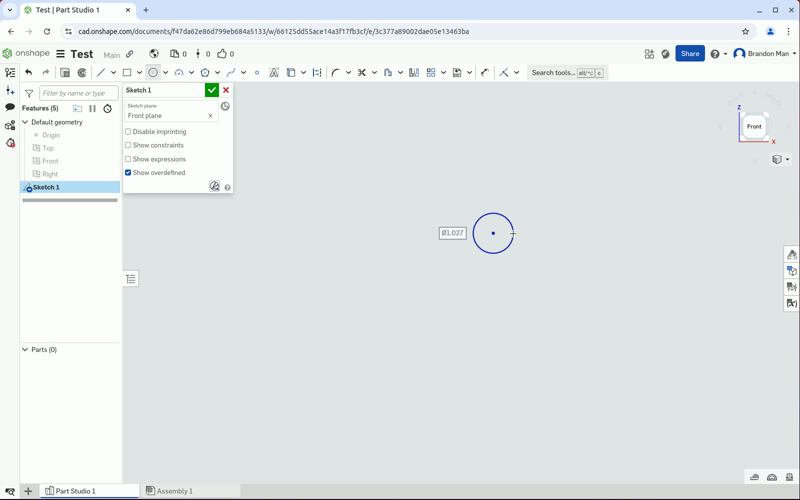
scroll(-6)
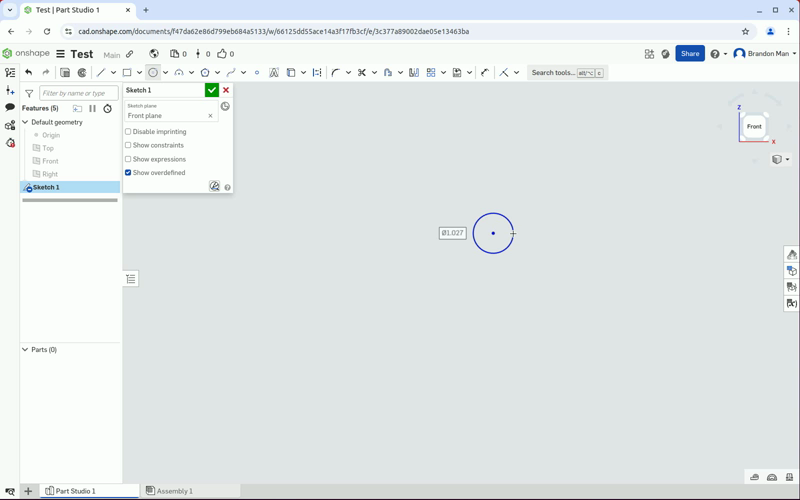
scroll(-6)
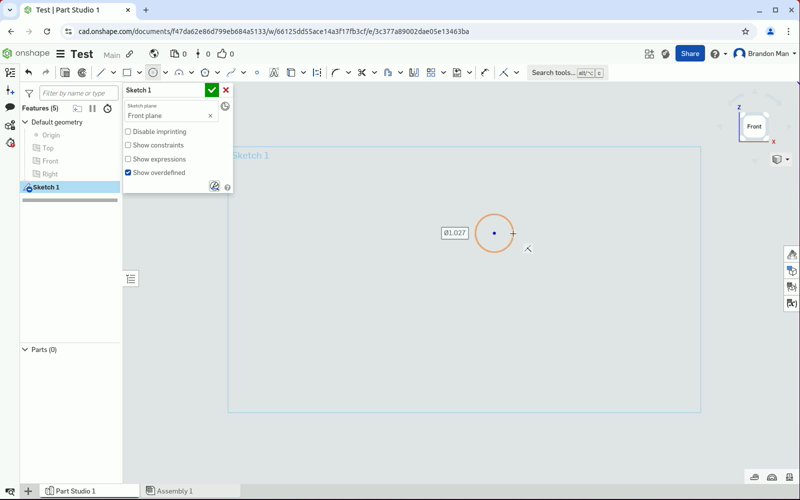
scroll(-6)
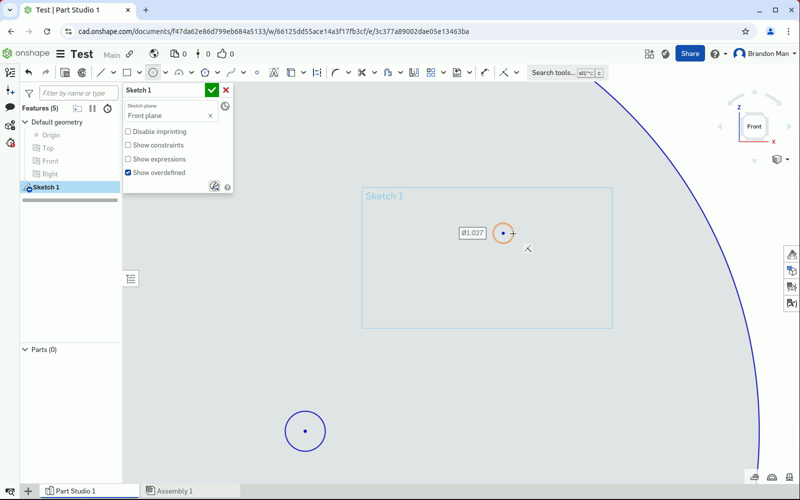
scroll(-6)
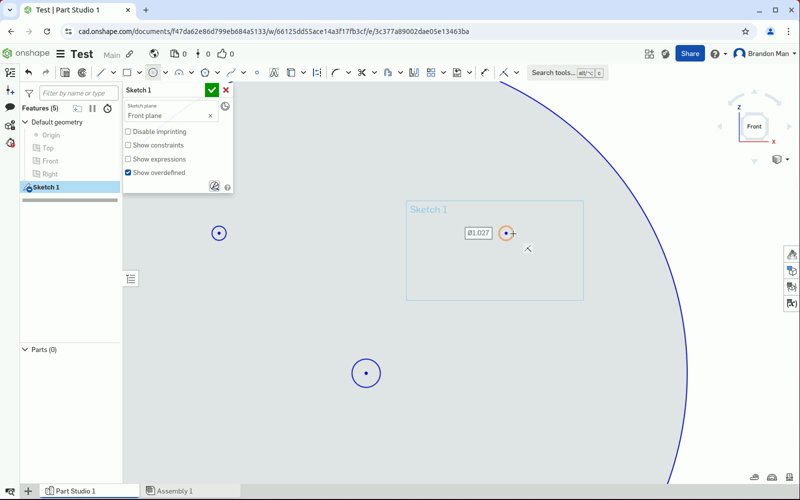
scroll(-6)
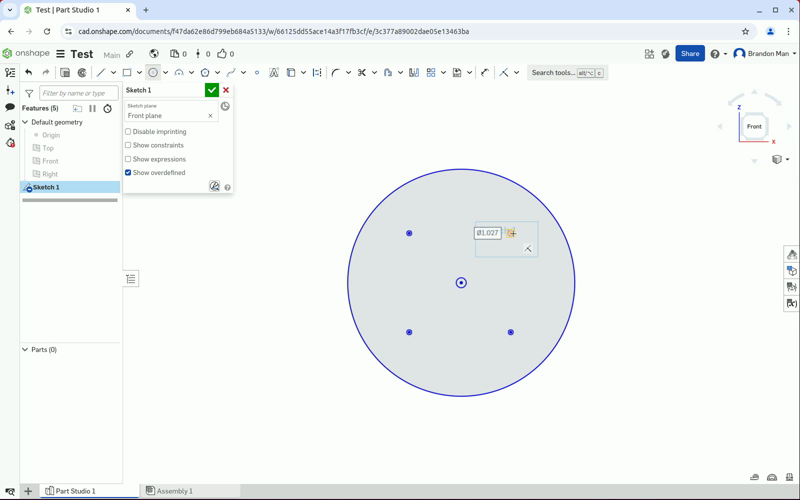
key(esc)
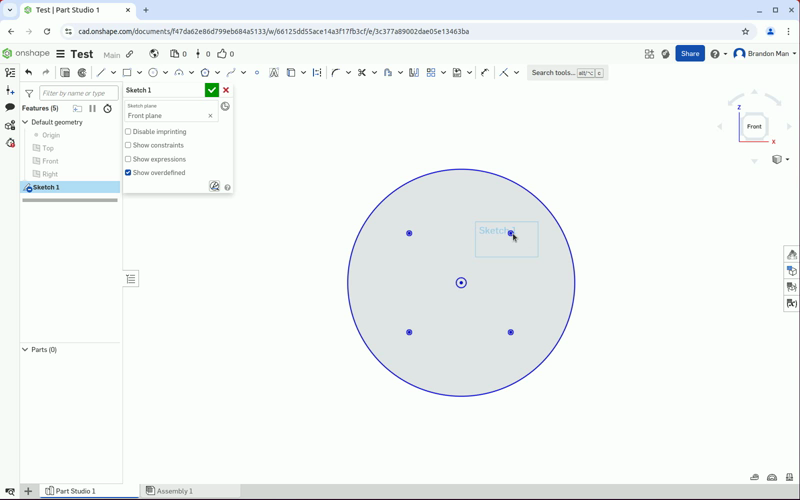
mouse_move(513, 294)
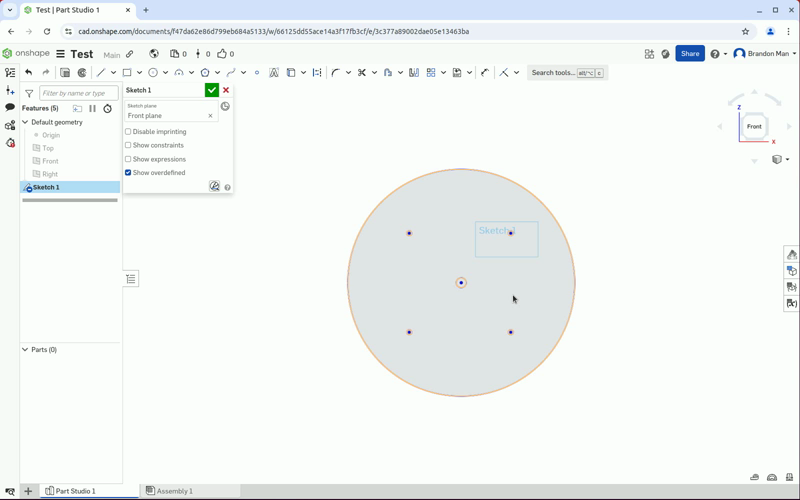
click(513, 294)
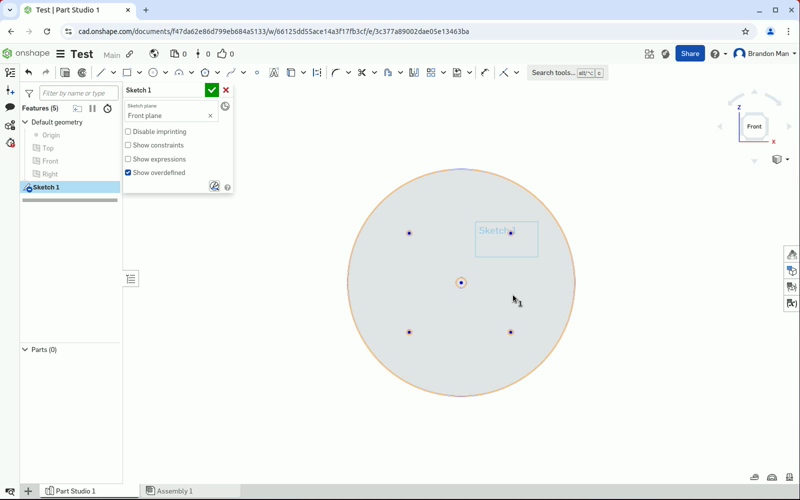
mouse_move(73, 352)
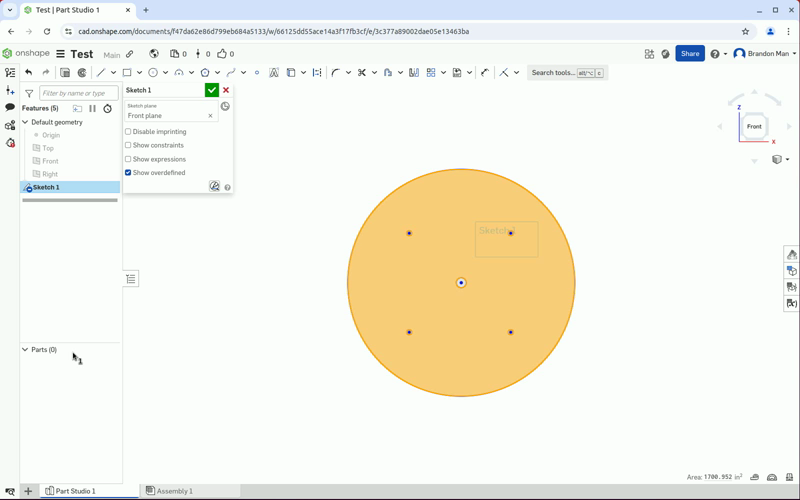
key(shift+y)
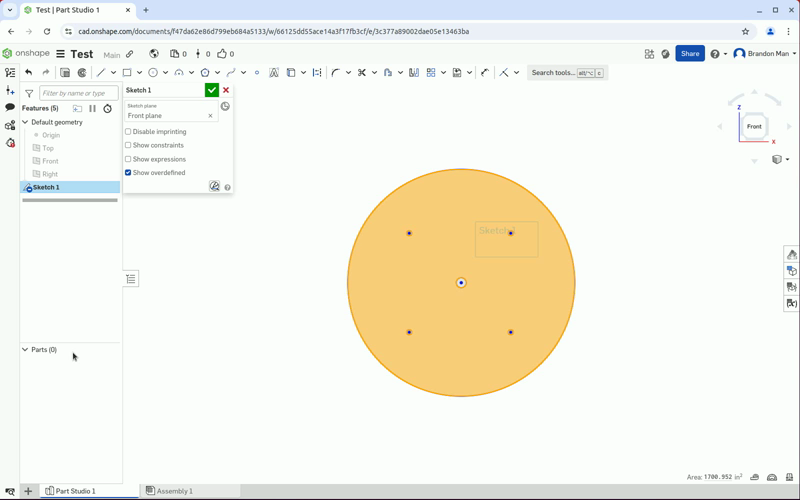
key(shift+e)
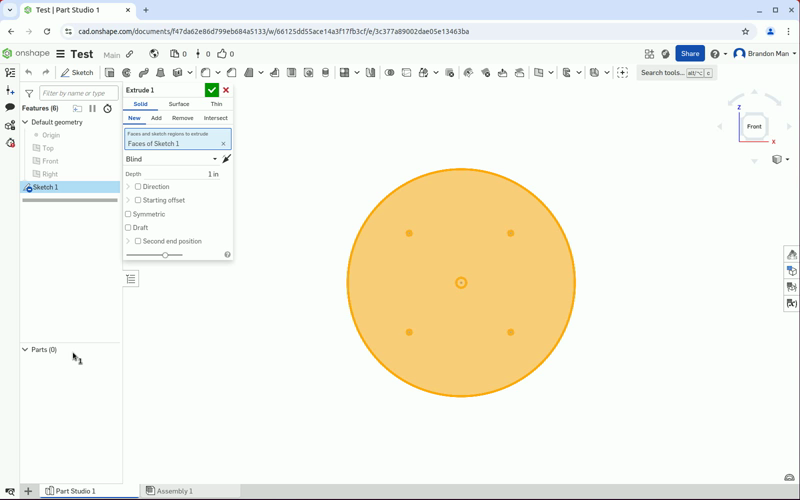
mouse_move(143, 106)
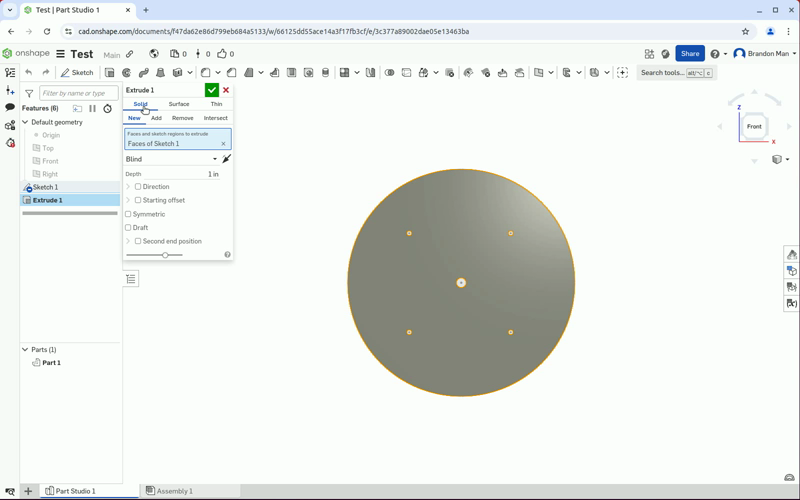
click(143, 106)
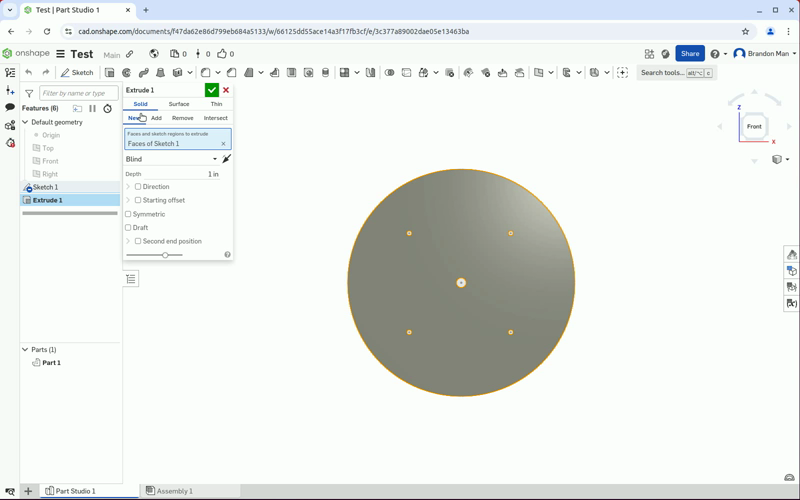
mouse_move(137, 120)
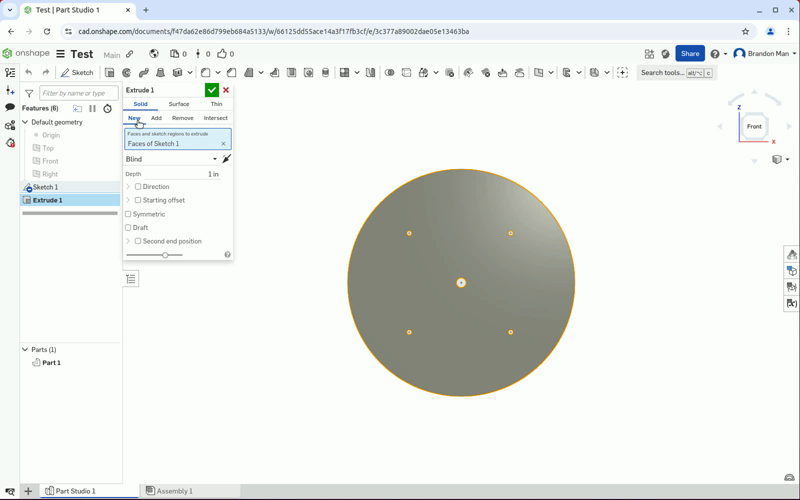
click(137, 120)
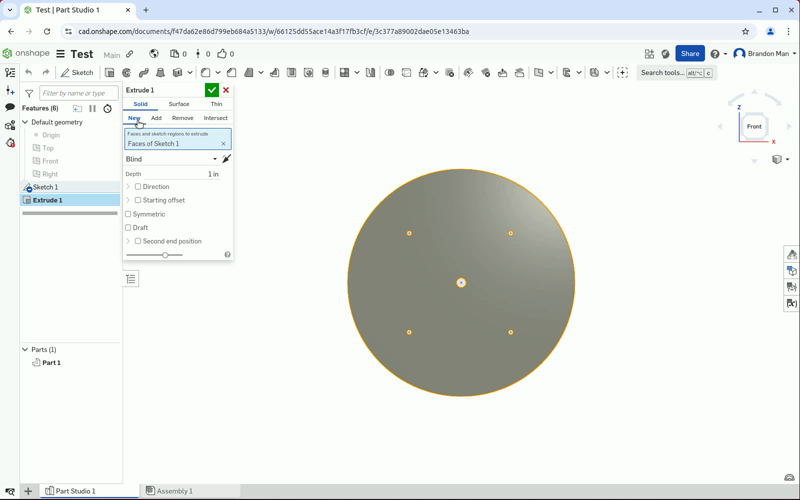
key(tab, 4)
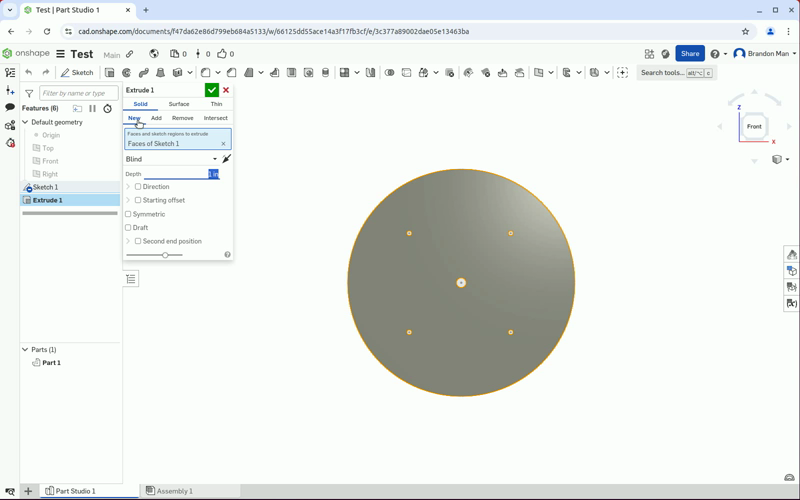
text(0.722)
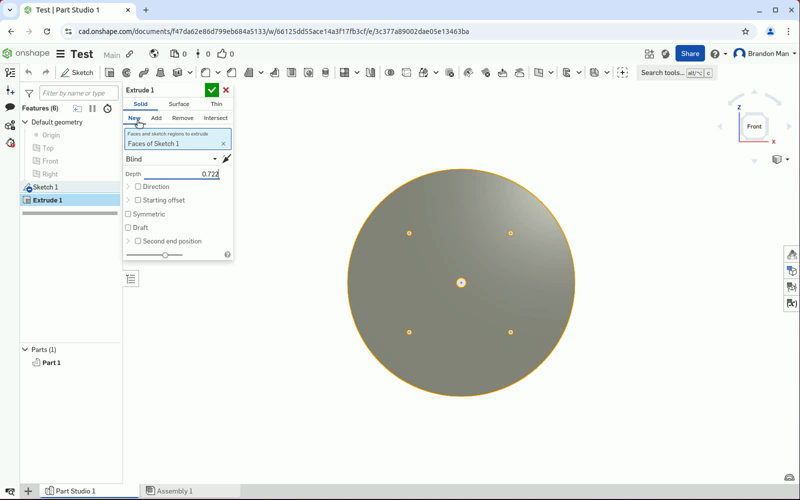
key(enter)
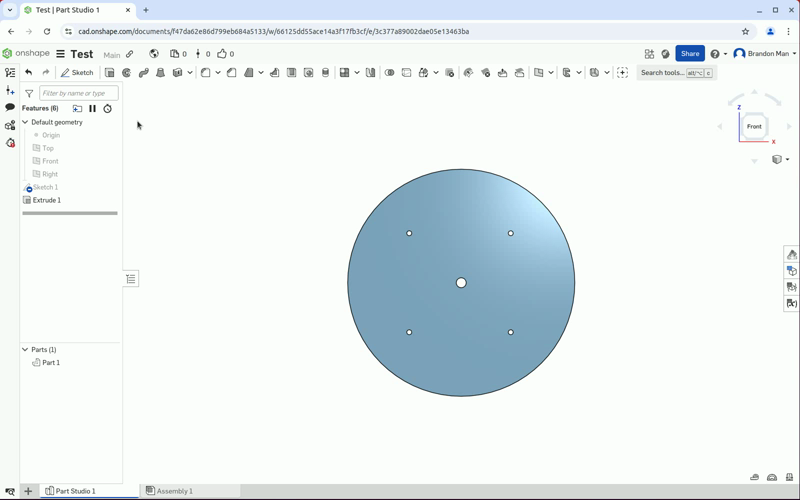
key(shift+h)
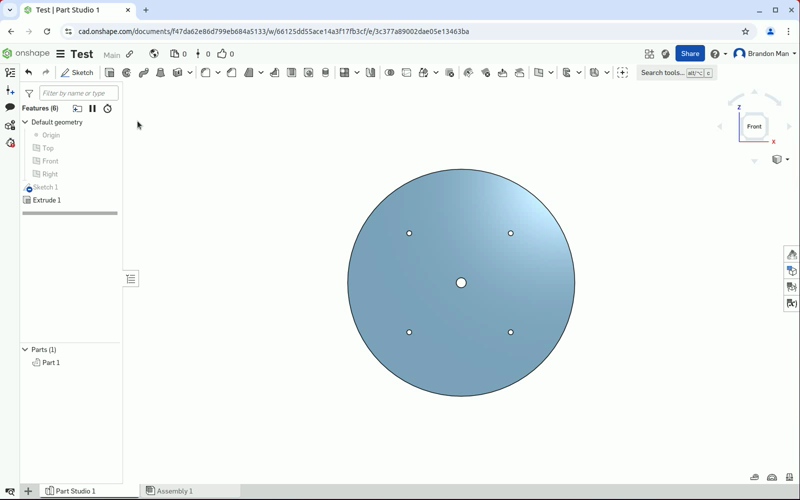
key(shift+h)
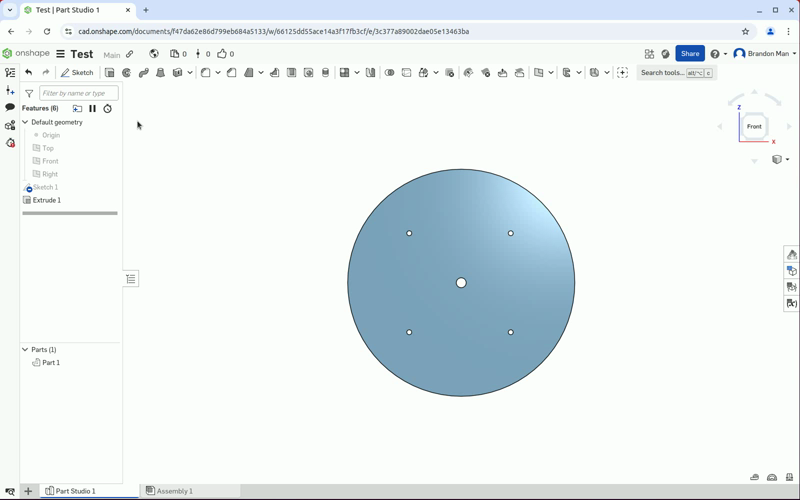
mouse_move(73, 189)
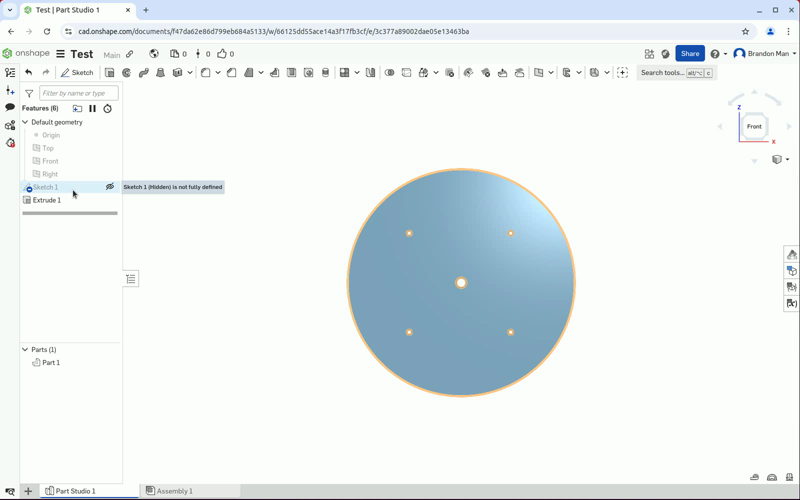
click(73, 189)
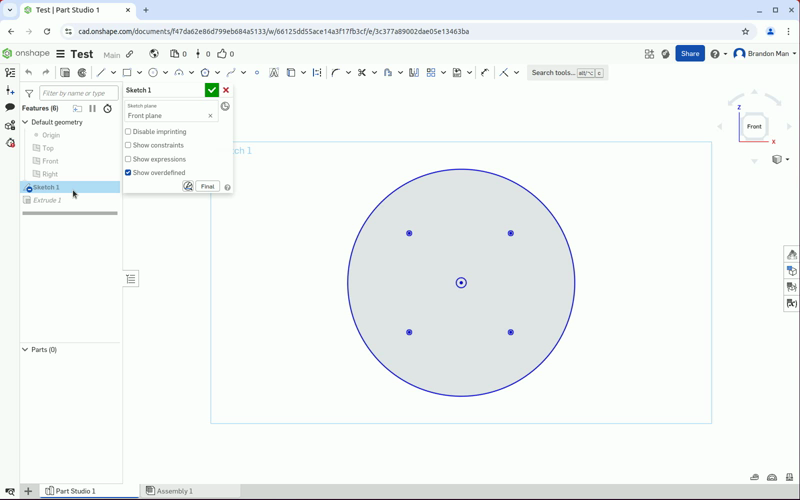
mouse_move(229, 92)
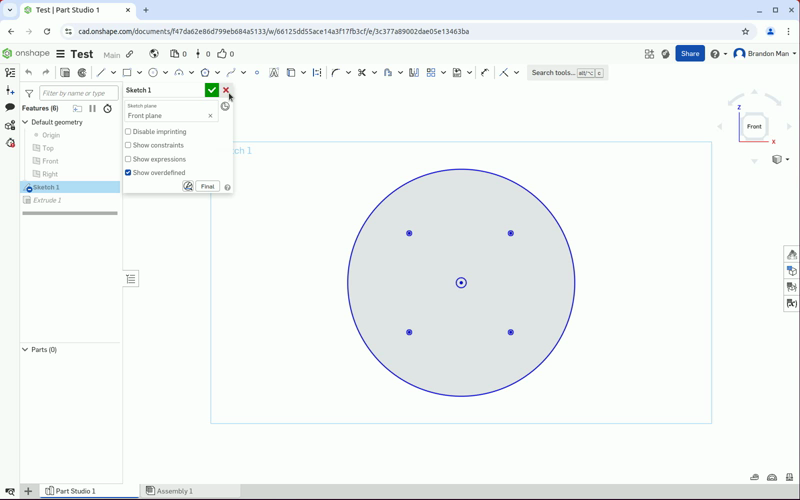
click(229, 92)
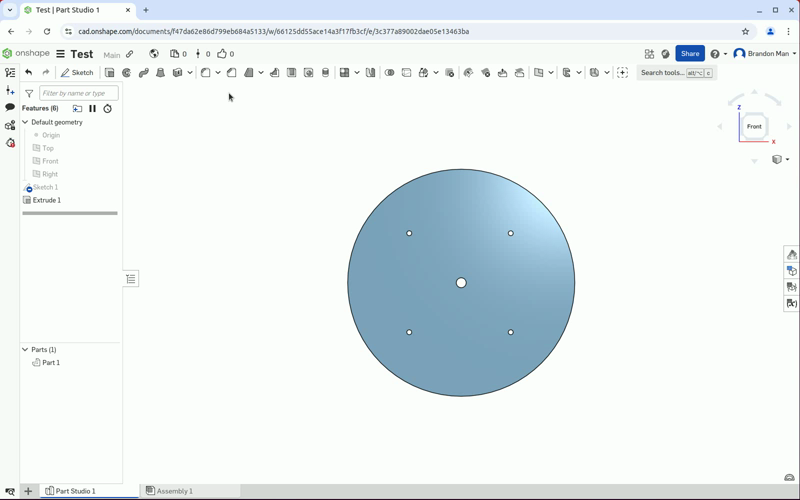
mouse_move(541, 75)
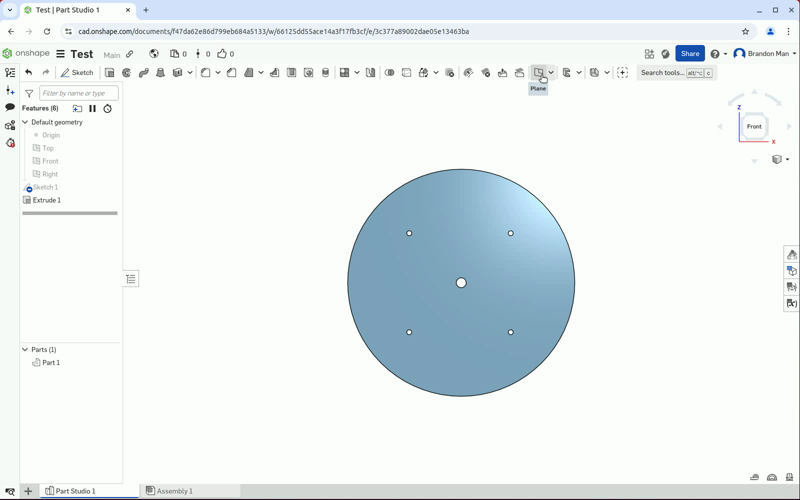
click(541, 75)
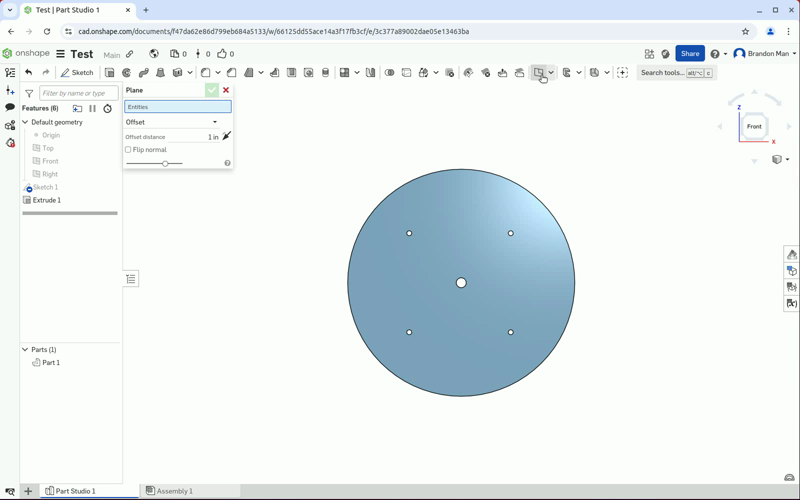
mouse_move(73, 163)
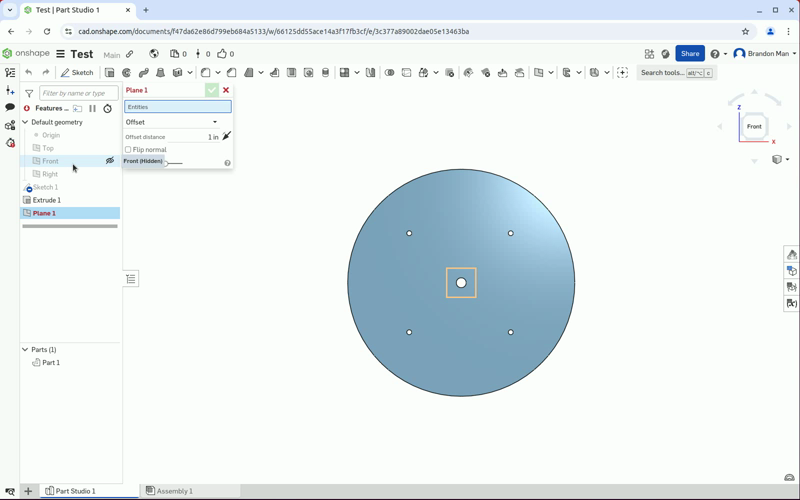
click(73, 163)
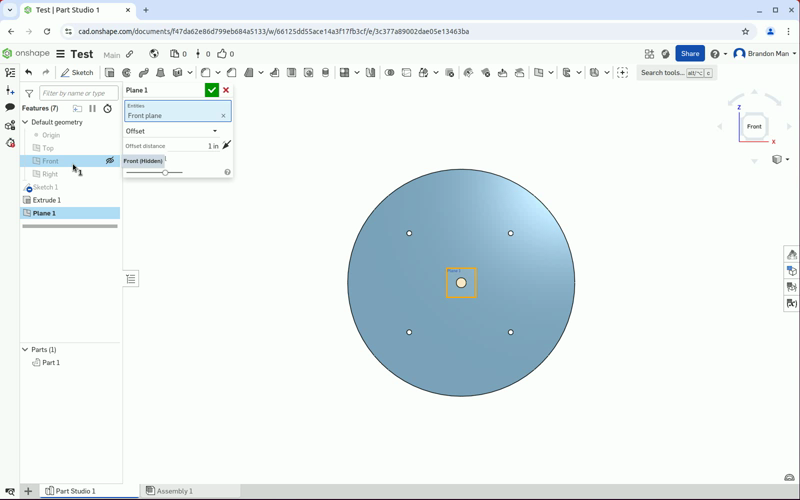
key(tab, 2)
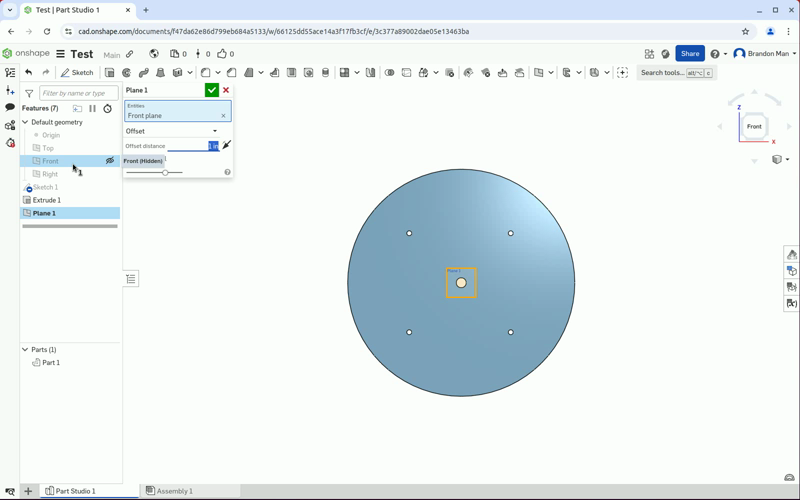
text(0.709)
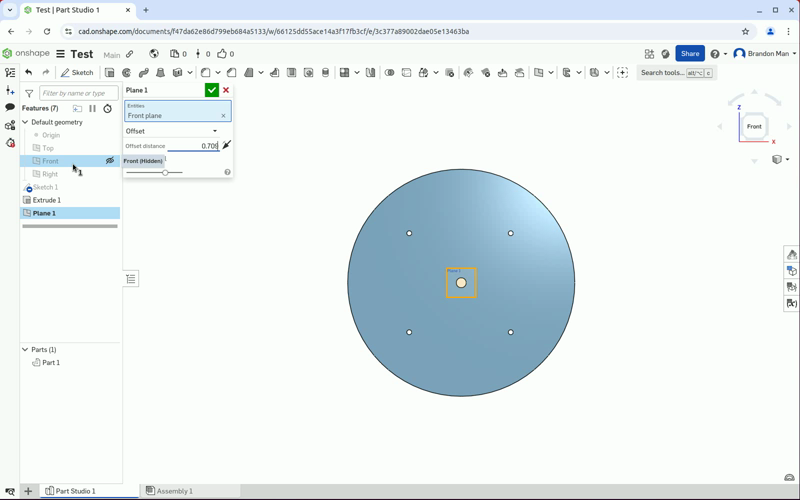
key(enter, 2)
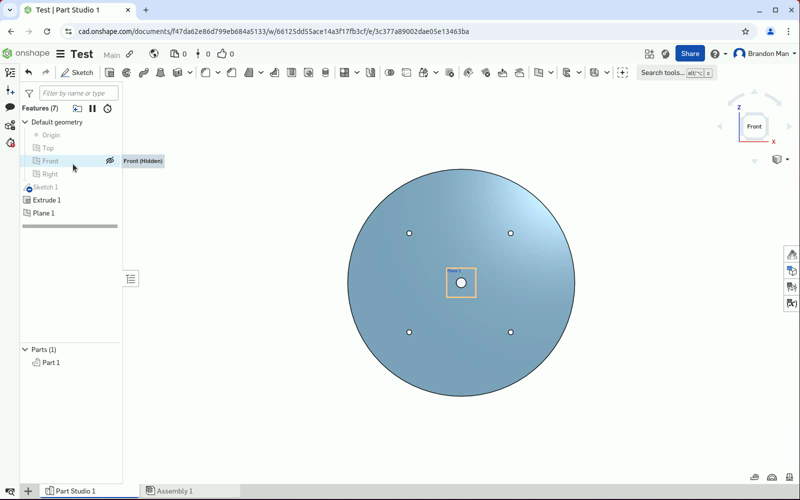
key(shift+s)
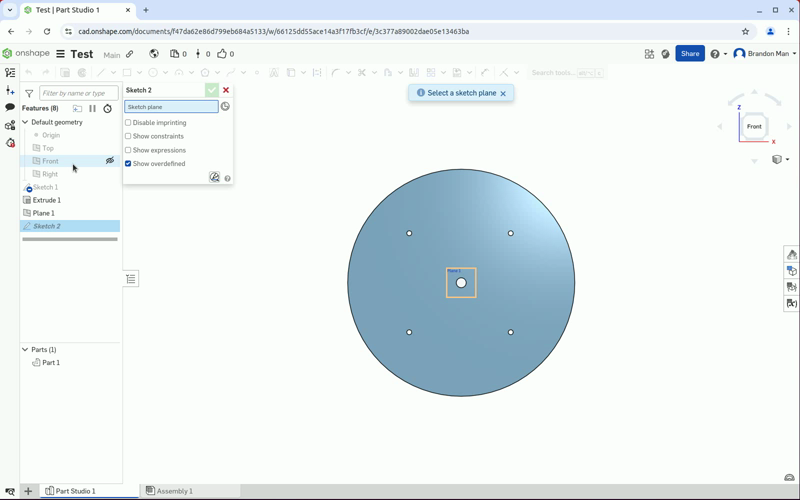
mouse_move(73, 215)
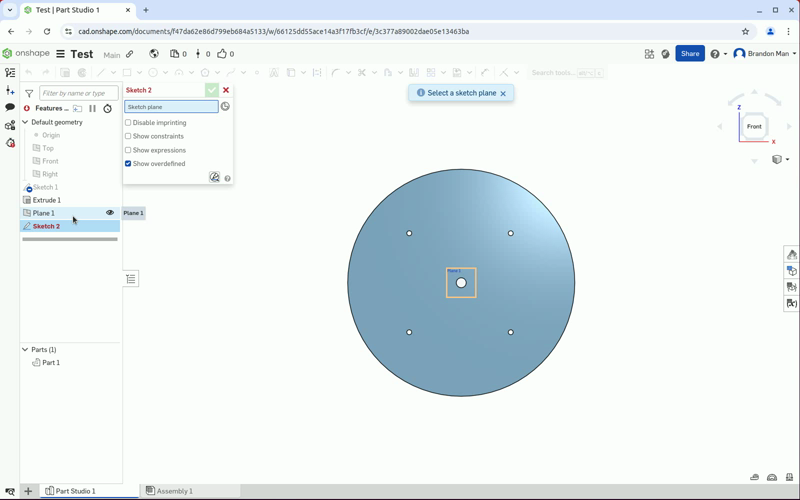
click(73, 215)
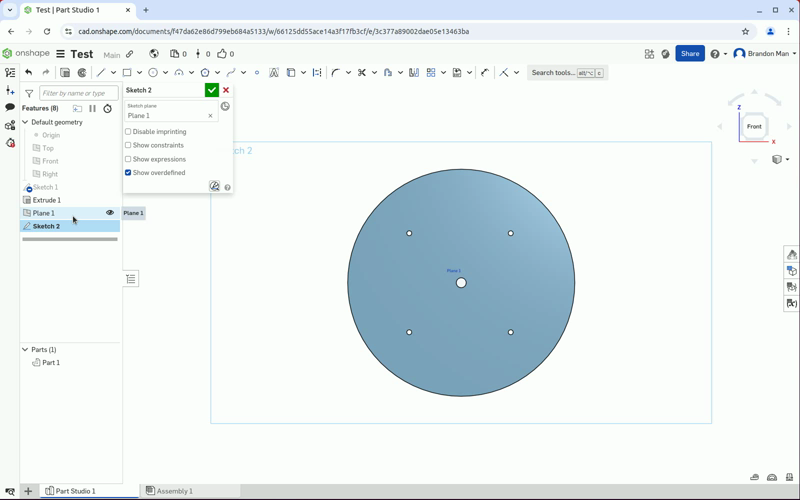
mouse_move(73, 352)
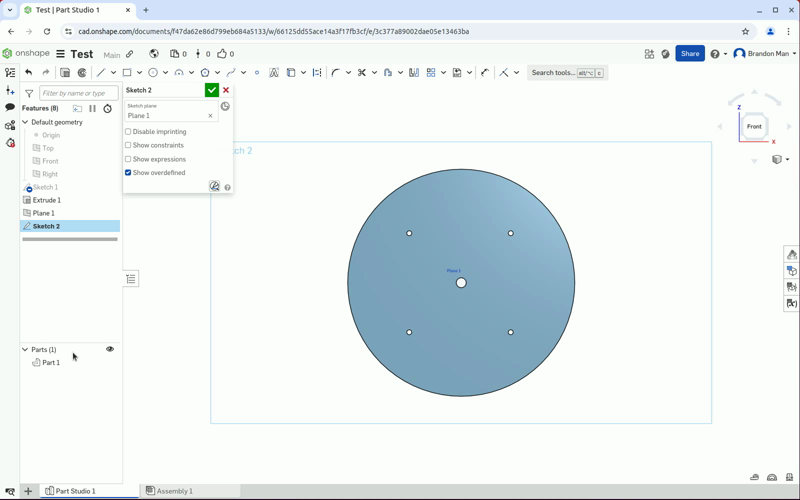
key(y)
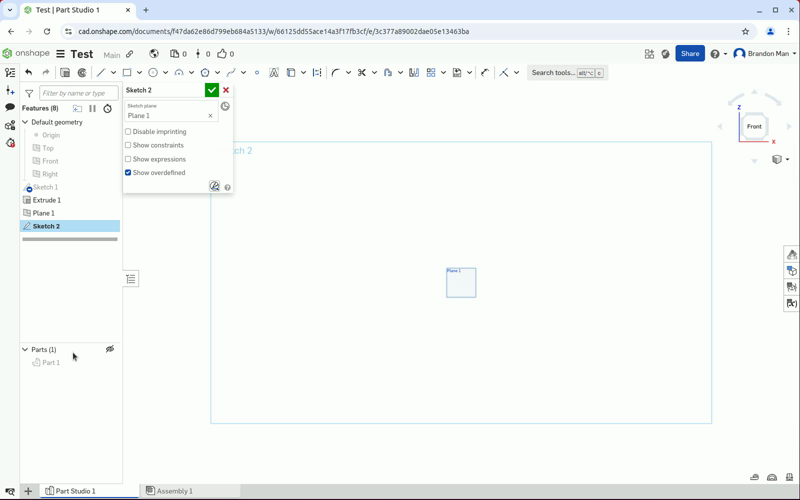
key(c)
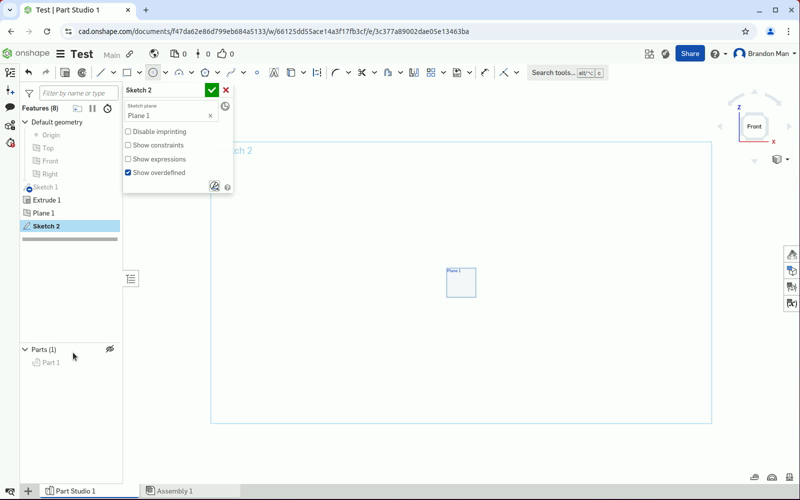
key_down(shift)
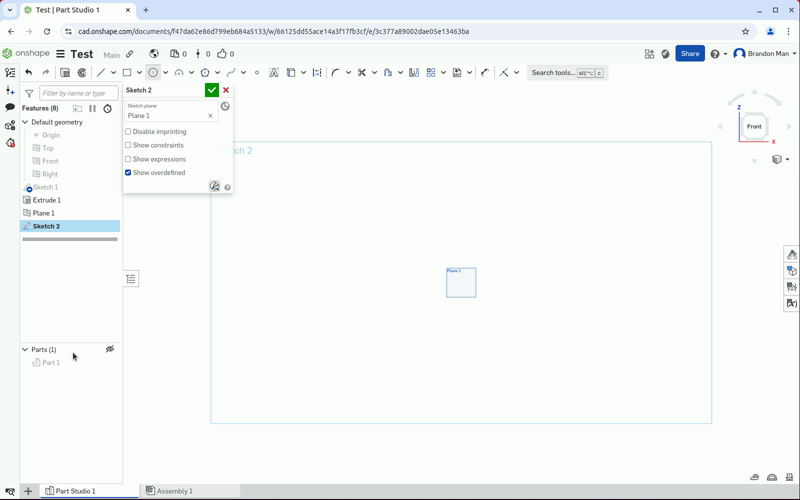
mouse_move(460, 282)
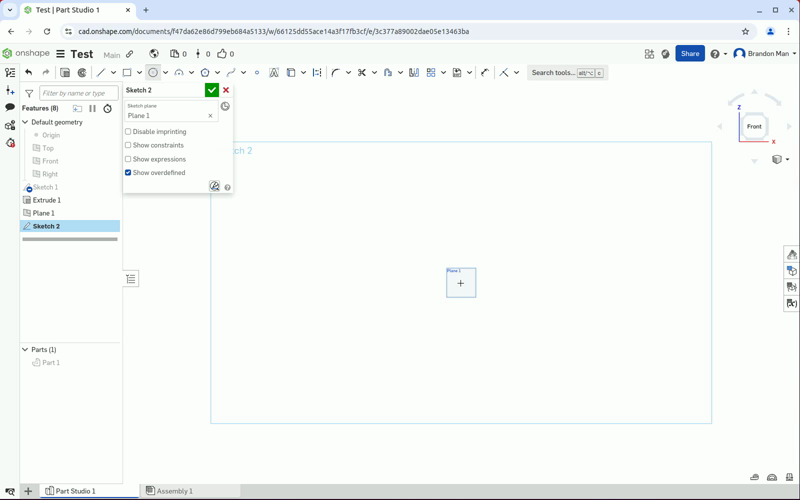
click(460, 282)
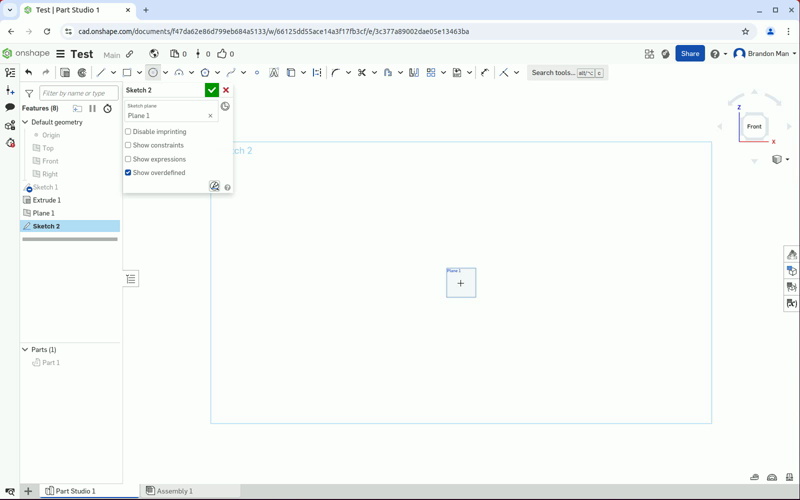
key_up(shift)
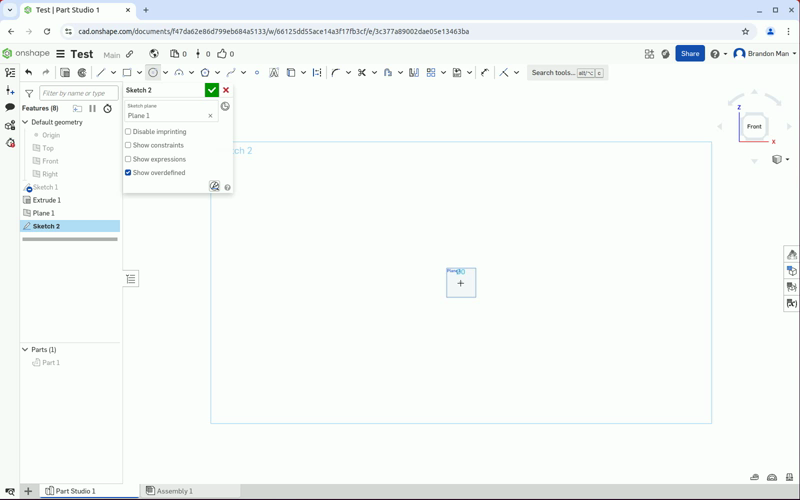
mouse_move(503, 282)
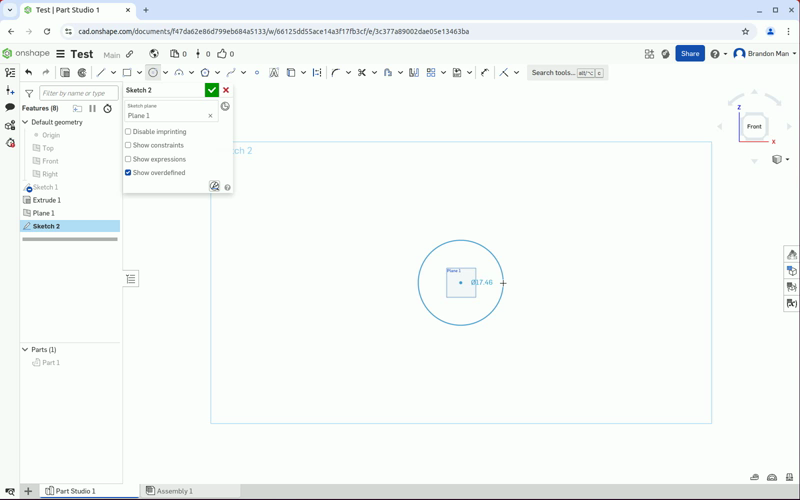
click(503, 282)
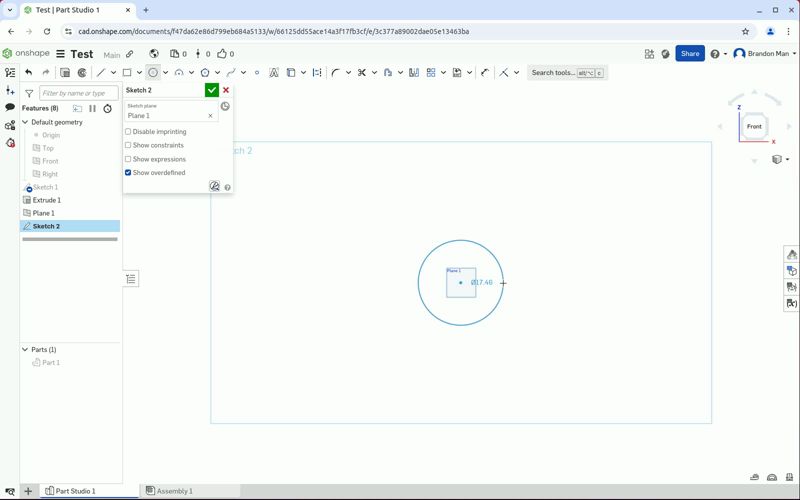
key(esc)
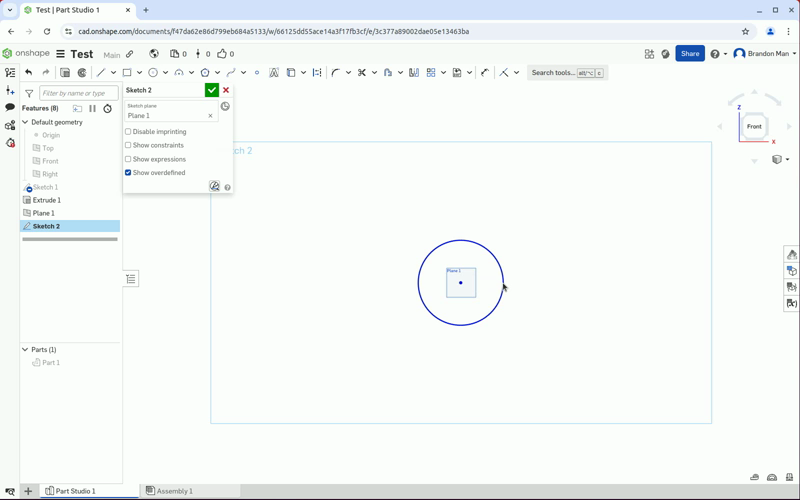
key(c)
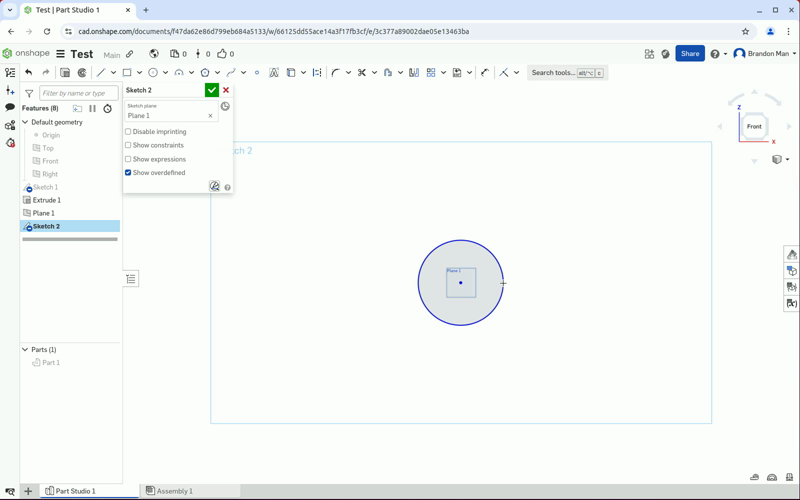
key_down(shift)
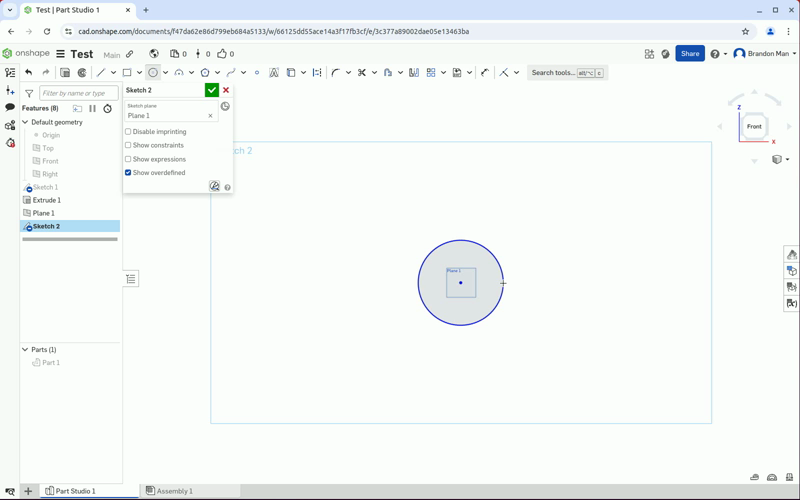
mouse_move(450, 293)
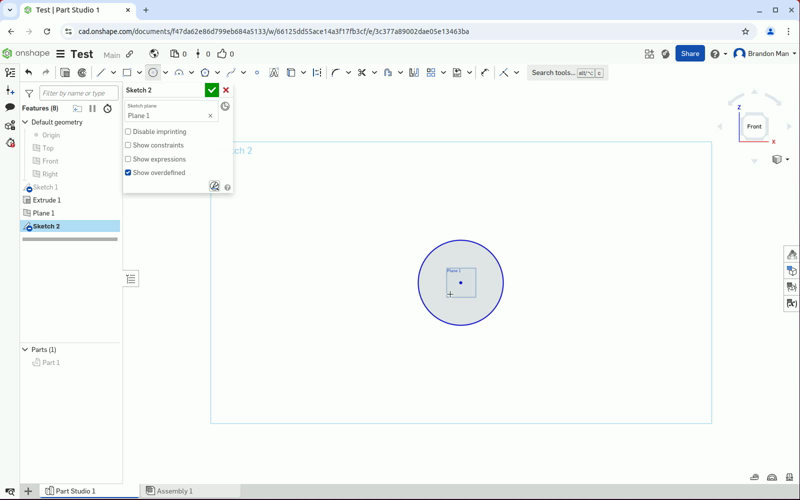
click(450, 293)
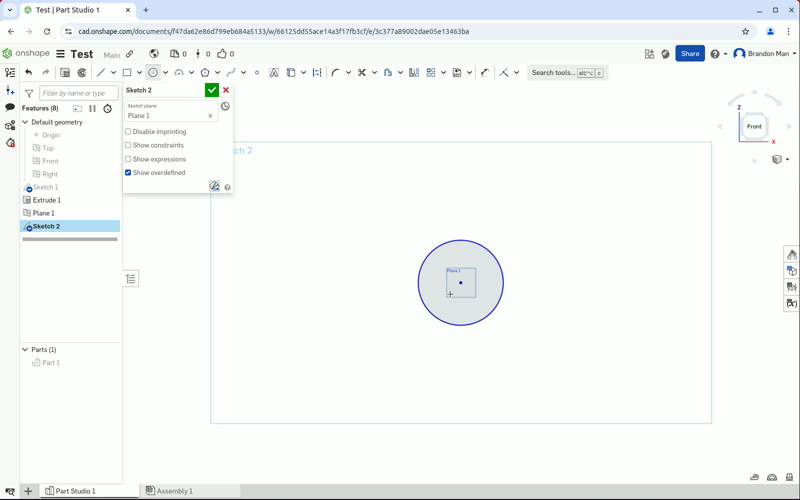
key_up(shift)
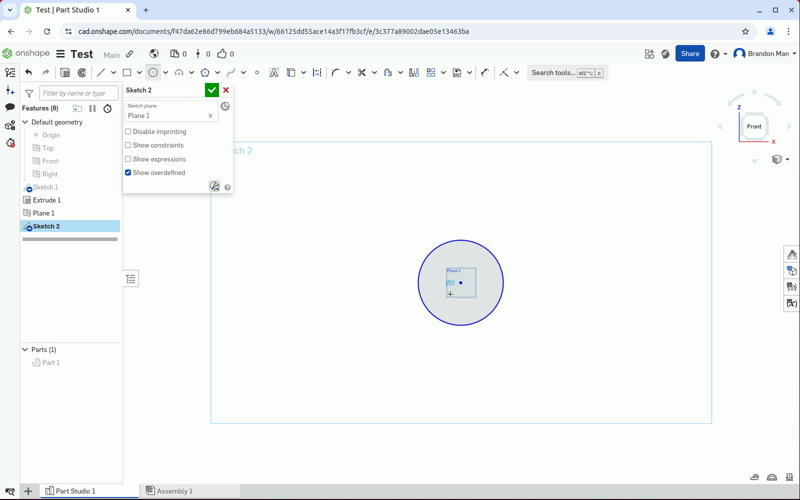
mouse_move(451, 293)
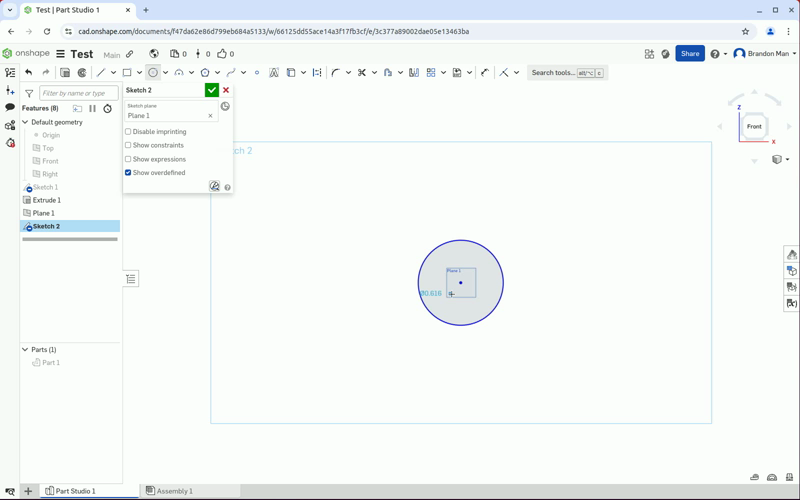
scroll(6)
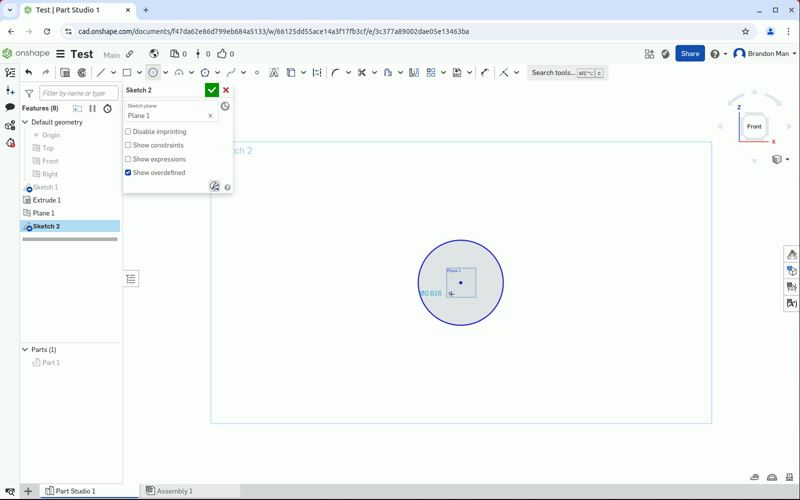
scroll(6)
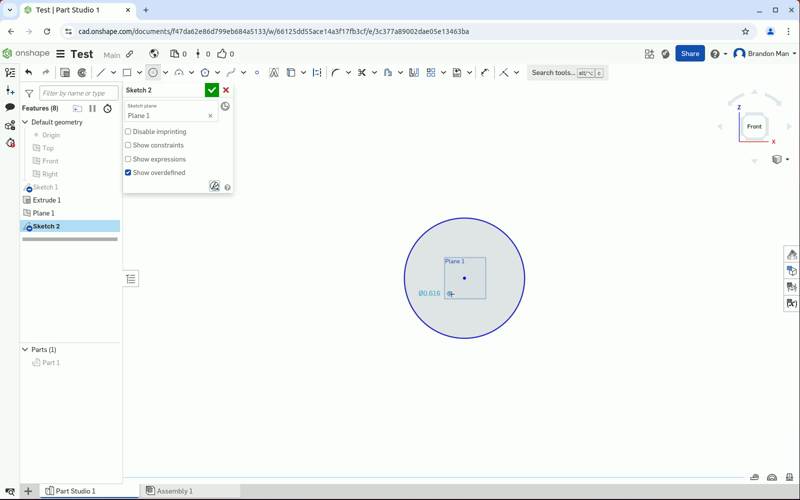
scroll(6)
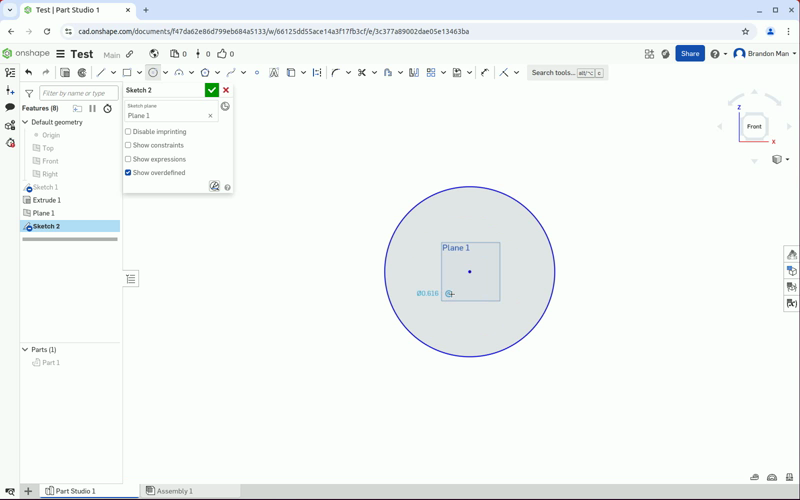
scroll(6)
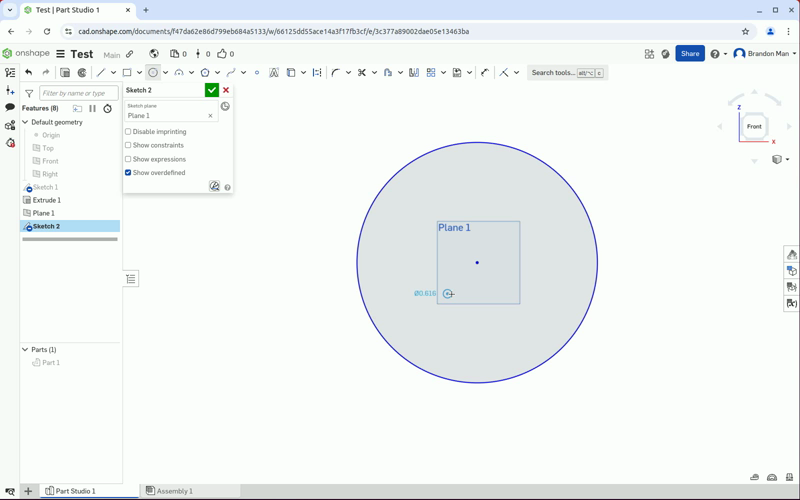
scroll(6)
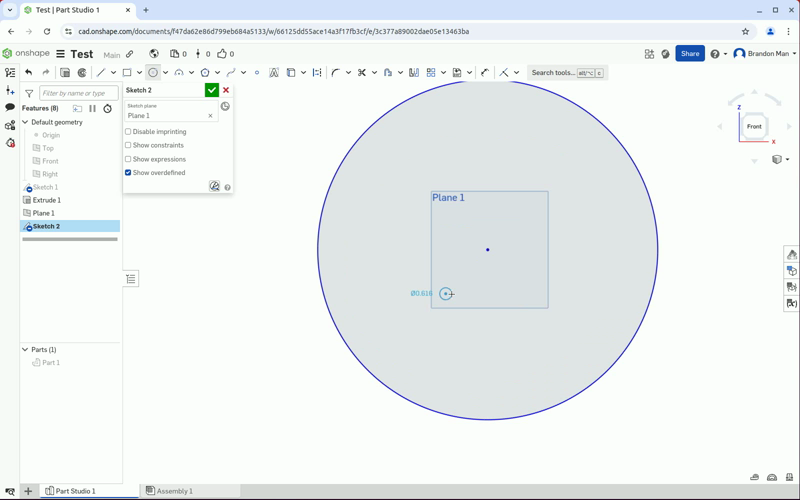
scroll(6)
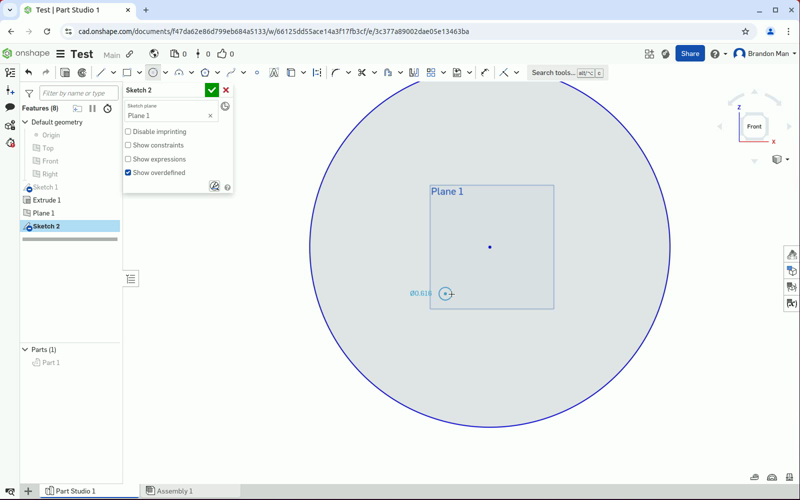
scroll(6)
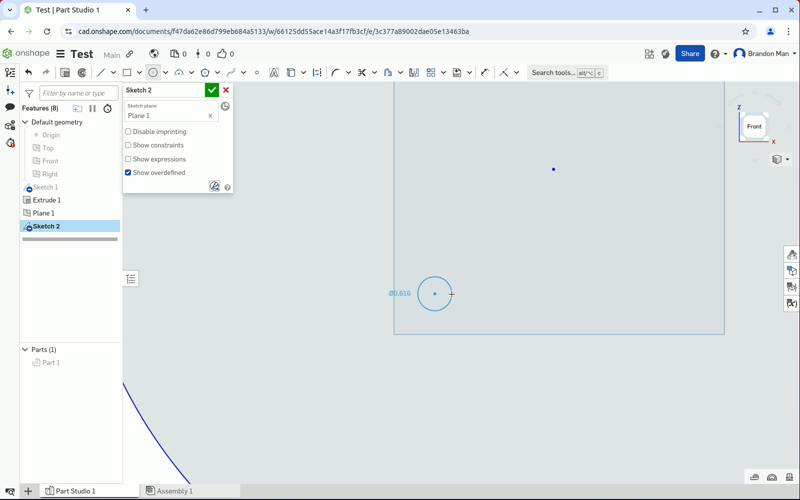
click(451, 293)
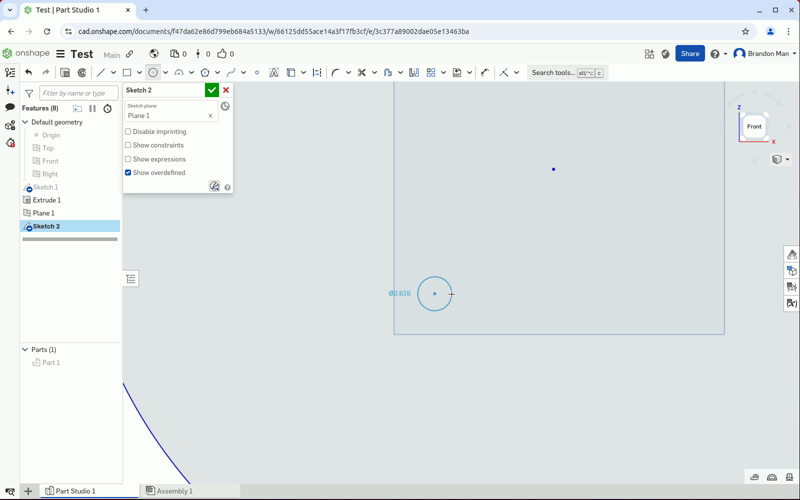
scroll(-6)
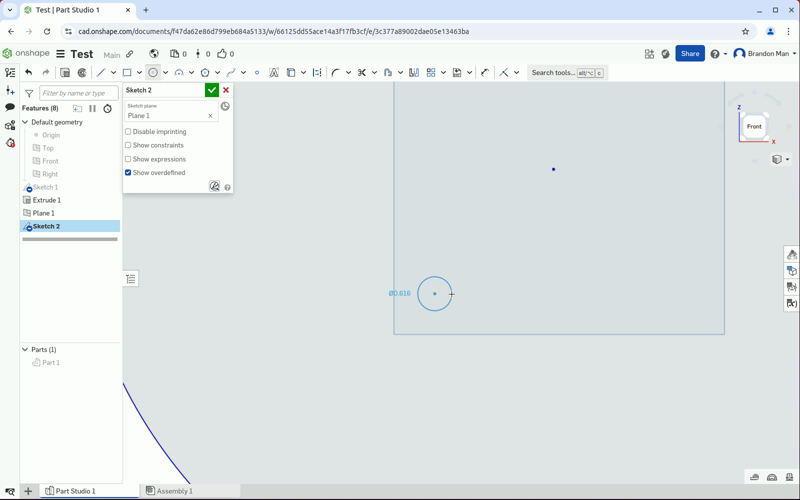
scroll(-6)
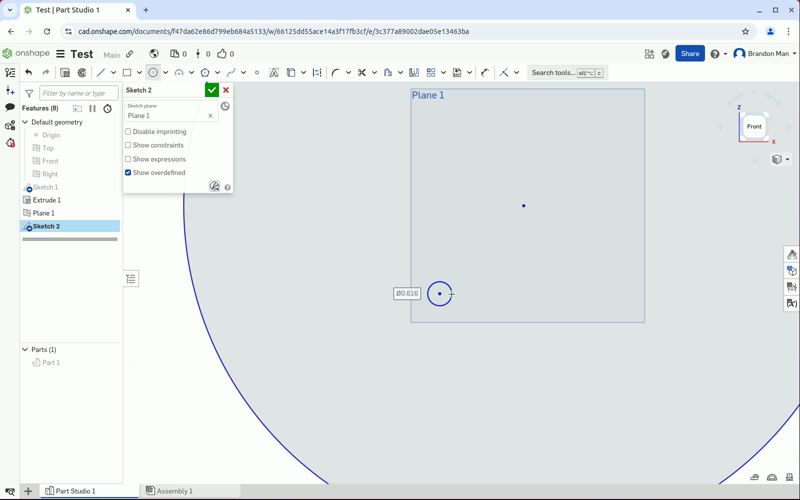
scroll(-6)
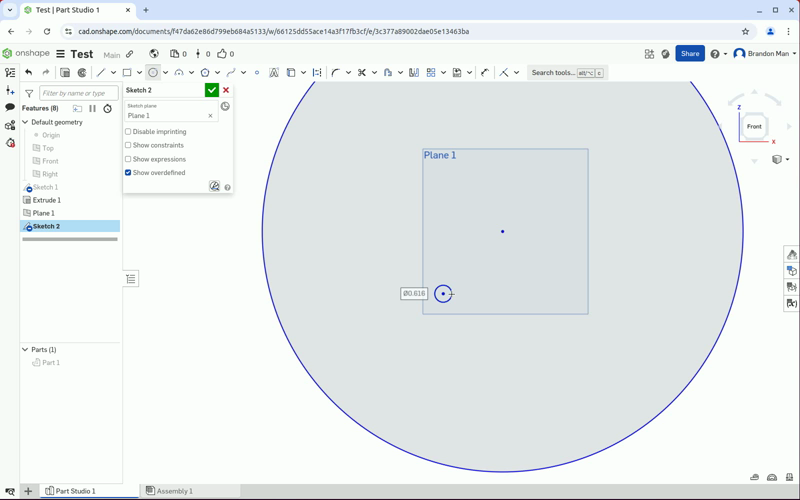
scroll(-6)
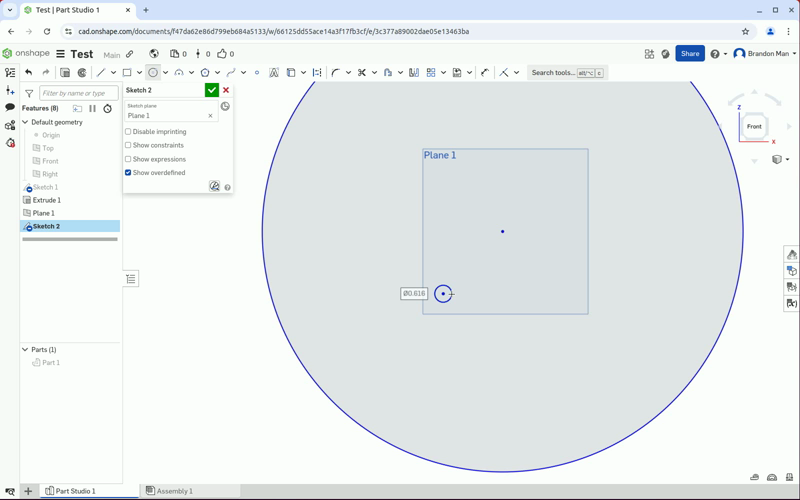
scroll(-6)
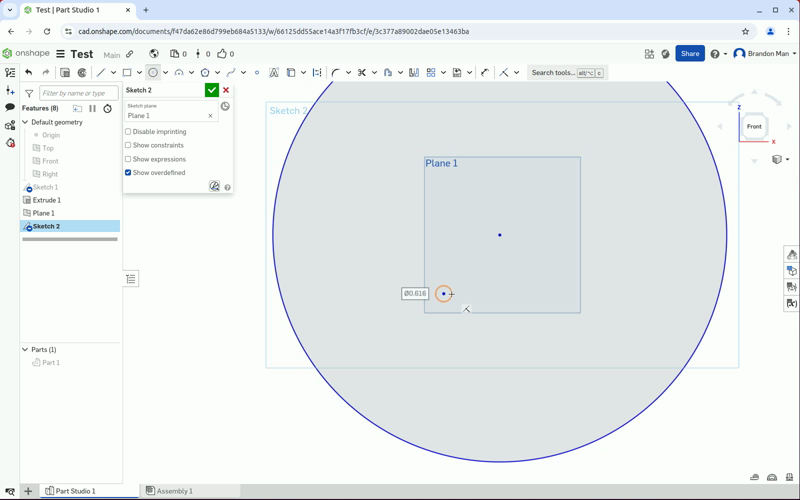
scroll(-6)
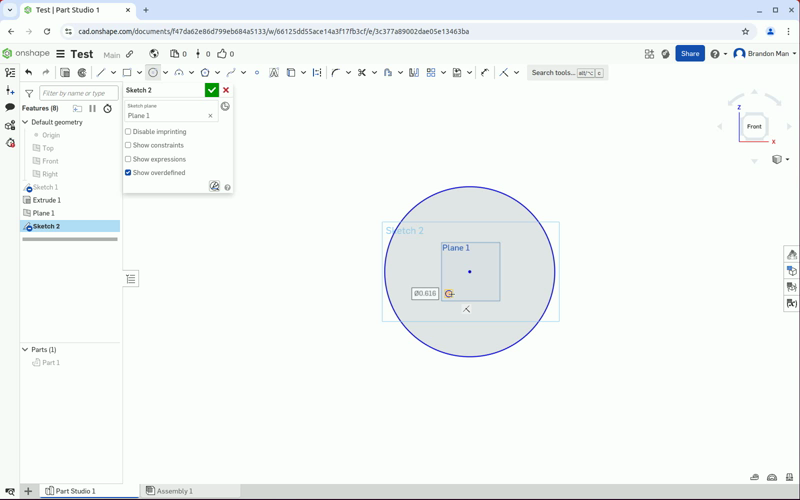
scroll(-6)
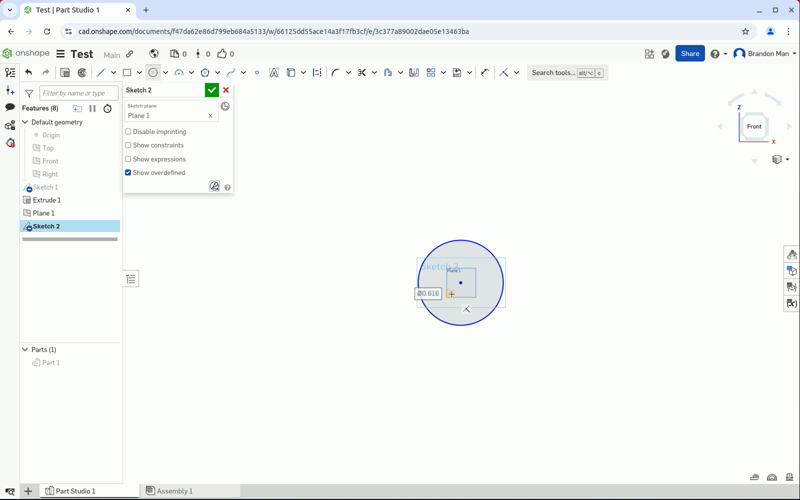
key(esc)
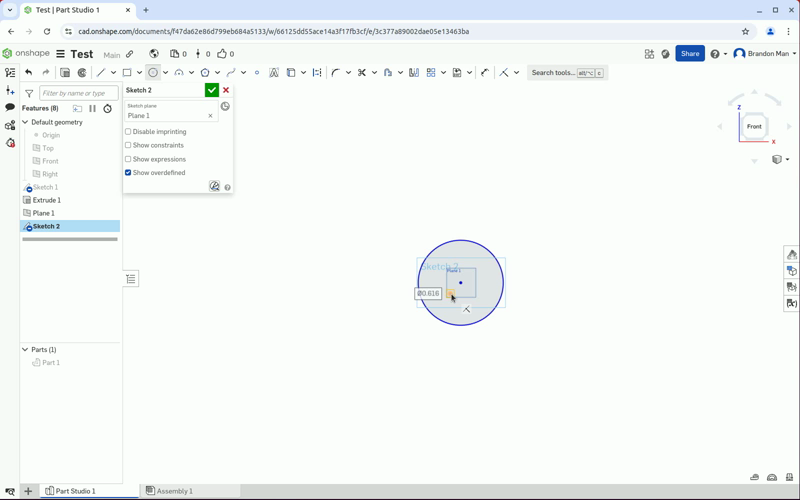
key(c)
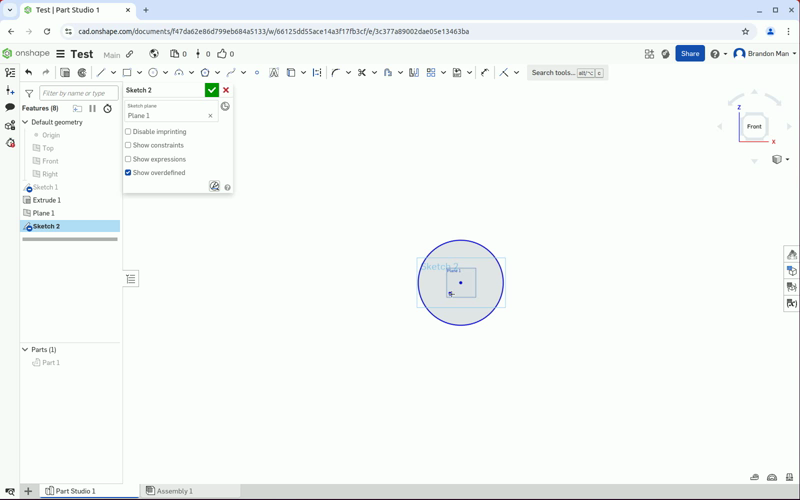
key_down(shift)
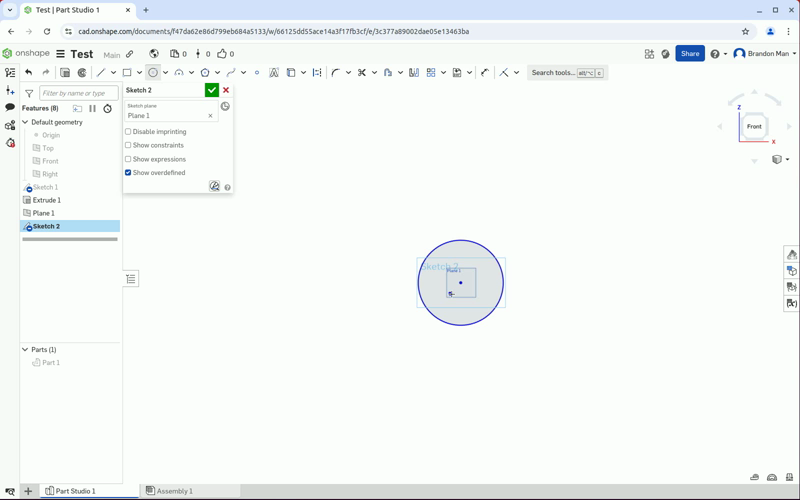
mouse_move(450, 272)
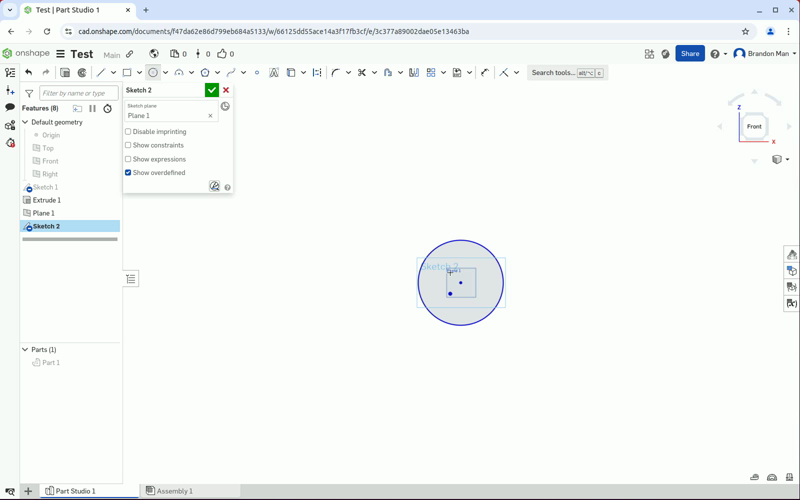
click(450, 272)
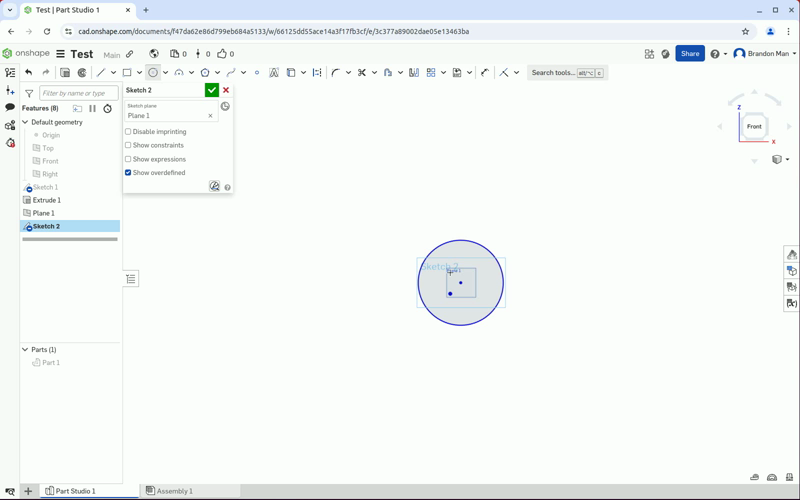
key_up(shift)
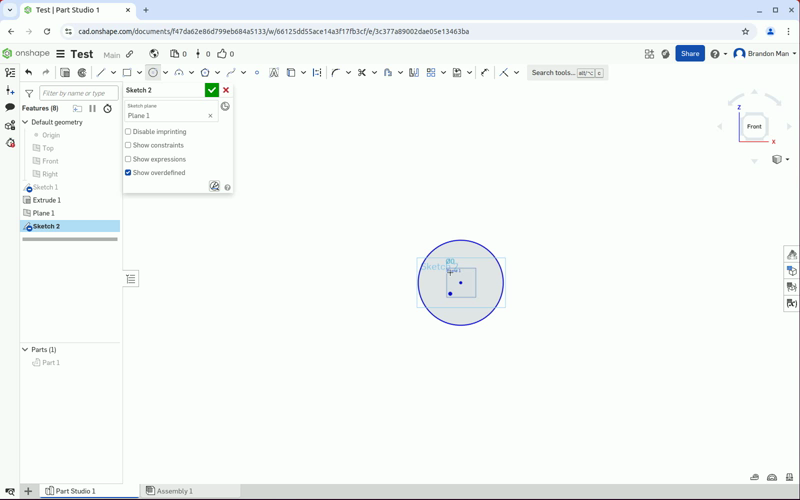
mouse_move(451, 272)
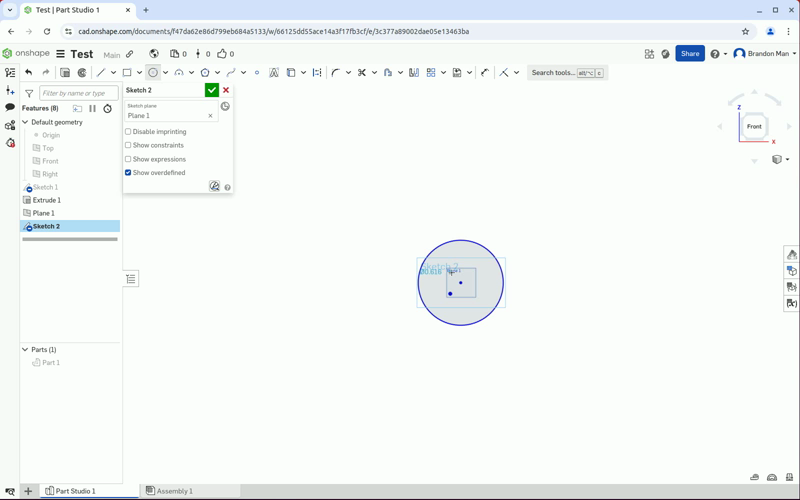
scroll(6)
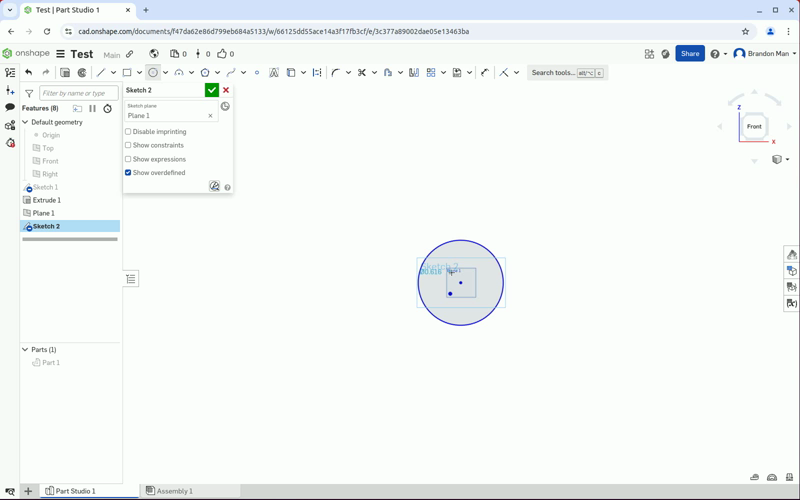
scroll(6)
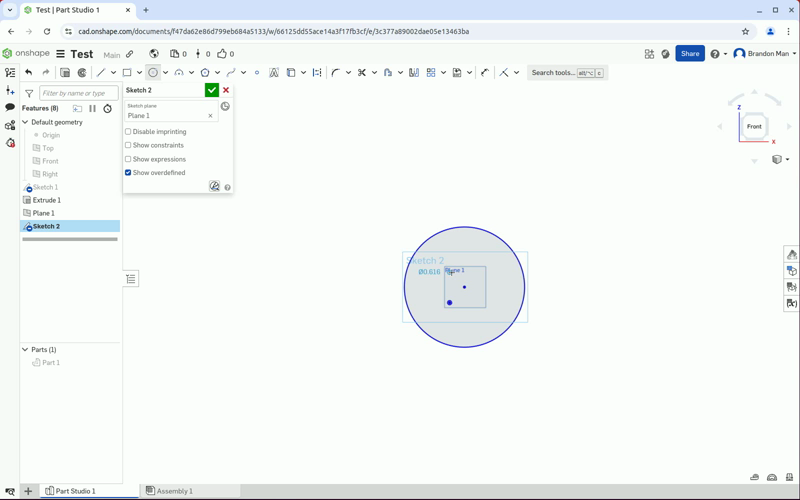
scroll(6)
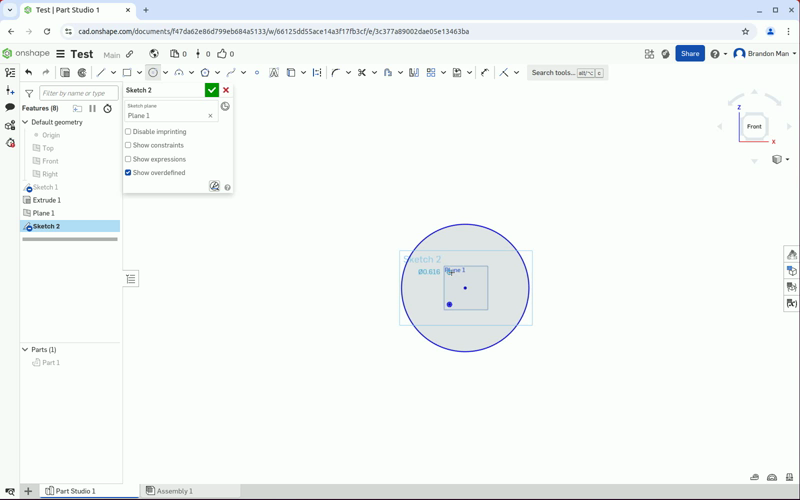
scroll(6)
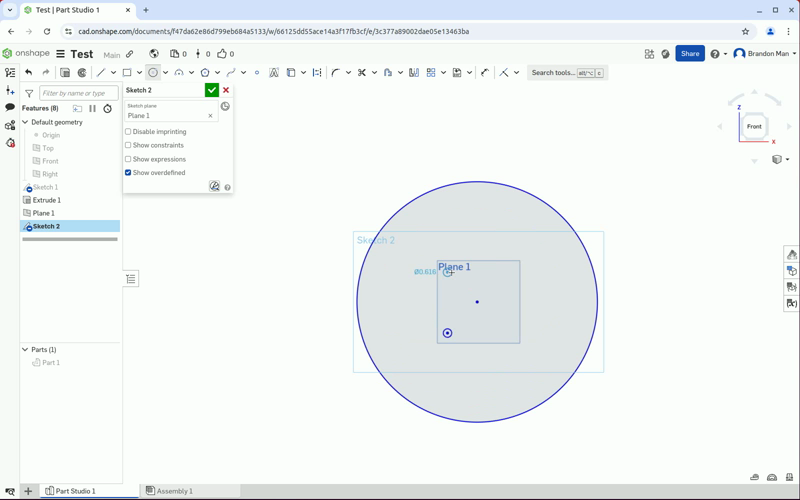
scroll(6)
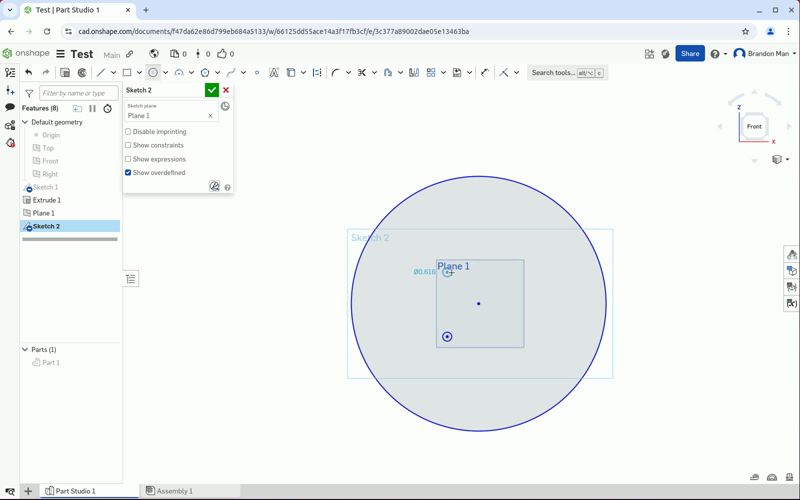
scroll(6)
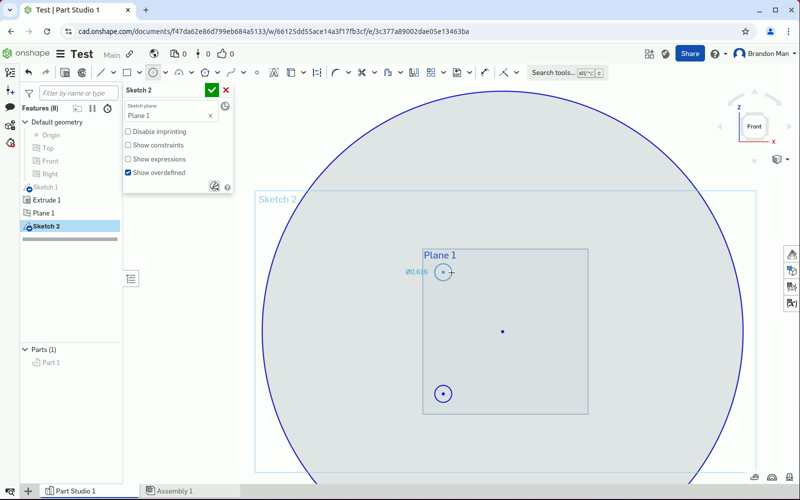
scroll(6)
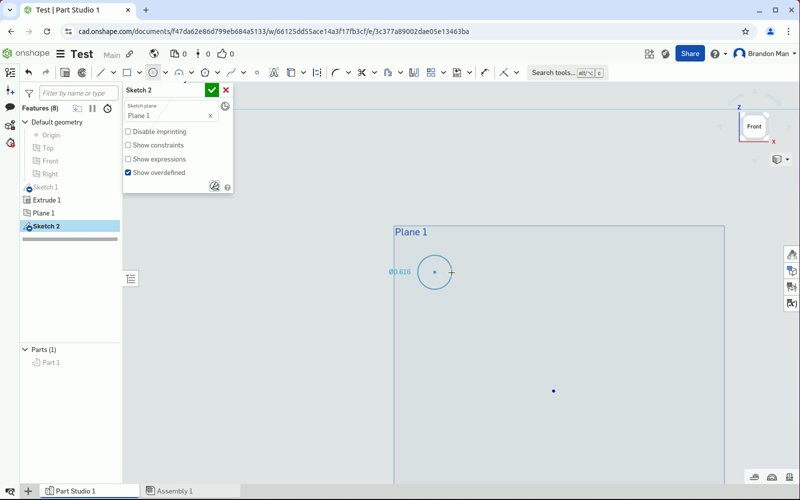
click(451, 272)
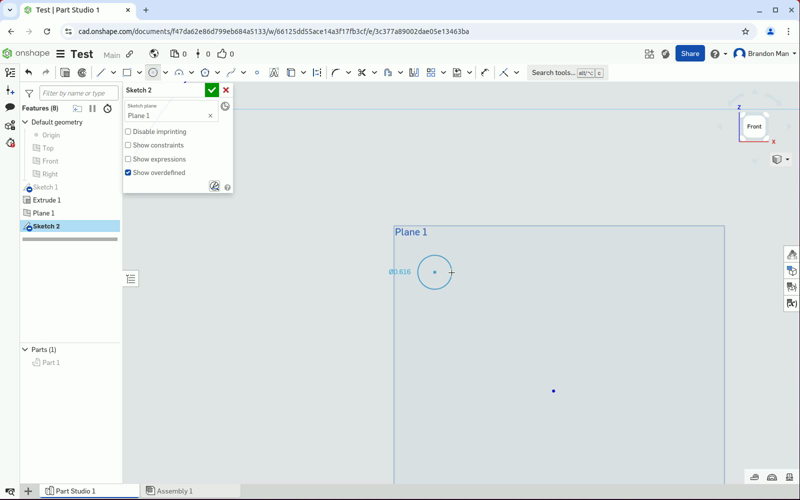
scroll(-6)
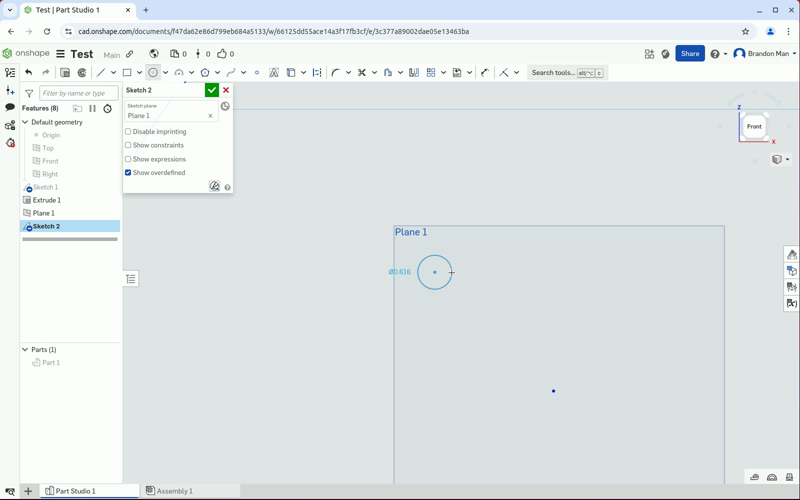
scroll(-6)
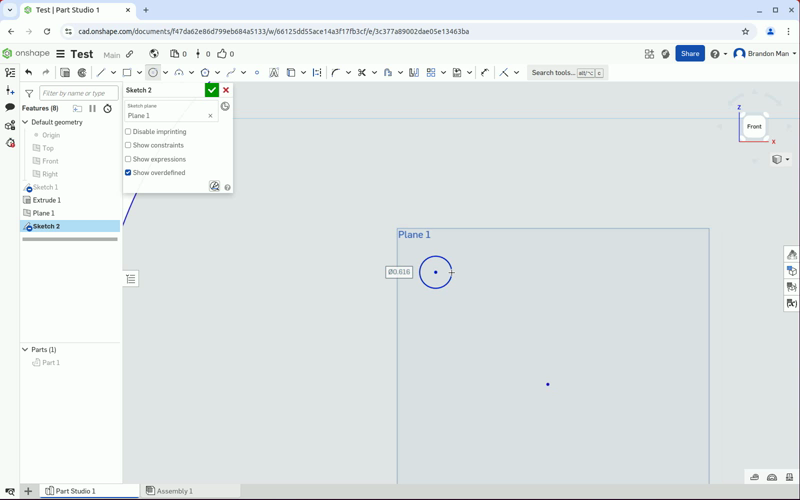
scroll(-6)
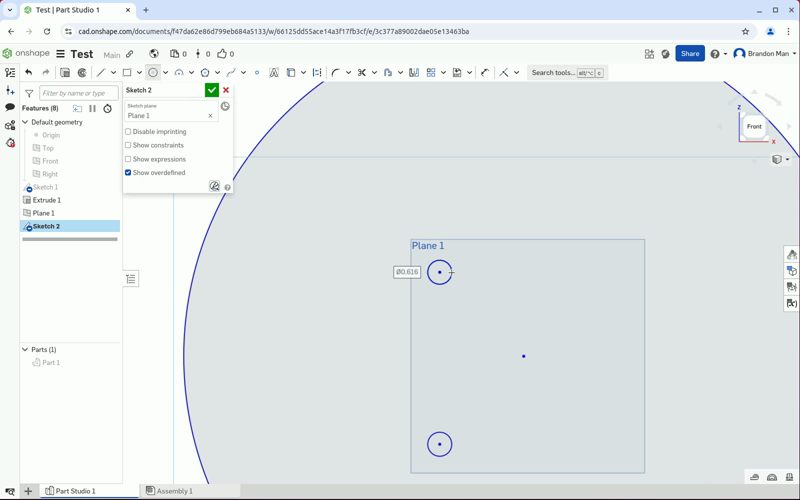
scroll(-6)
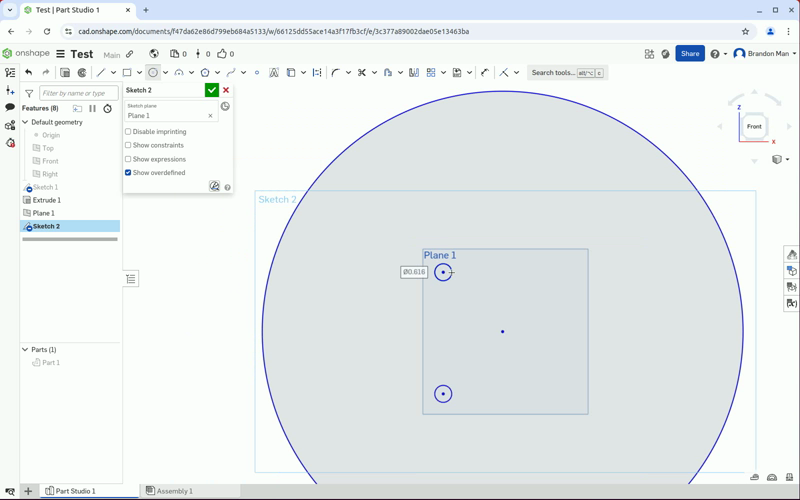
scroll(-6)
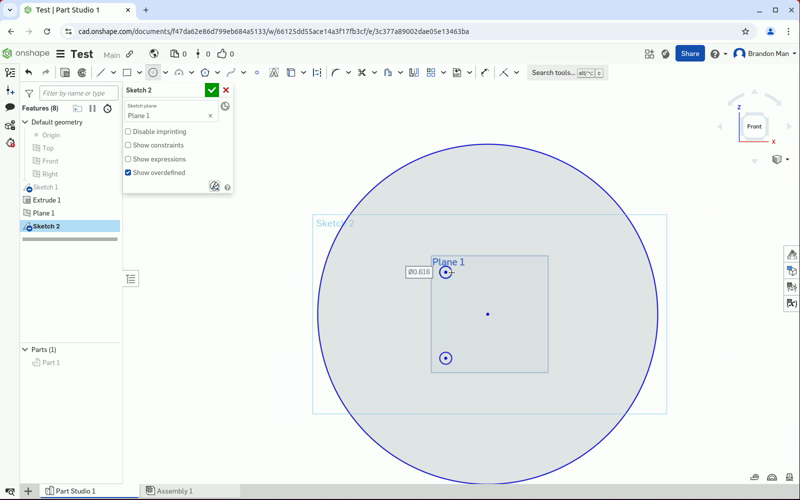
scroll(-6)
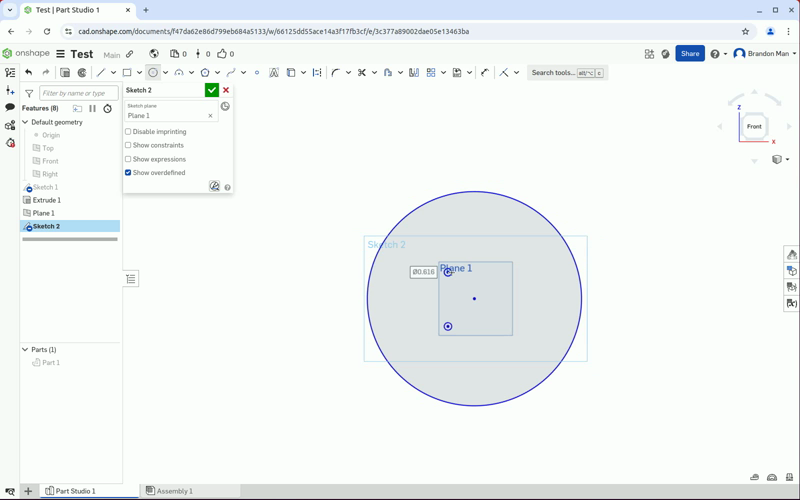
scroll(-6)
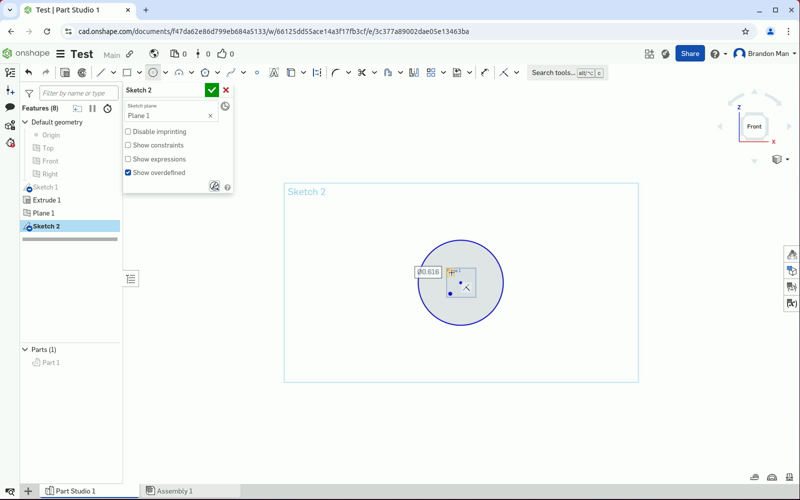
key(esc)
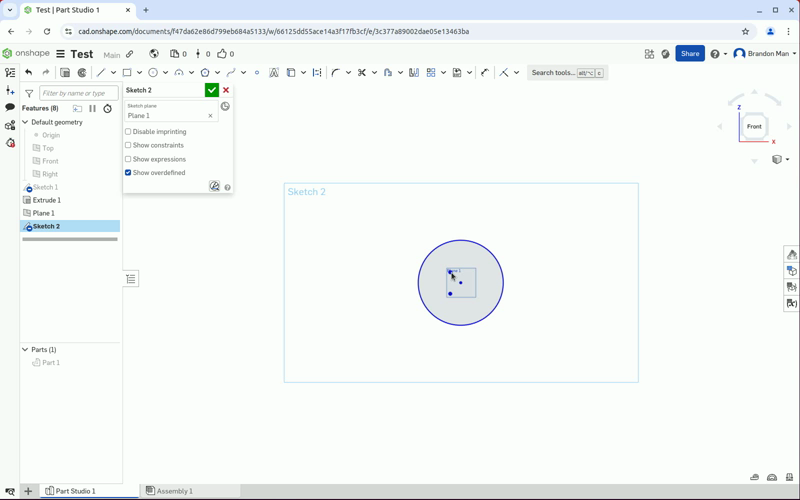
key(c)
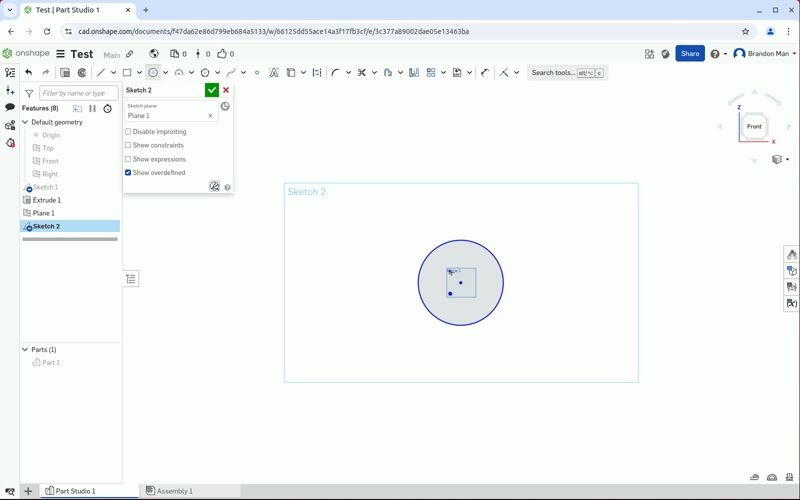
key_down(shift)
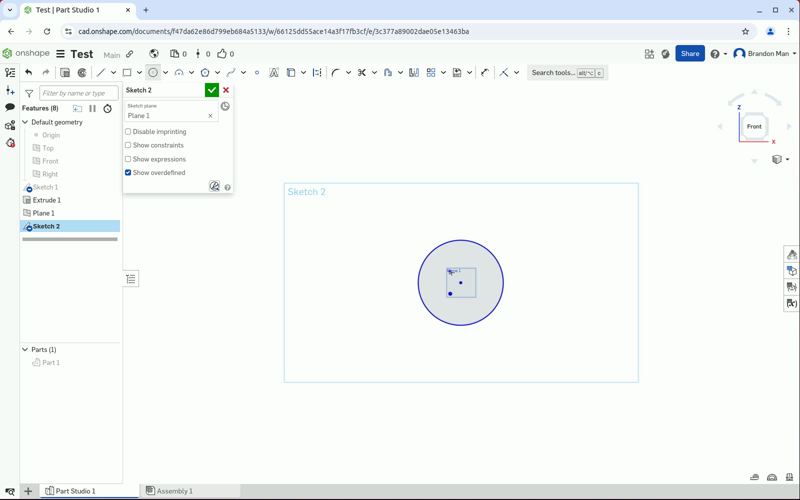
mouse_move(460, 282)
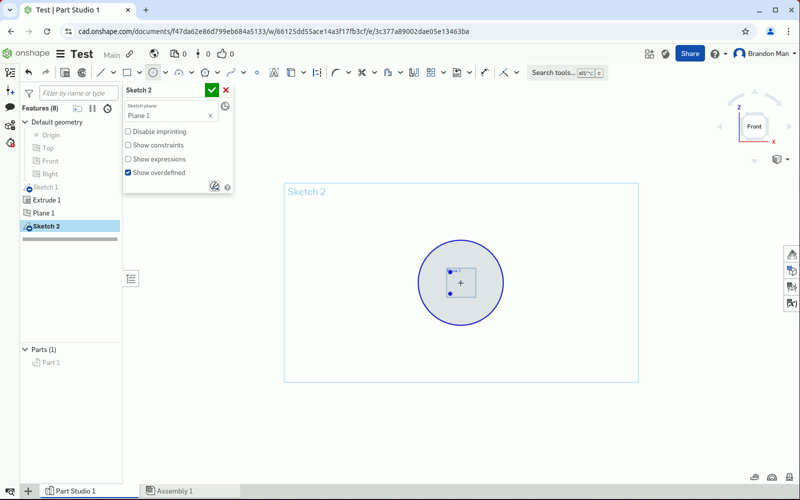
click(460, 282)
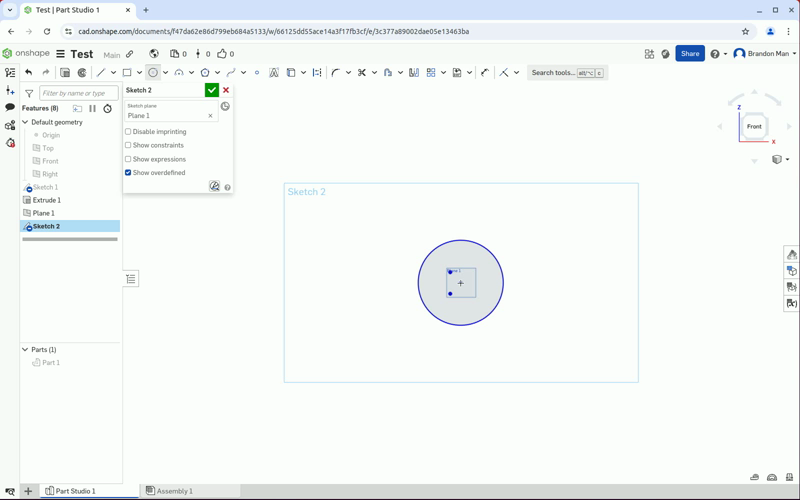
key_up(shift)
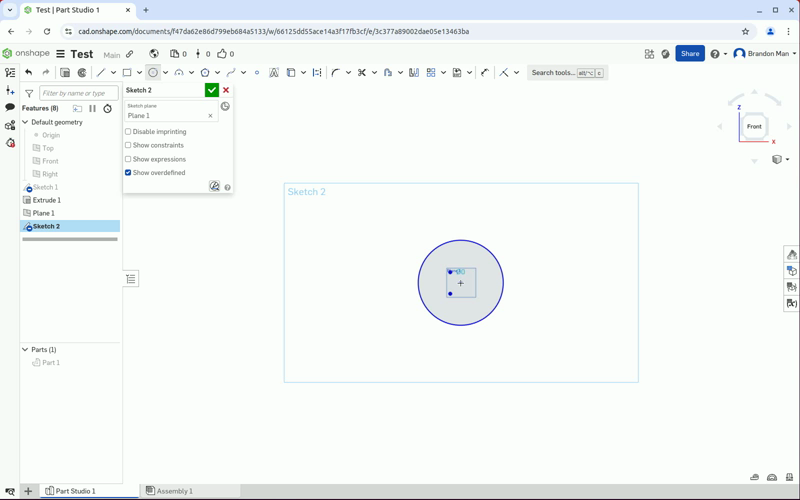
mouse_move(466, 282)
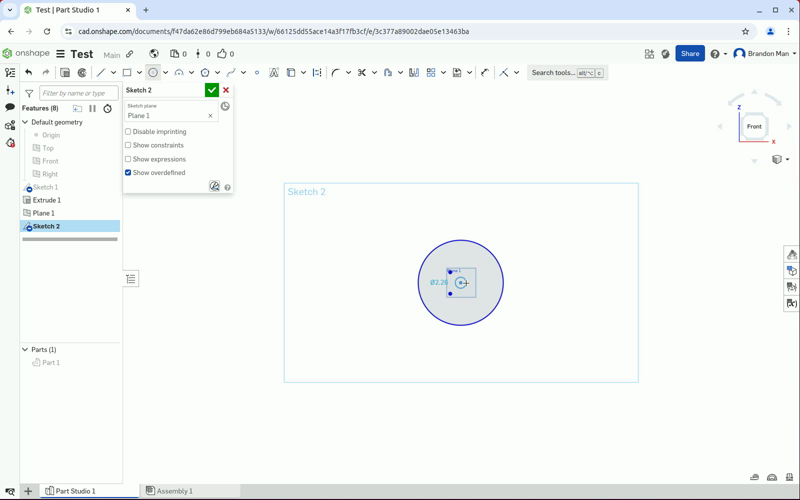
click(466, 282)
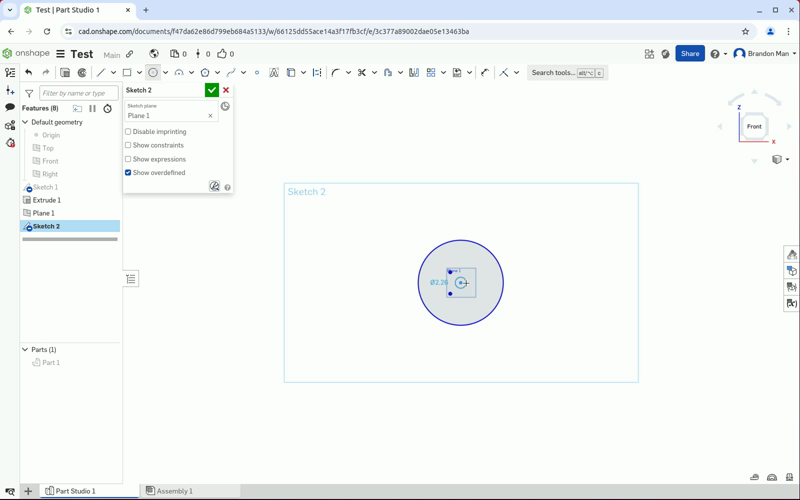
key(esc)
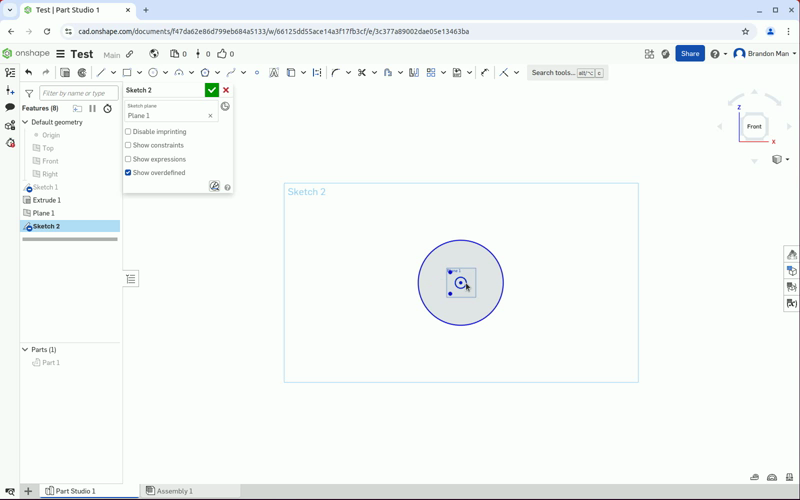
key(c)
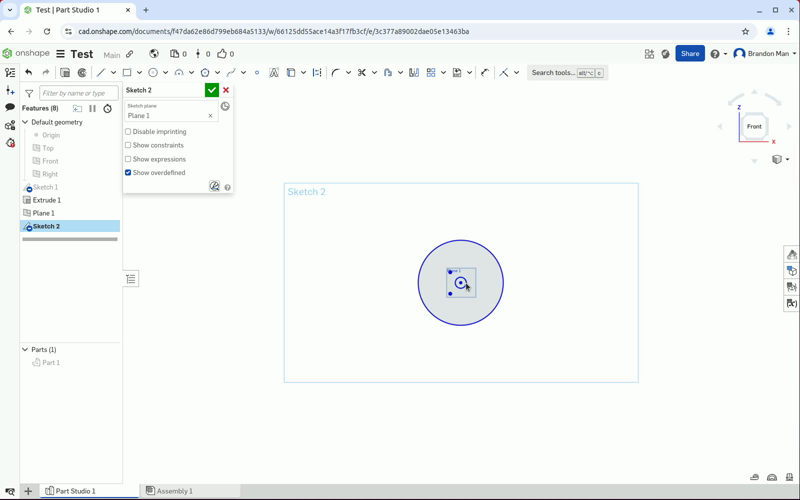
key_down(shift)
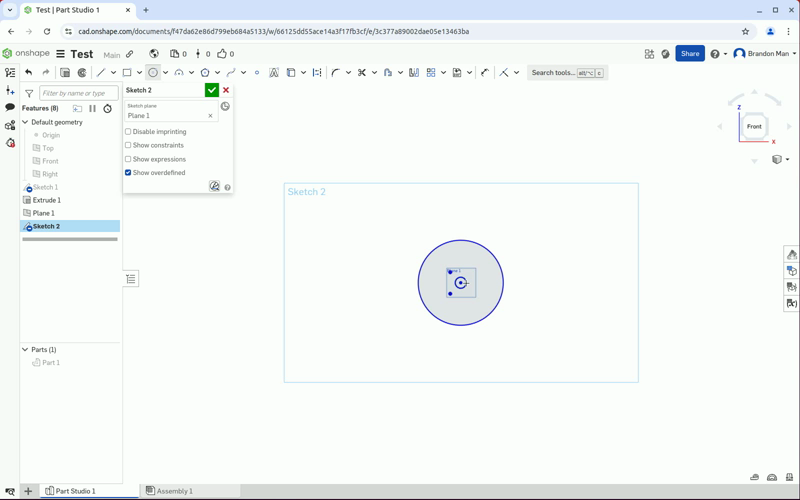
mouse_move(470, 293)
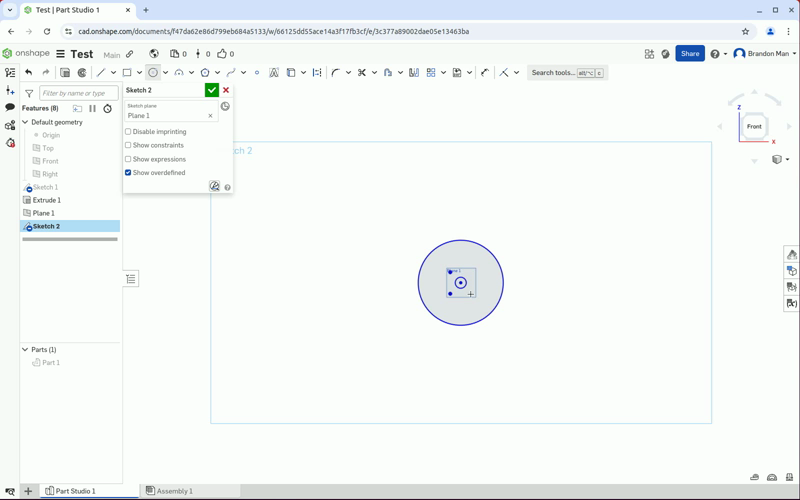
click(470, 293)
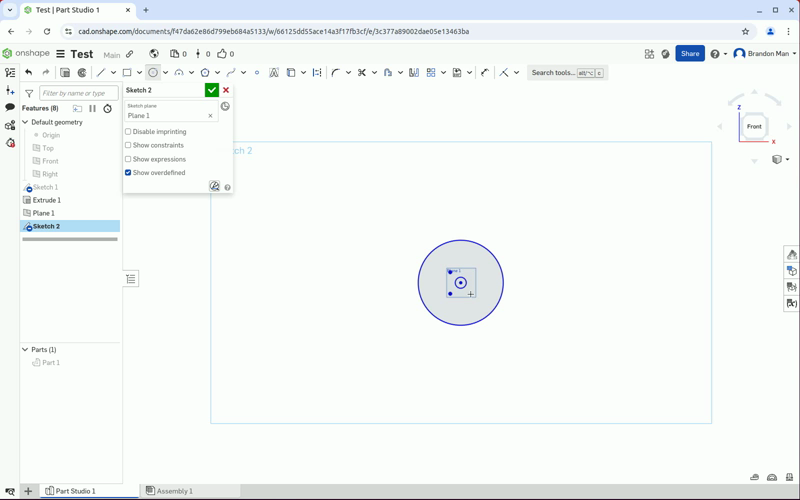
key_up(shift)
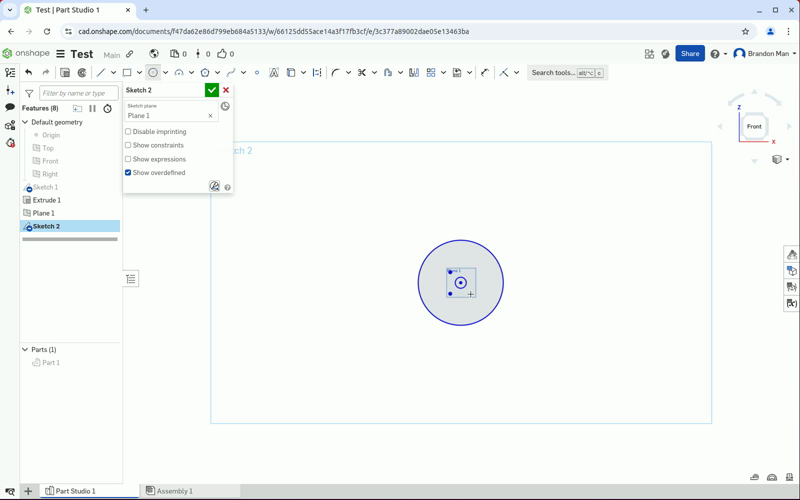
mouse_move(472, 293)
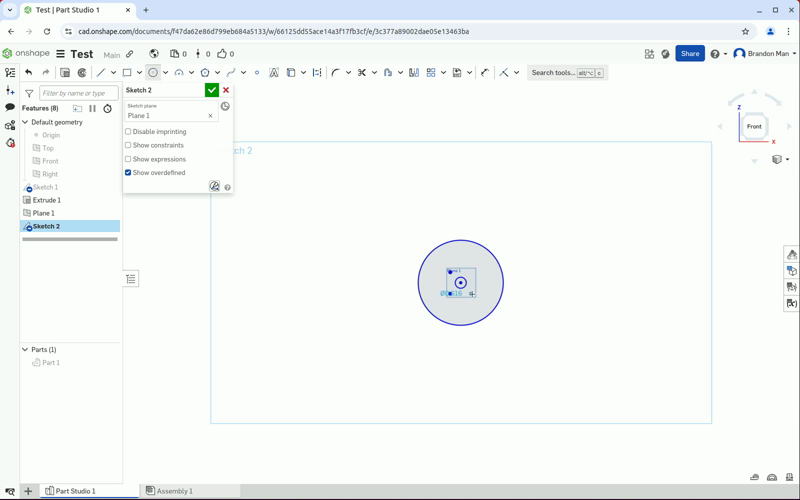
scroll(6)
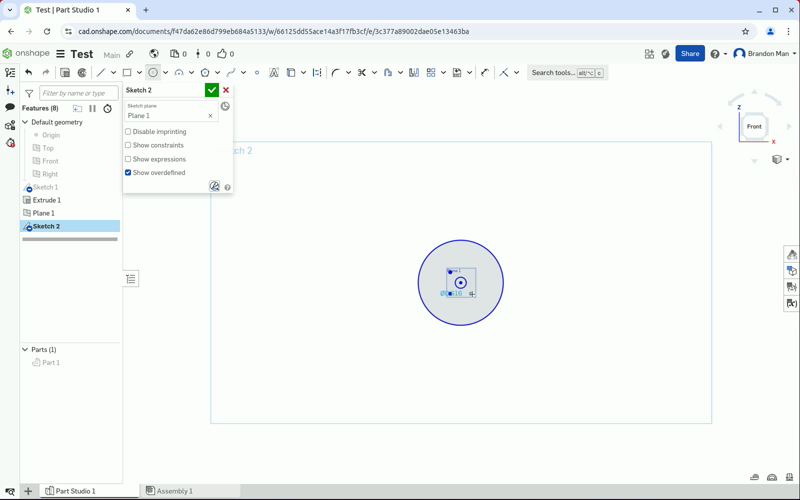
scroll(6)
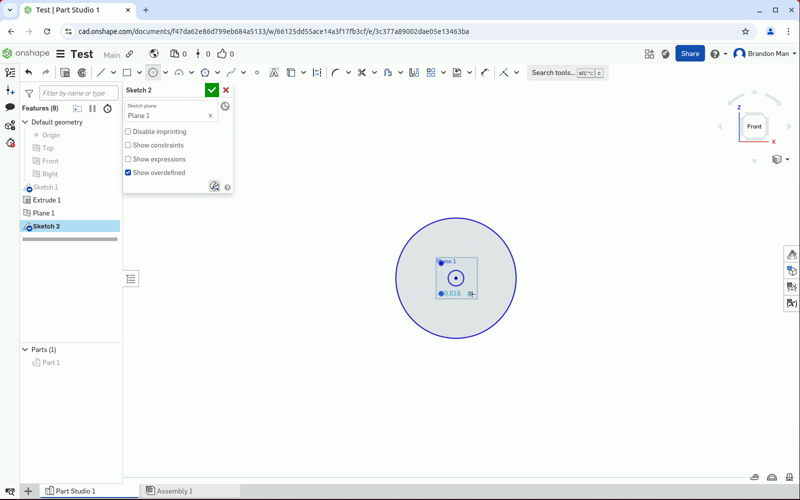
scroll(6)
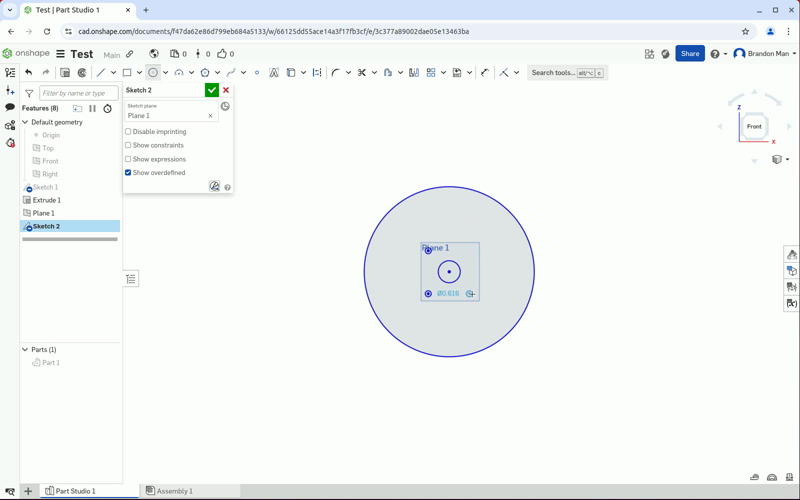
scroll(6)
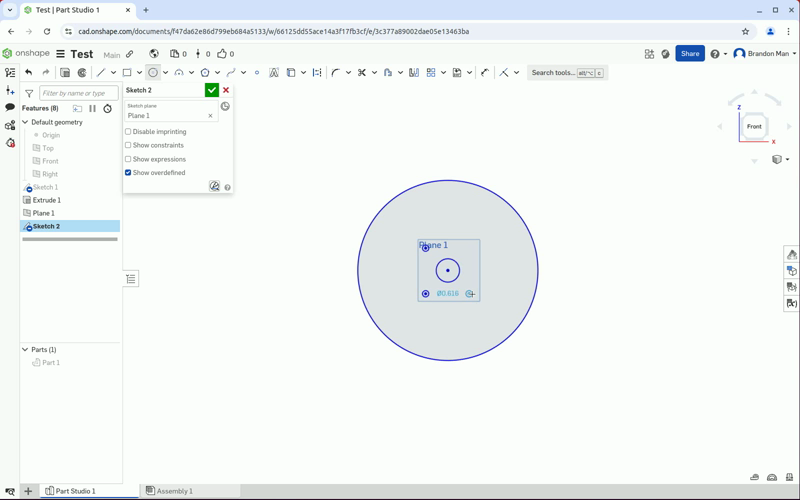
scroll(6)
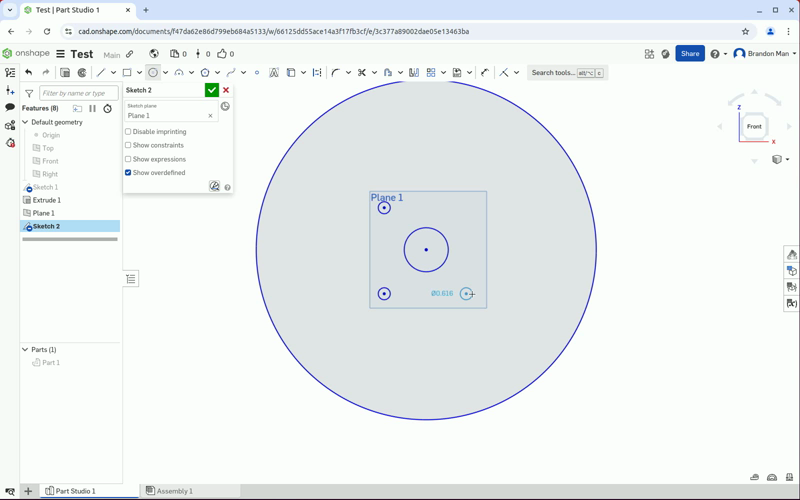
scroll(6)
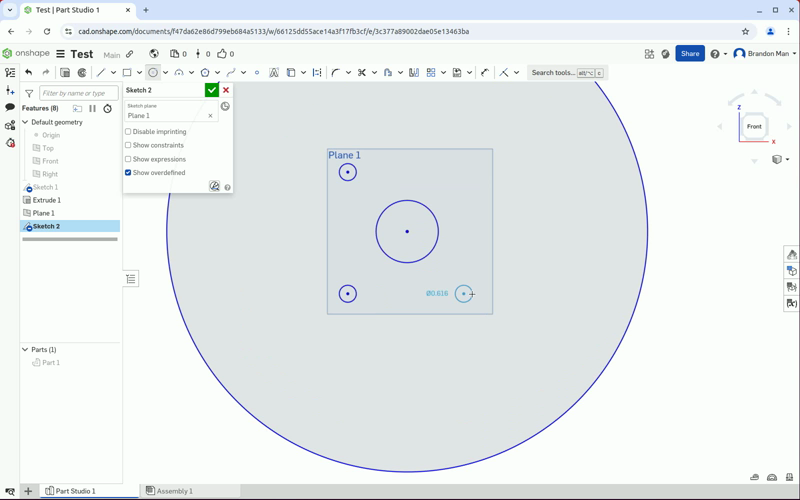
scroll(6)
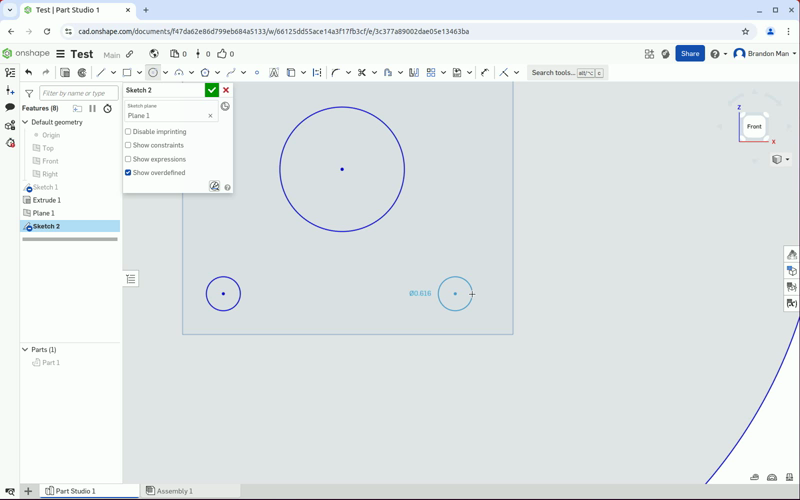
click(472, 293)
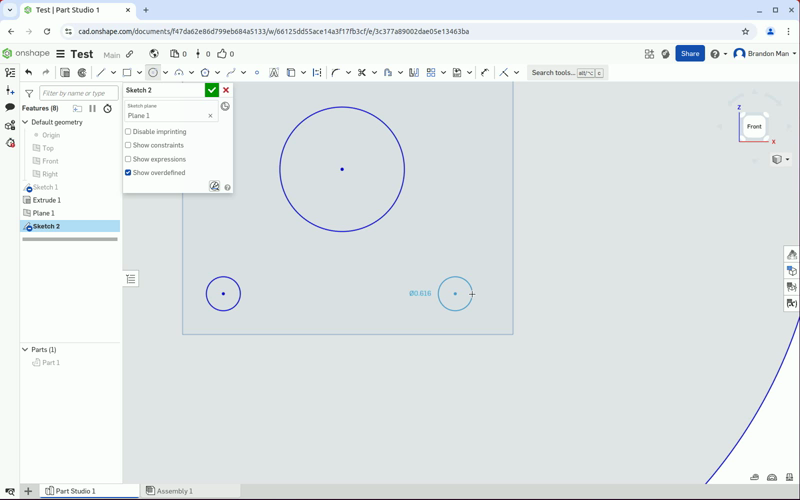
scroll(-6)
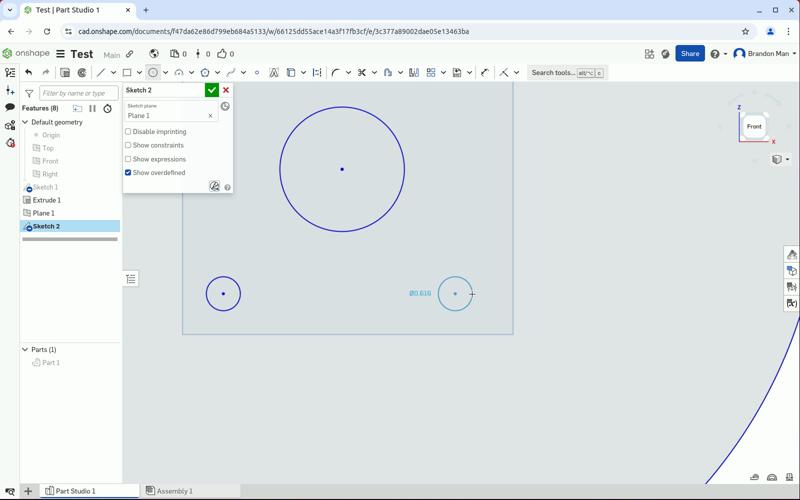
scroll(-6)
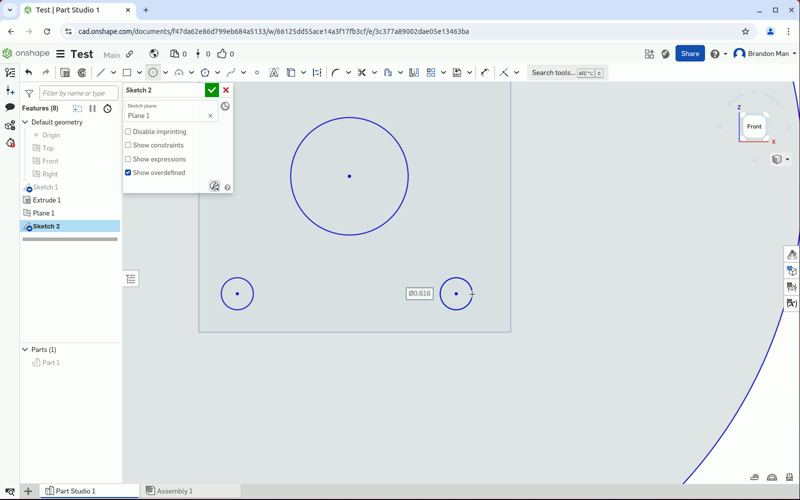
scroll(-6)
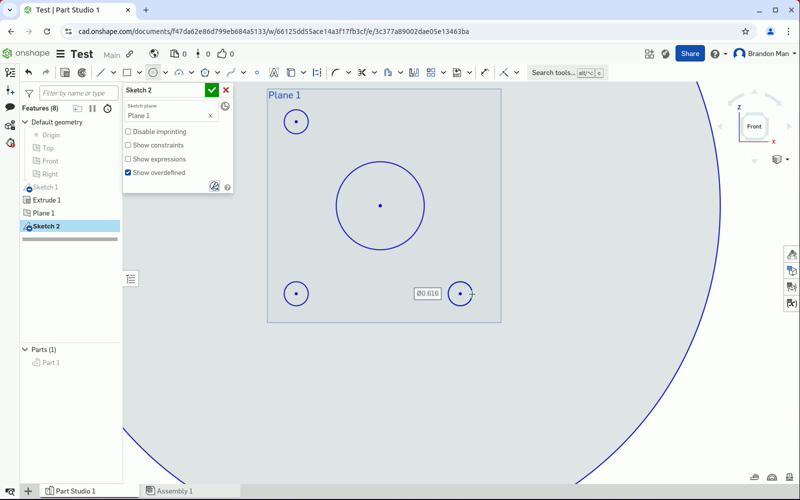
scroll(-6)
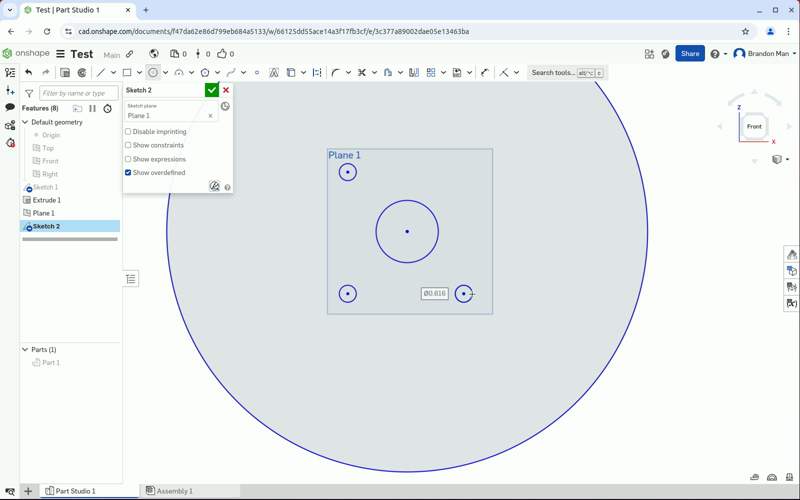
scroll(-6)
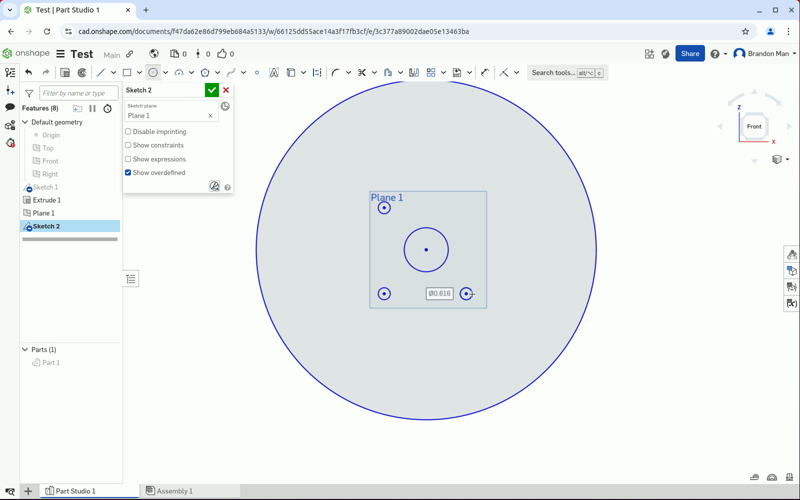
scroll(-6)
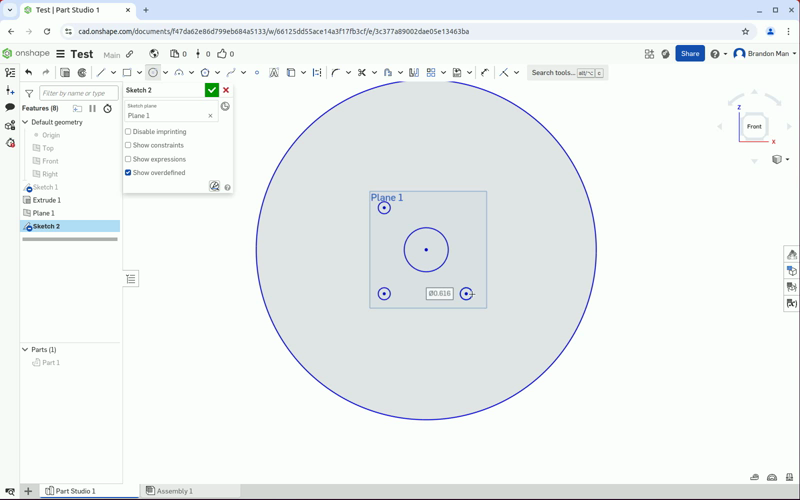
scroll(-6)
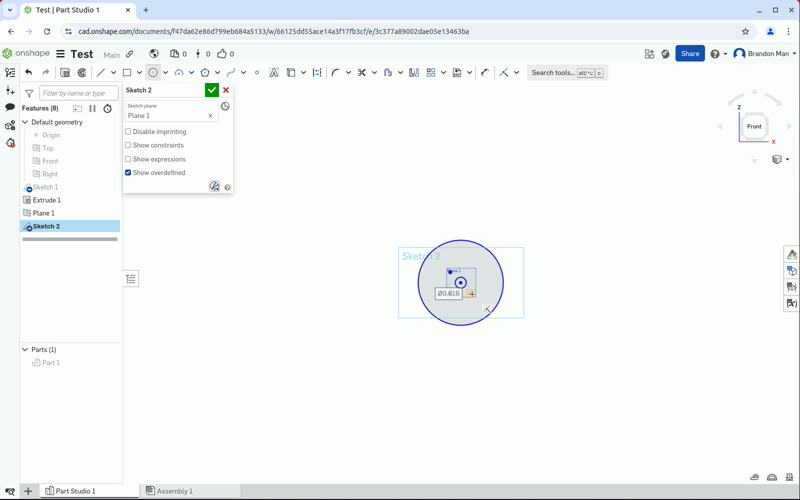
key(esc)
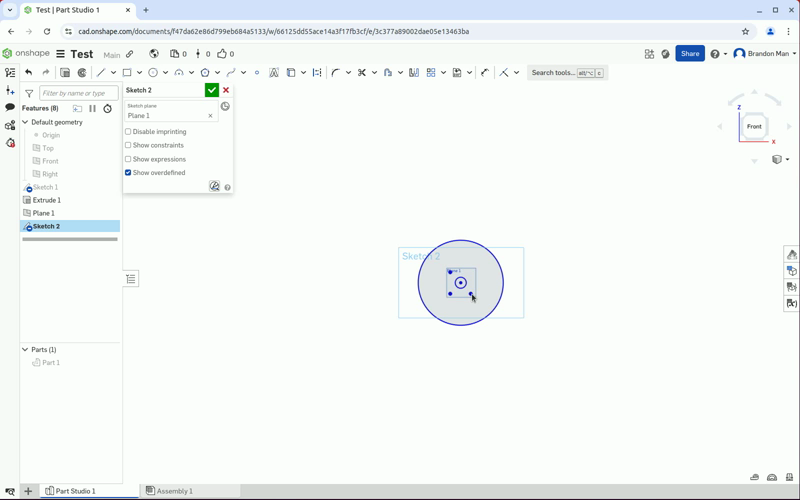
key(c)
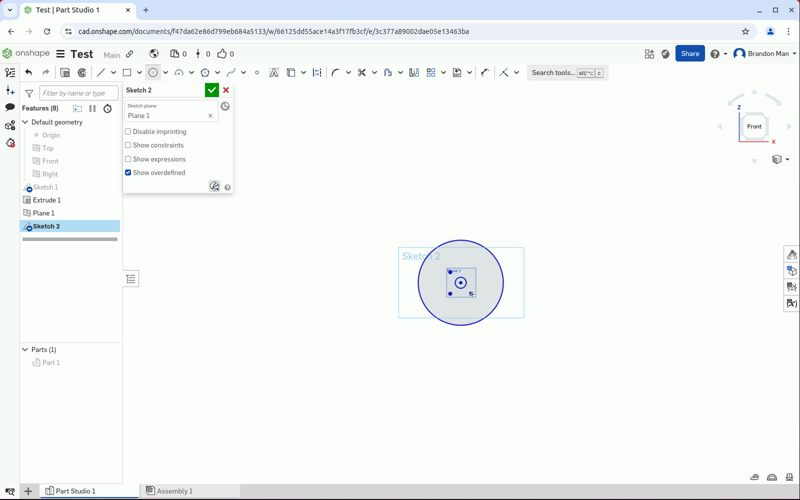
key_down(shift)
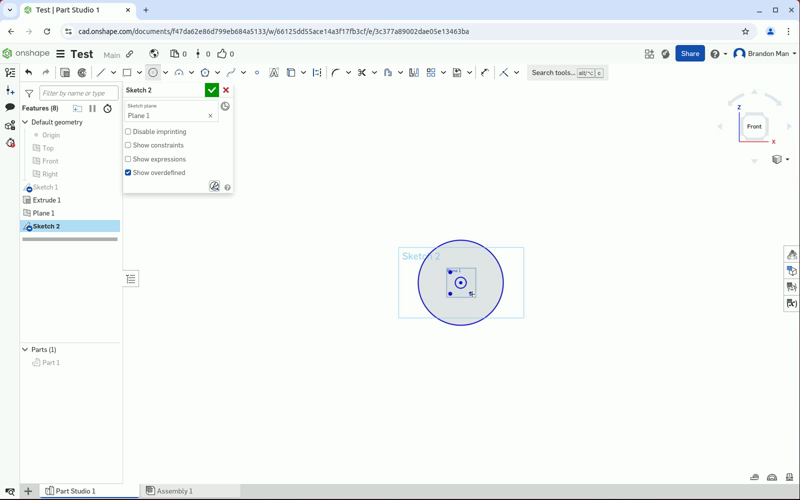
mouse_move(470, 272)
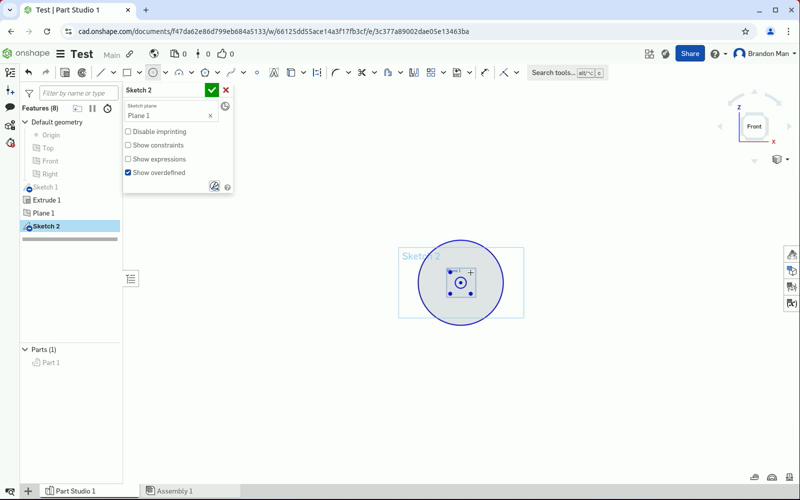
click(470, 272)
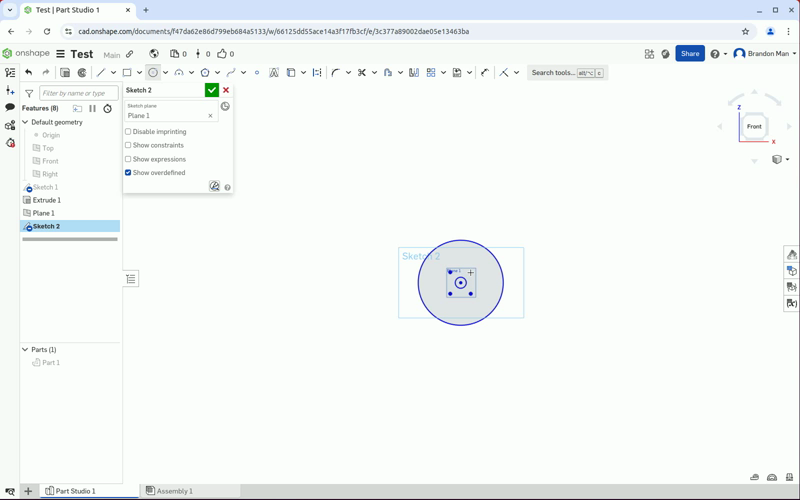
key_up(shift)
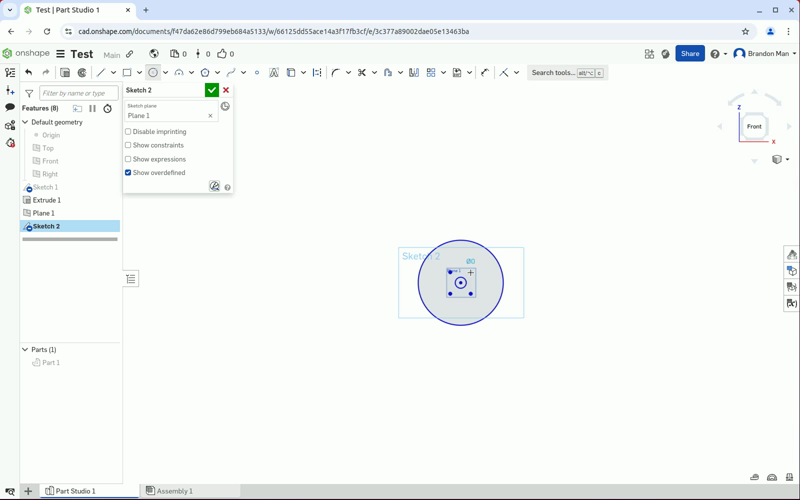
mouse_move(472, 272)
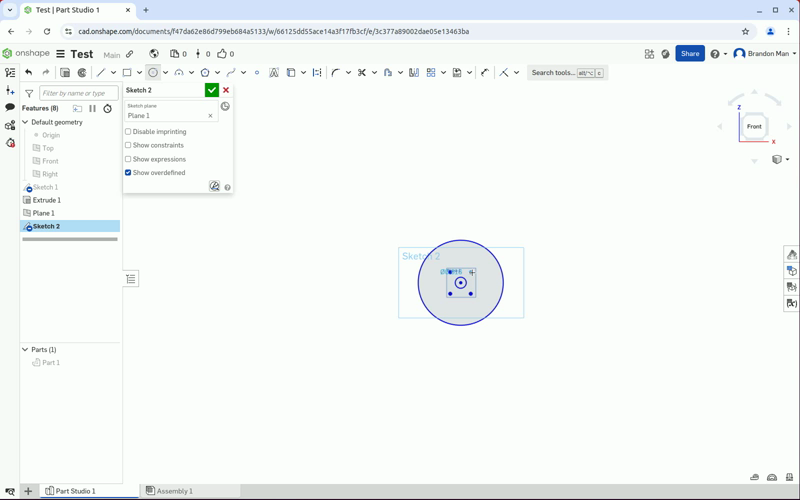
scroll(6)
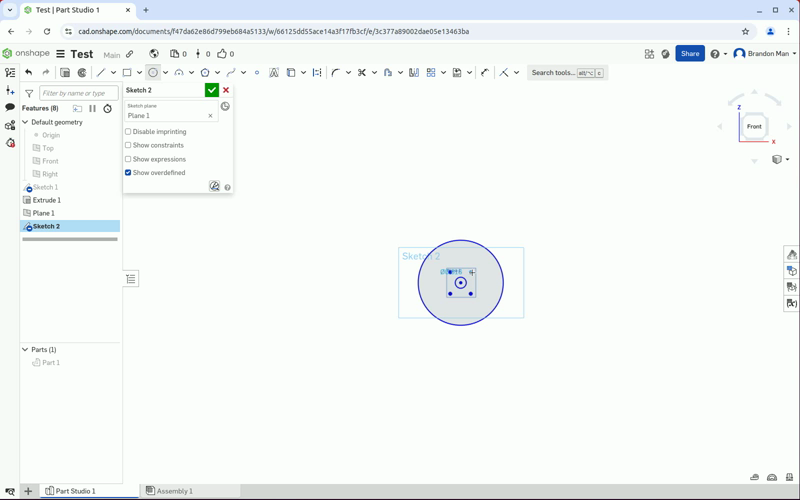
scroll(6)
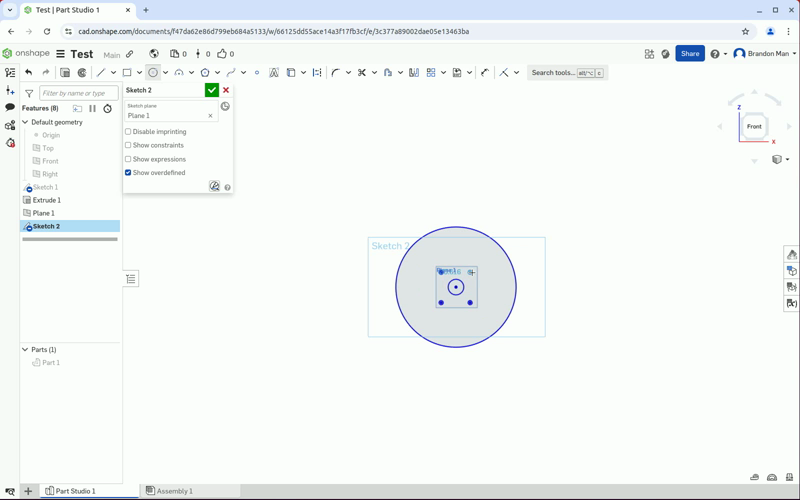
scroll(6)
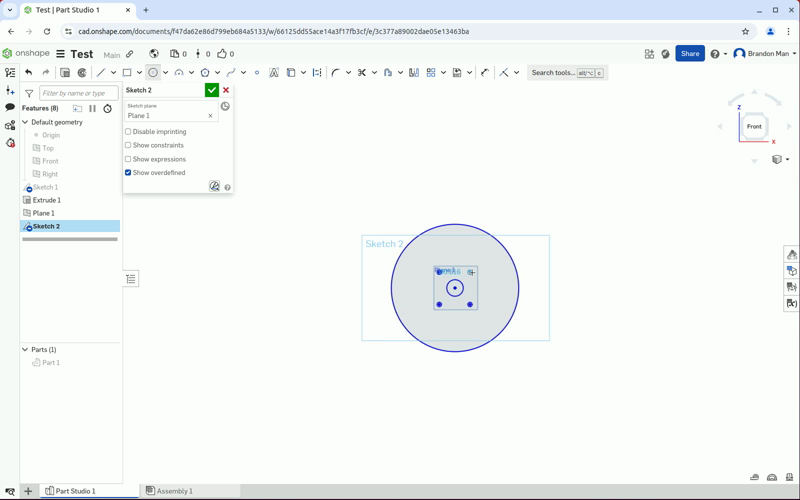
scroll(6)
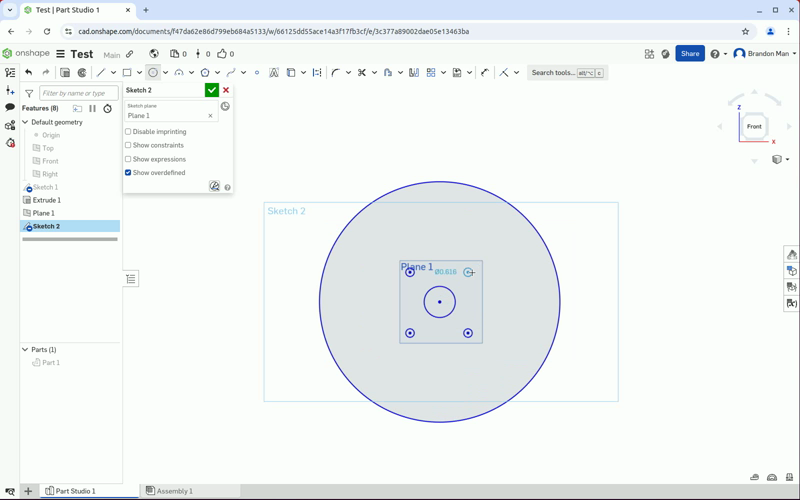
scroll(6)
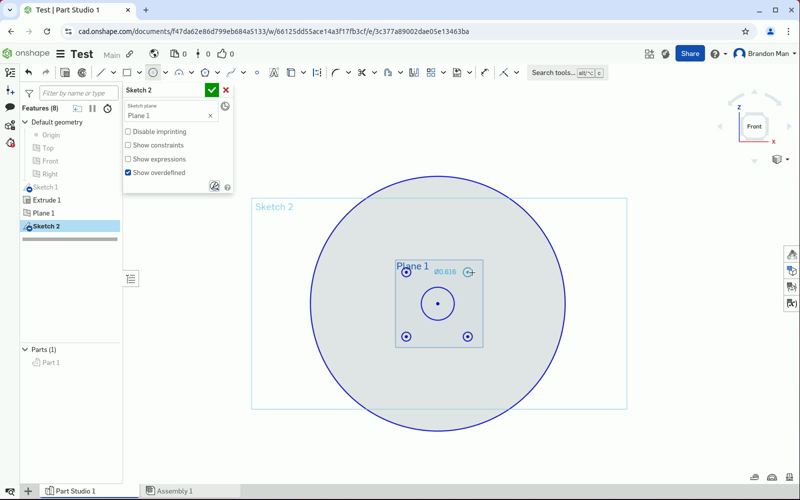
scroll(6)
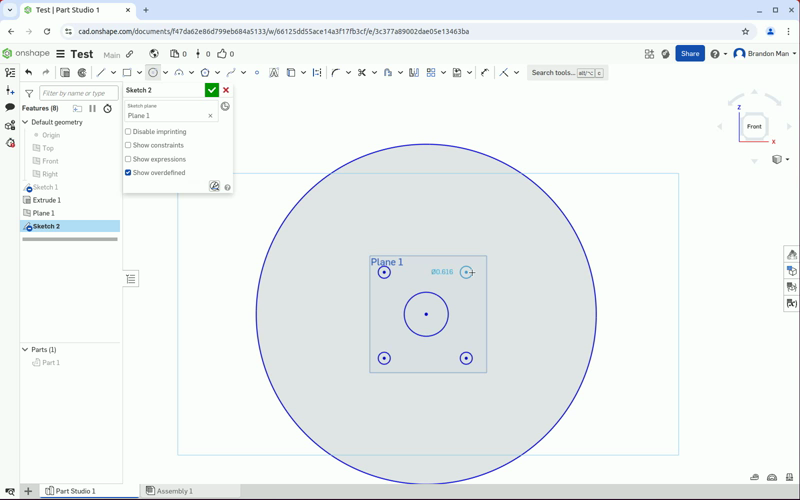
scroll(6)
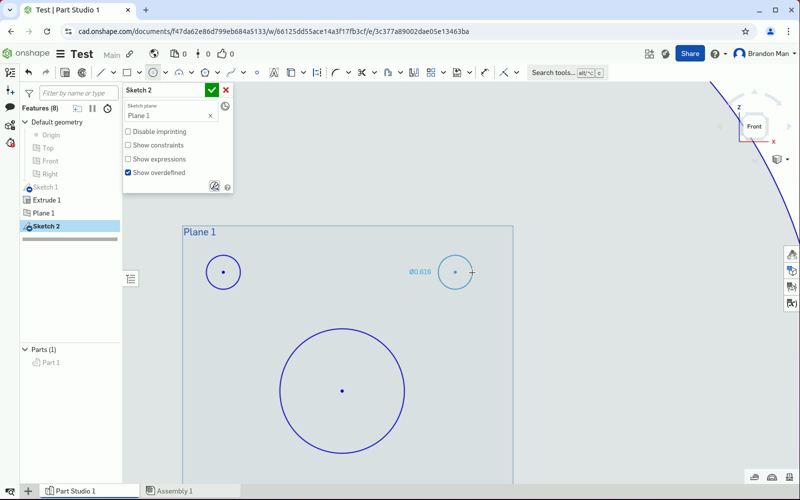
click(472, 272)
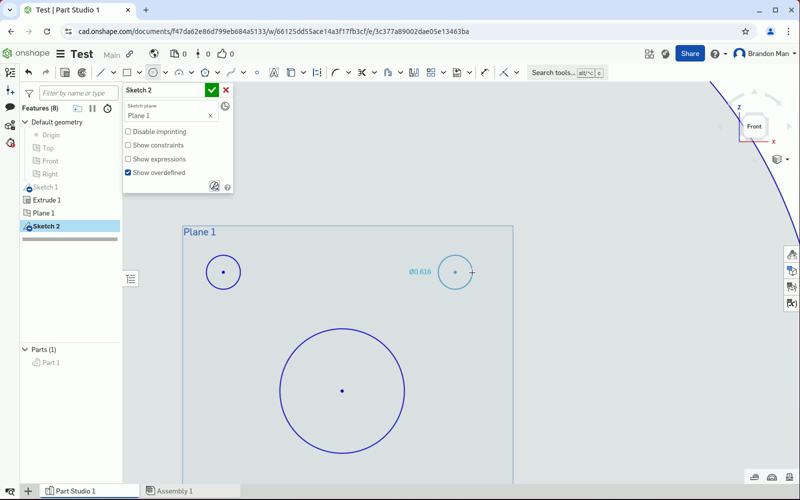
scroll(-6)
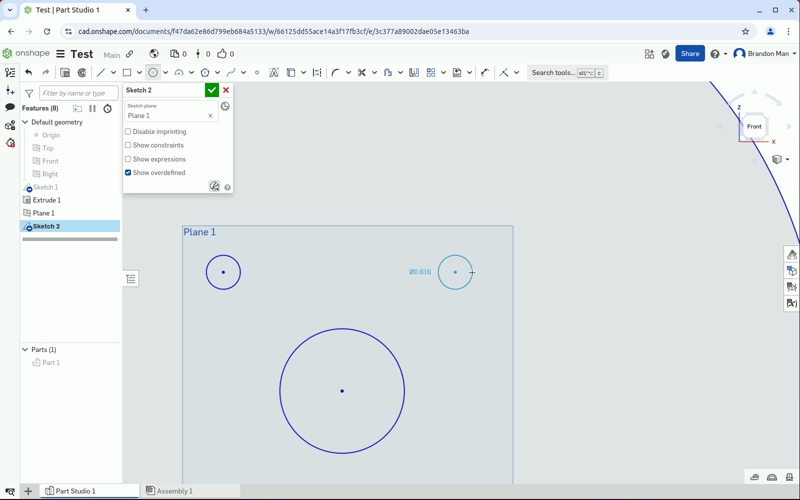
scroll(-6)
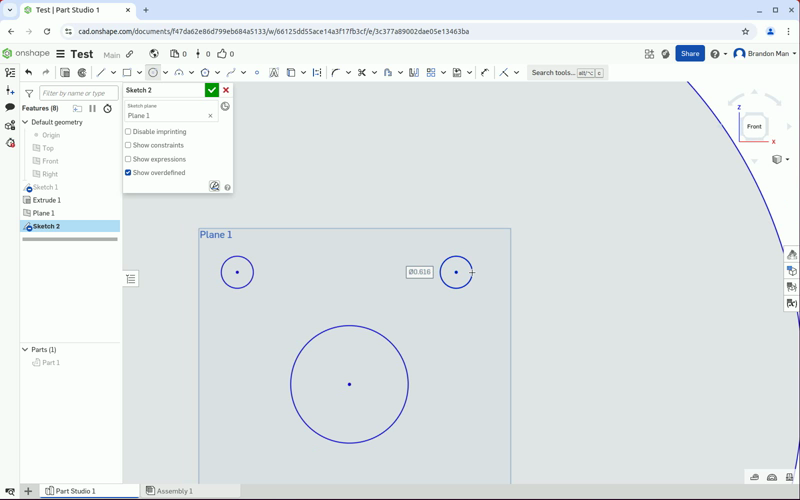
scroll(-6)
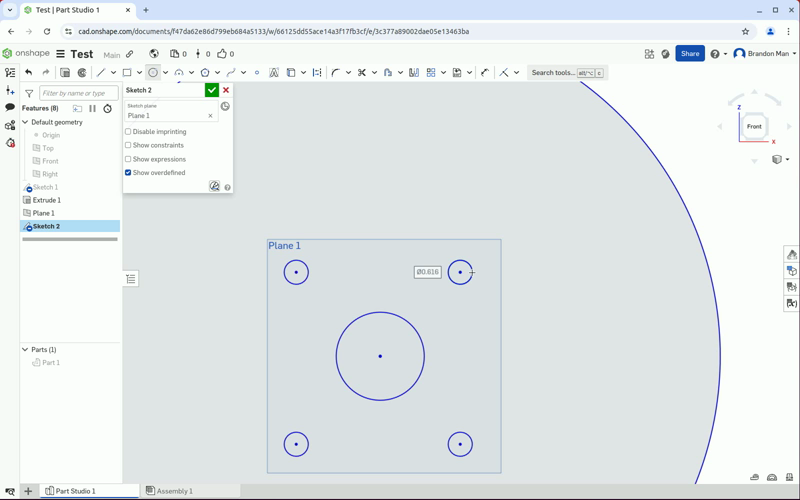
scroll(-6)
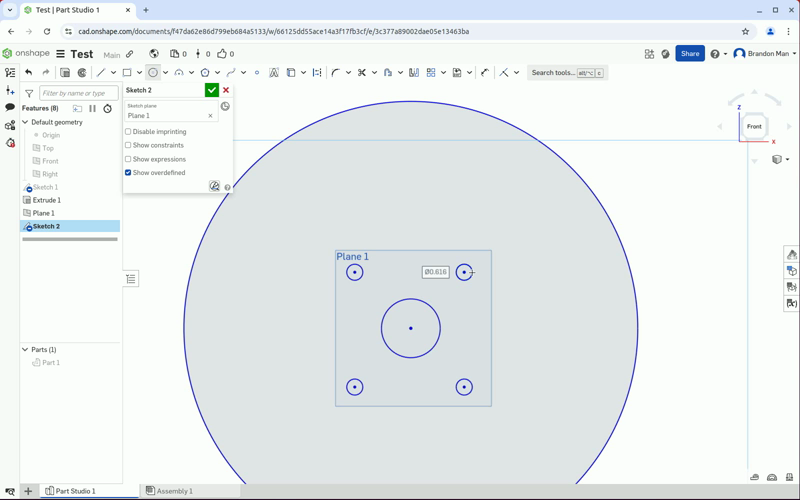
scroll(-6)
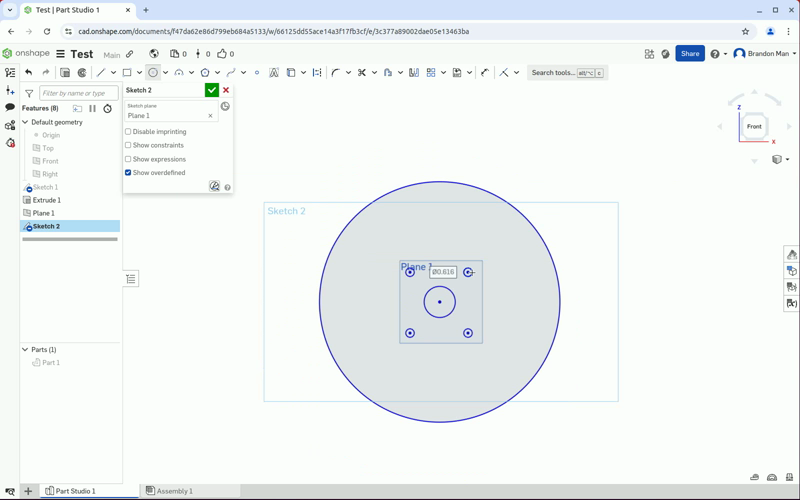
scroll(-6)
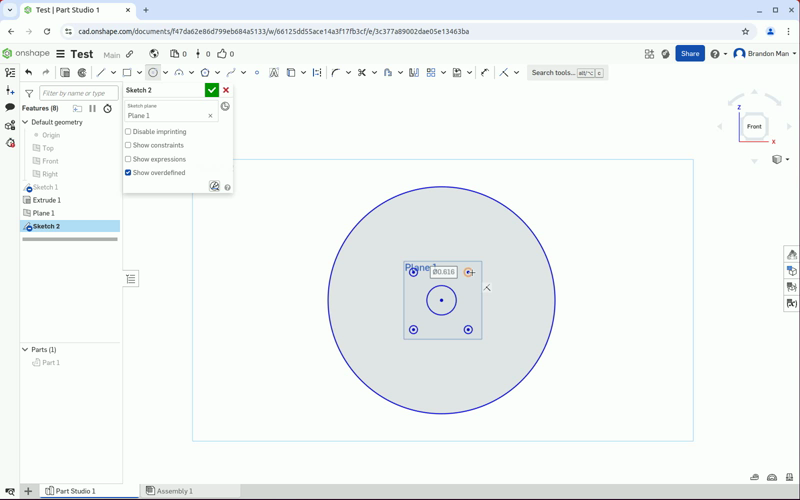
scroll(-6)
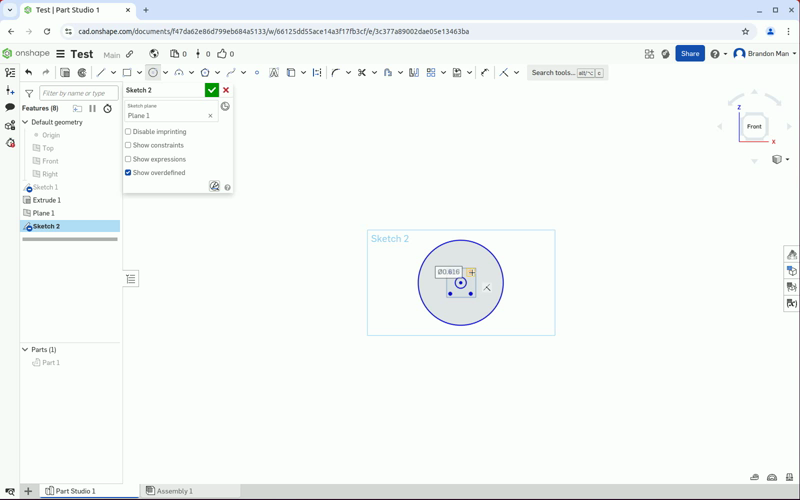
key(esc)
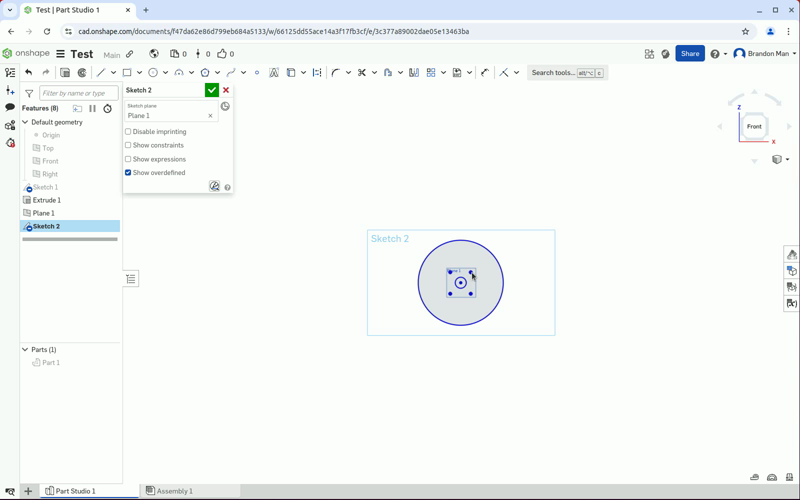
mouse_move(443, 297)
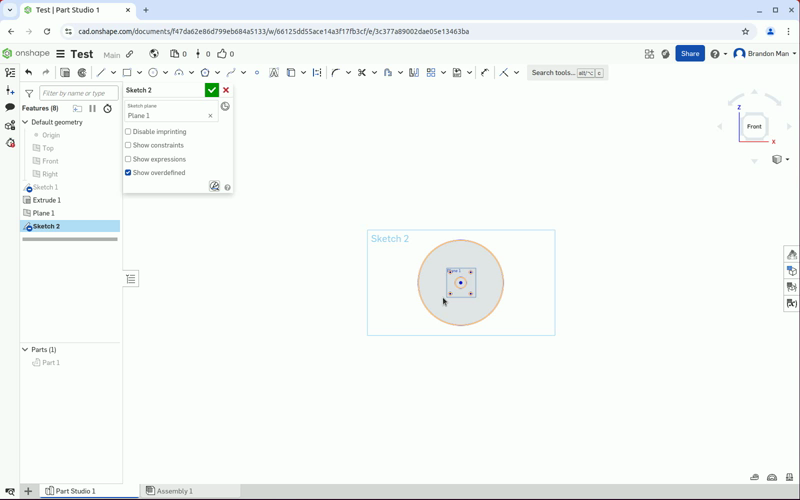
click(443, 297)
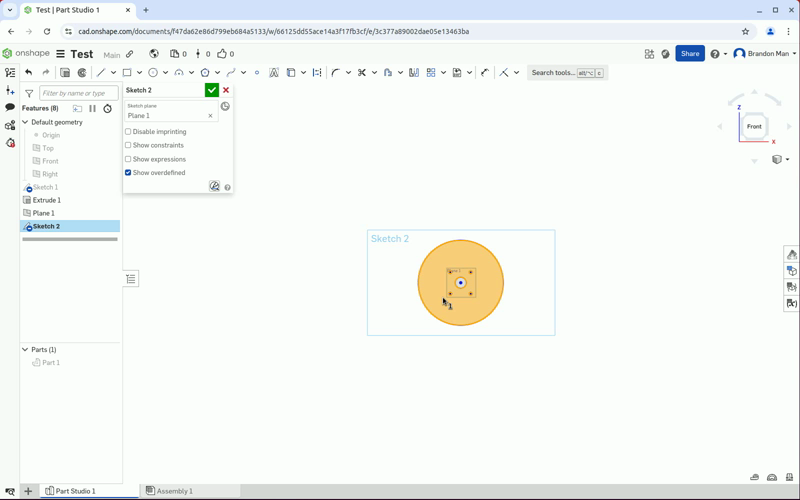
mouse_move(73, 352)
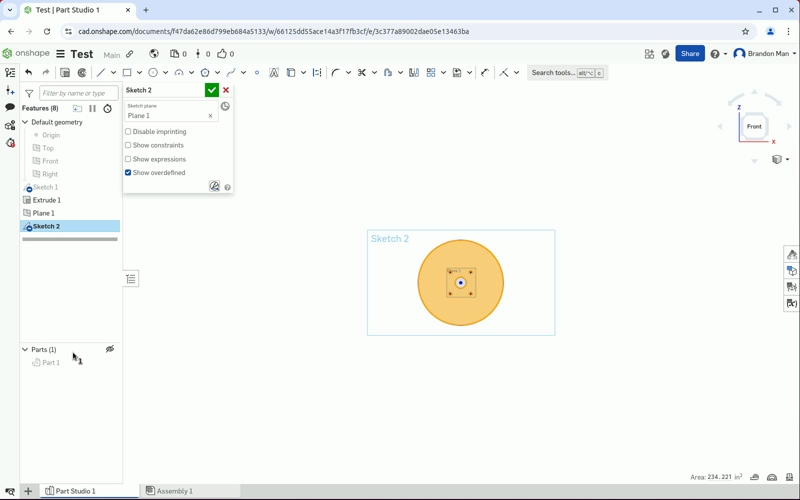
key(shift+y)
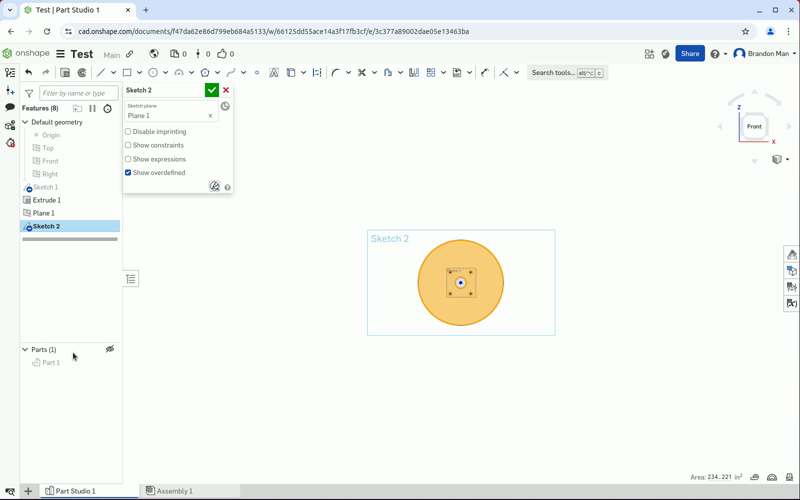
key(shift+e)
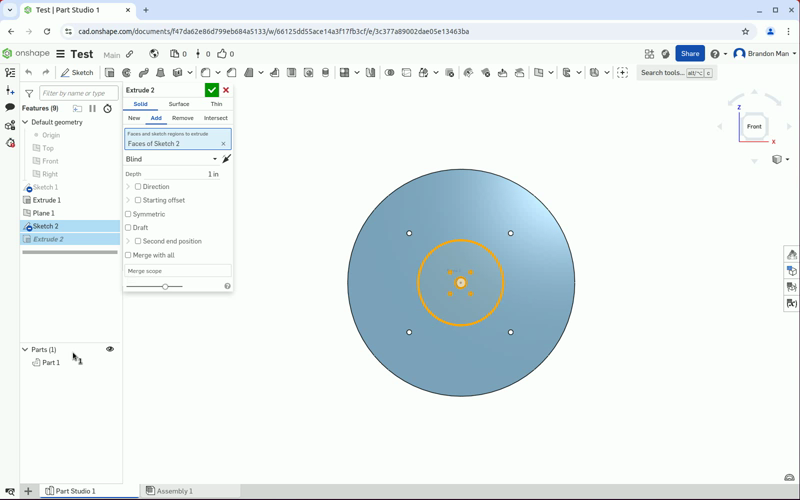
mouse_move(143, 106)
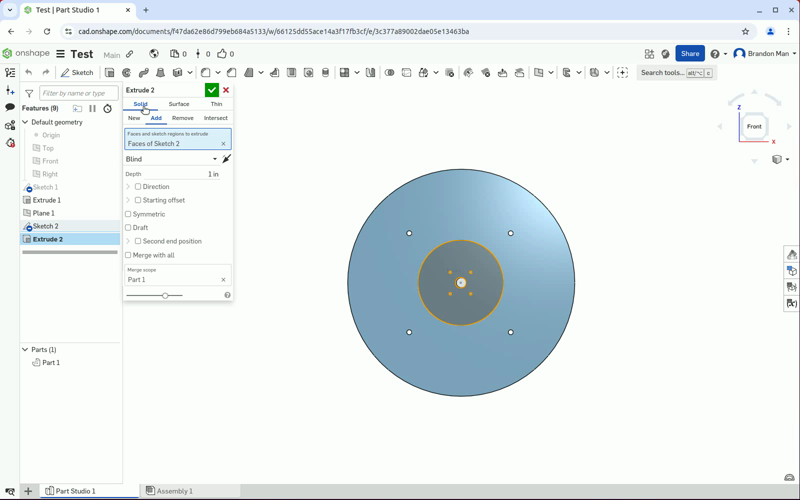
click(143, 106)
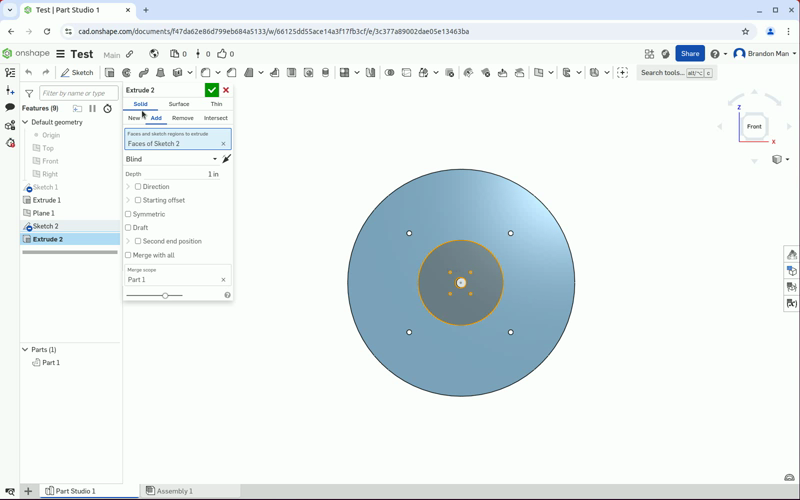
mouse_move(137, 120)
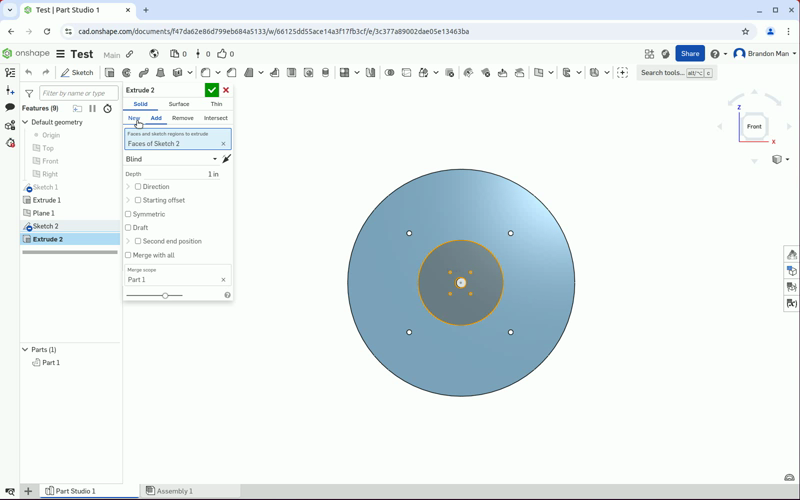
click(137, 120)
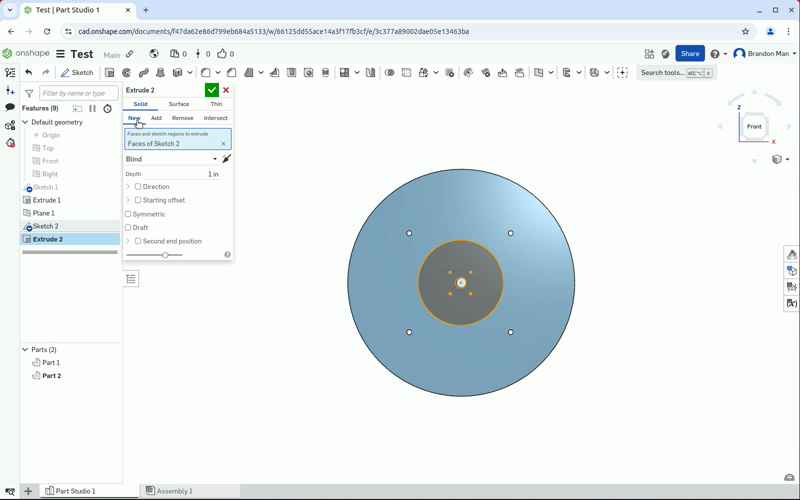
key(tab, 4)
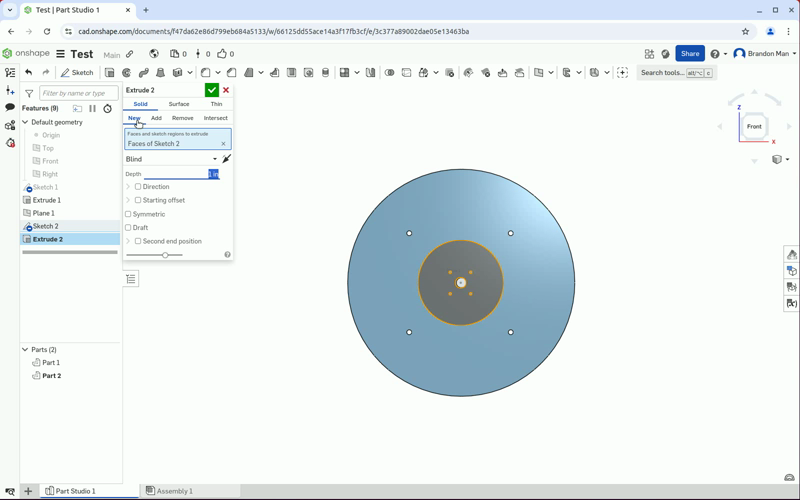
text(1.204)
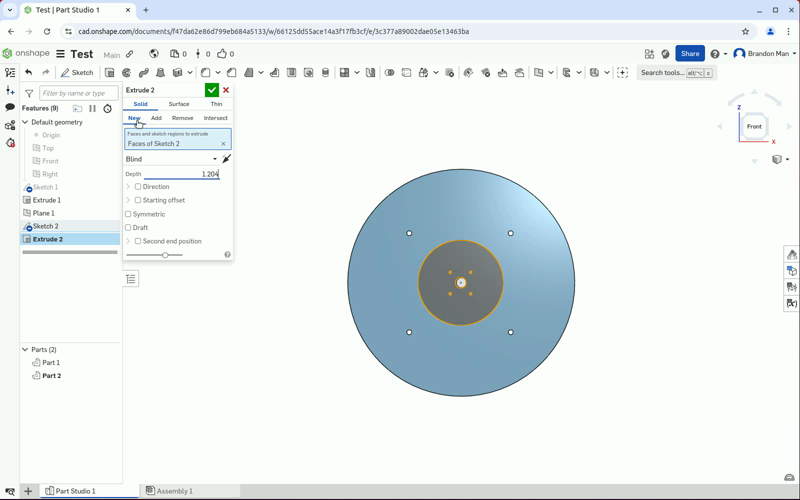
key(enter)
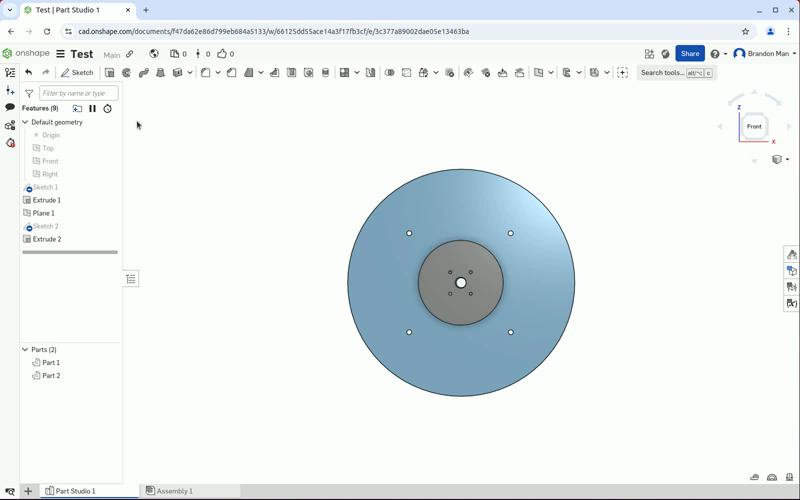
key(shift+h)
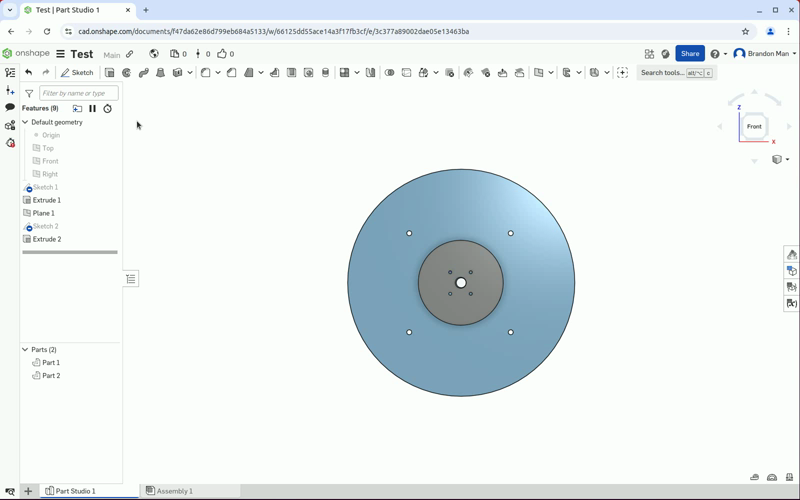
key(shift+h)
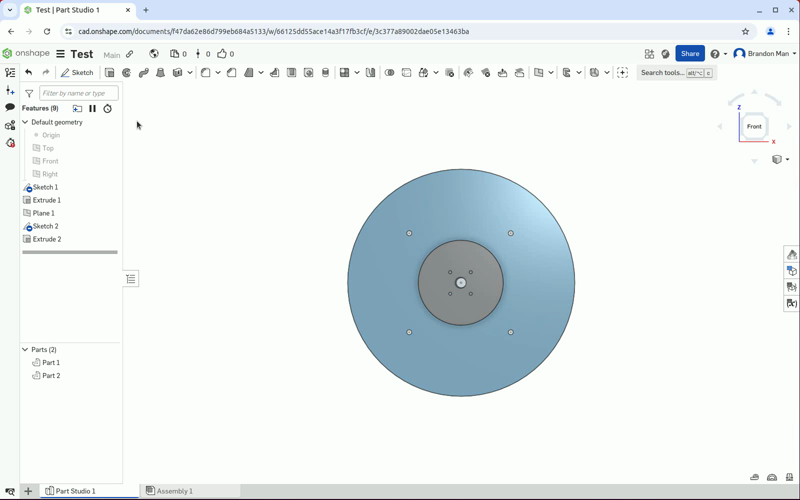
key(shift+7)
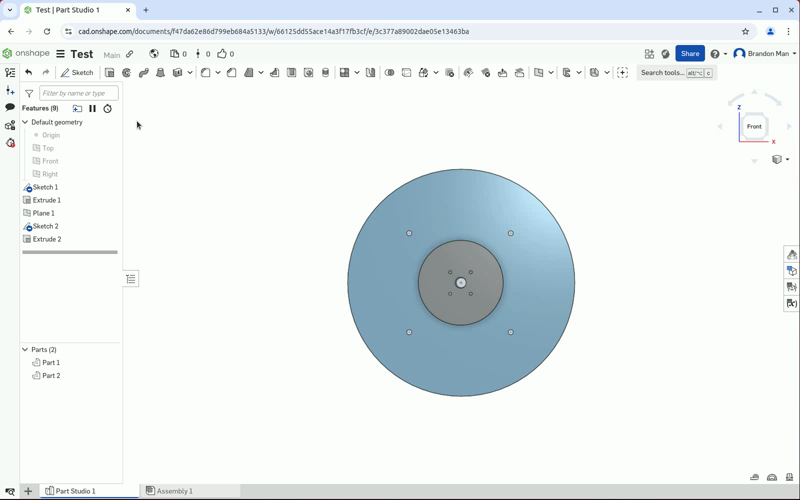
key(left, 2)
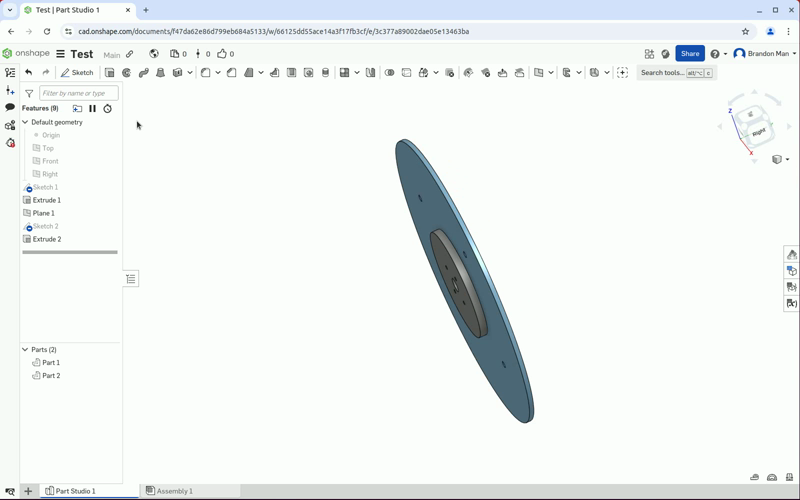
key(down, 2)
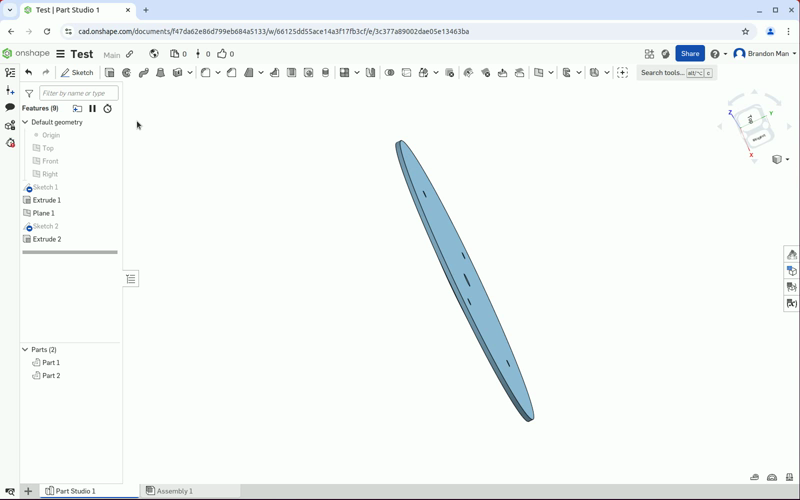
key(up, 2)
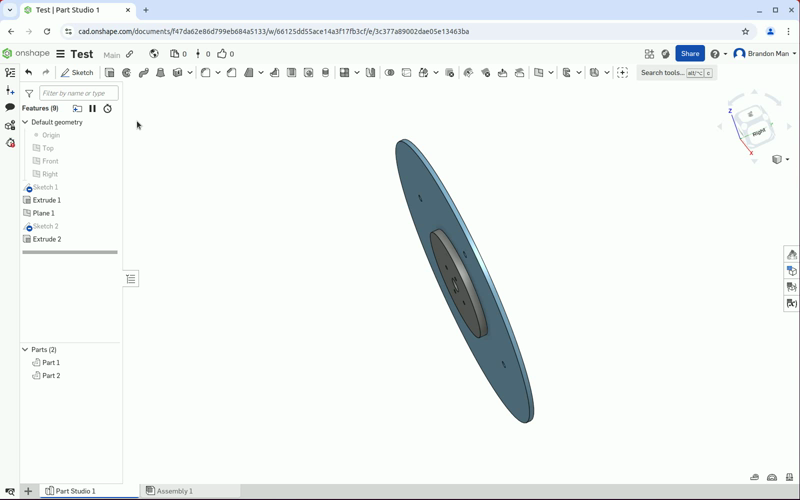
key(right, 2)
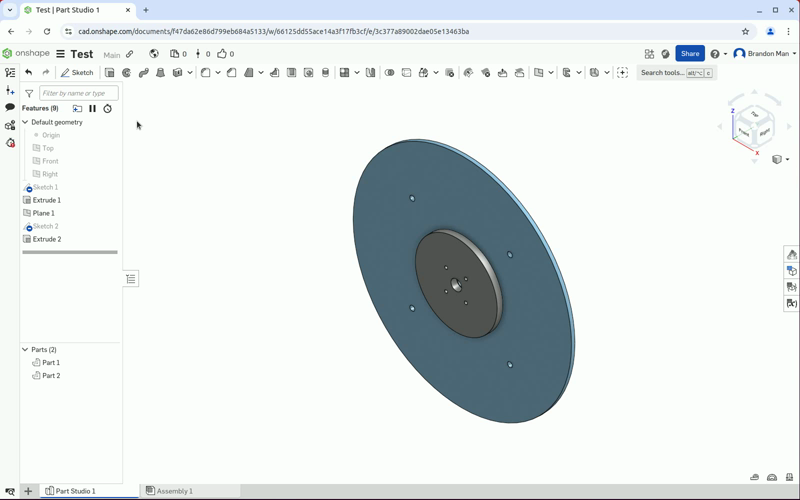
mouse_move(73, 189)
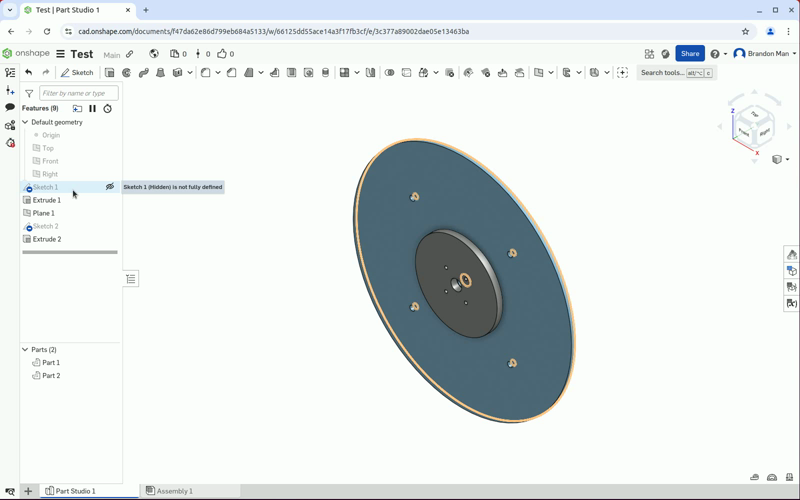
click(73, 189)